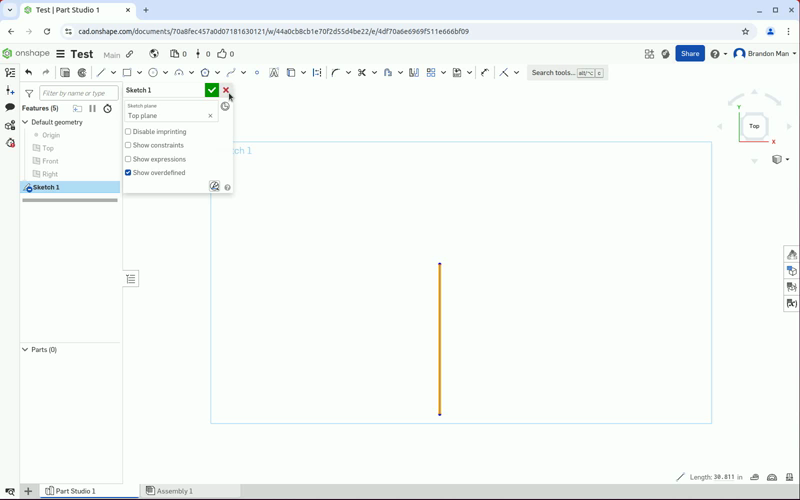
key(shift+h)
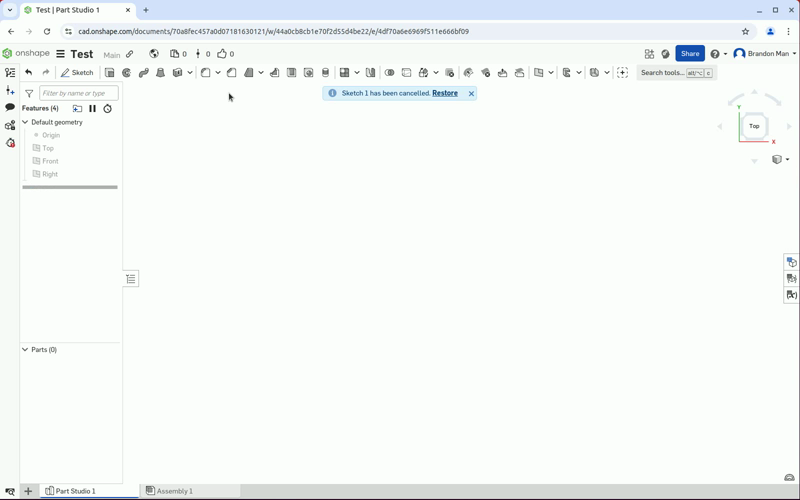
mouse_move(73, 352)
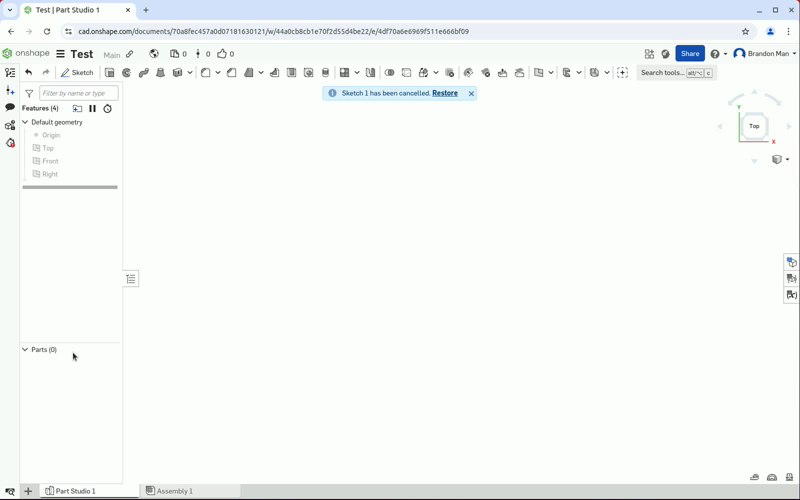
key(y)
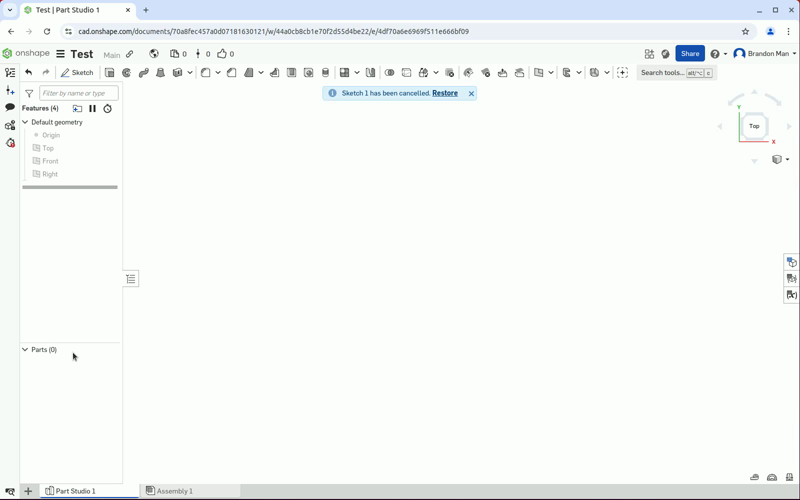
key(shift+p)
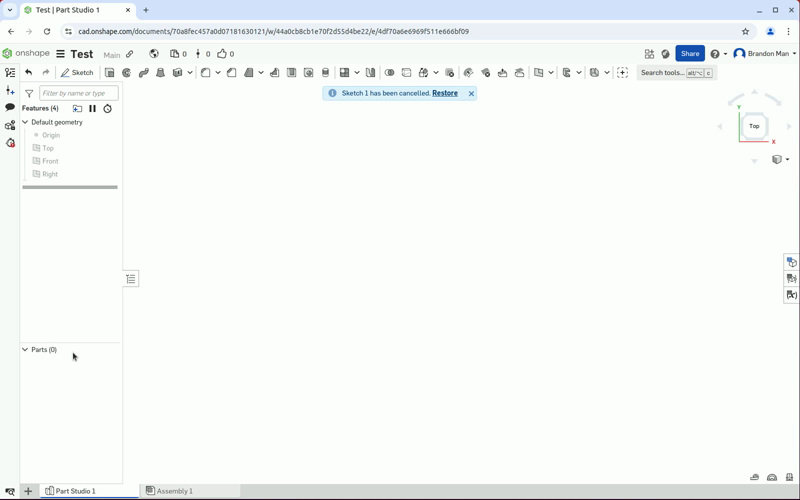
key(space)
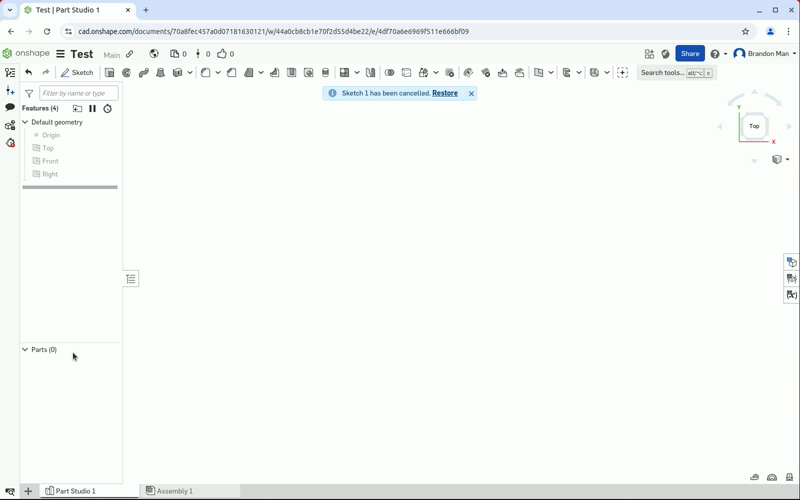
key_down(shift)
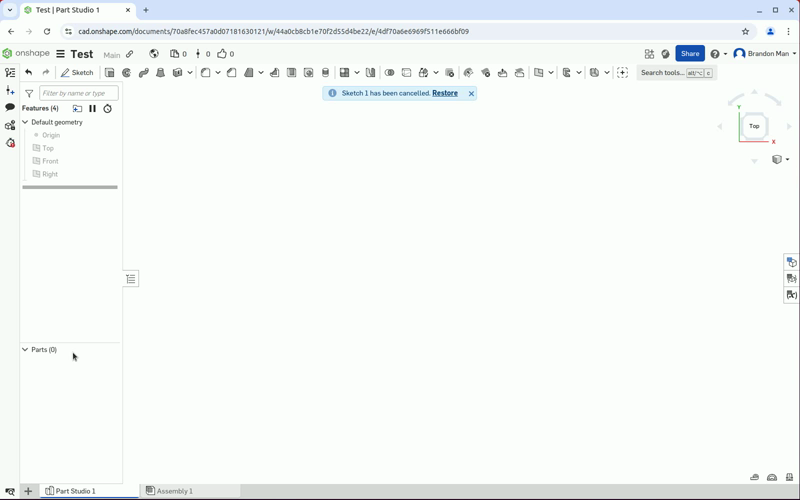
key(up)
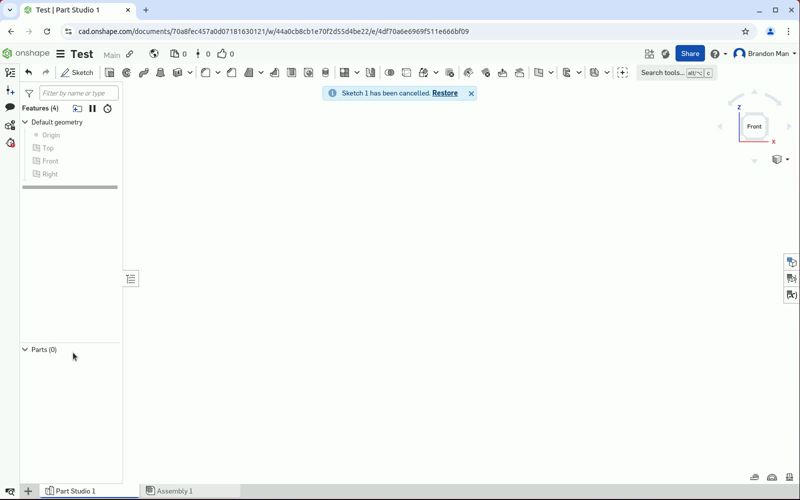
key_up(shift)
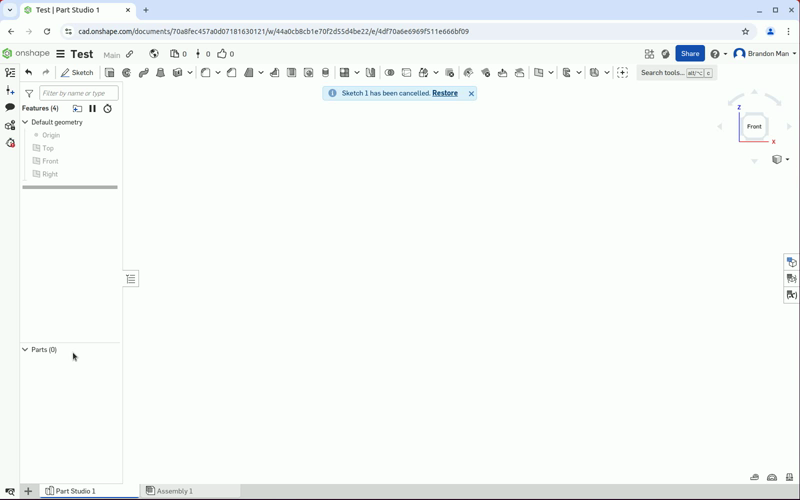
mouse_move(73, 352)
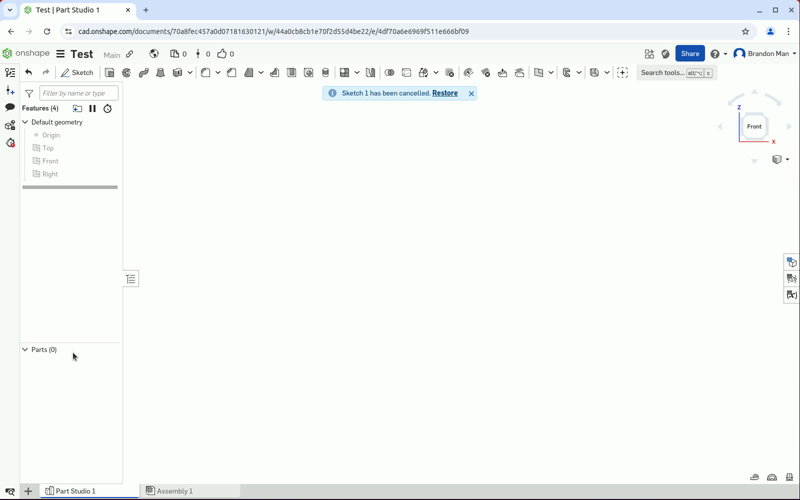
key(shift+y)
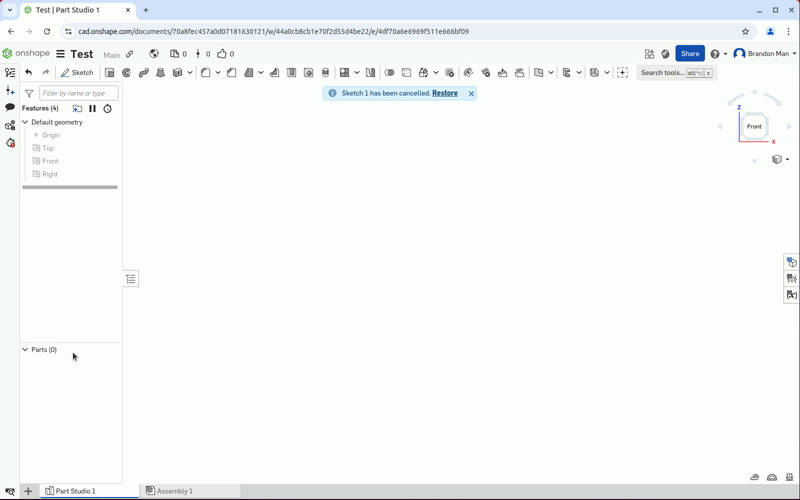
key(shift+s)
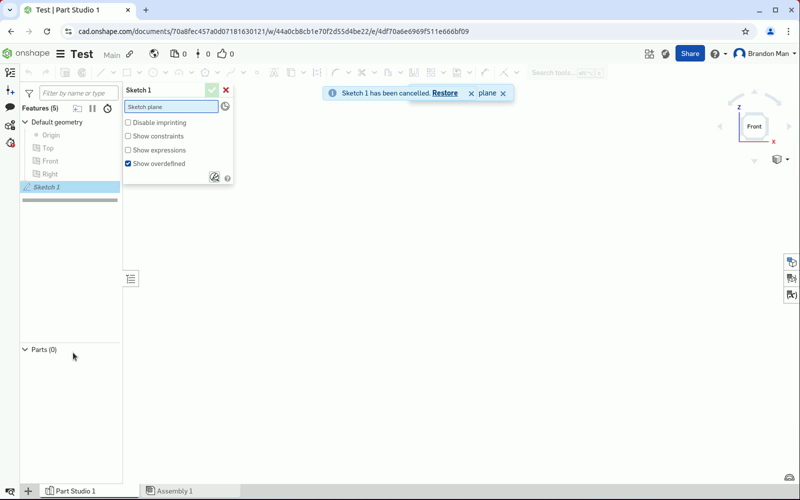
mouse_move(73, 163)
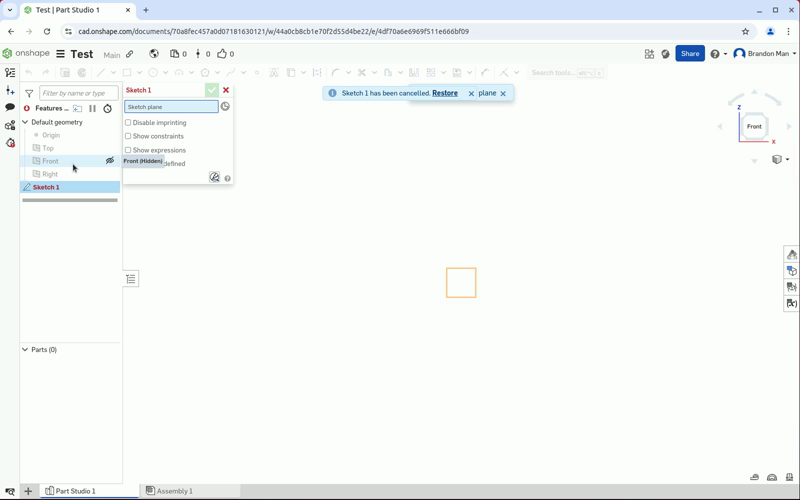
click(73, 163)
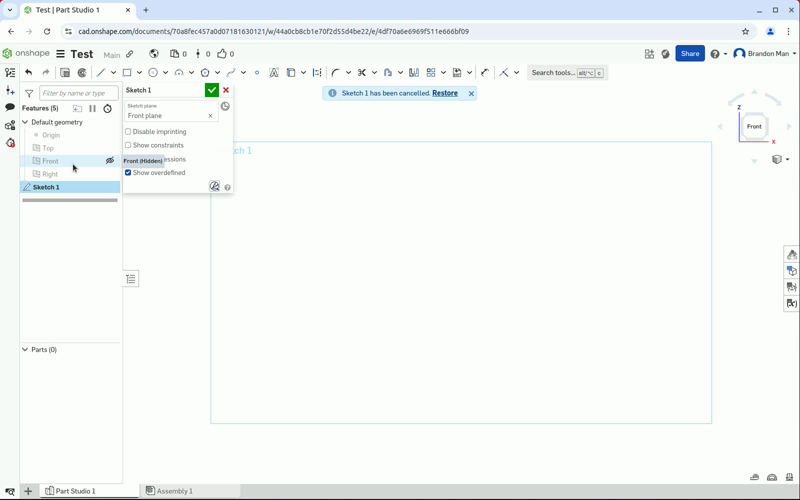
mouse_move(73, 352)
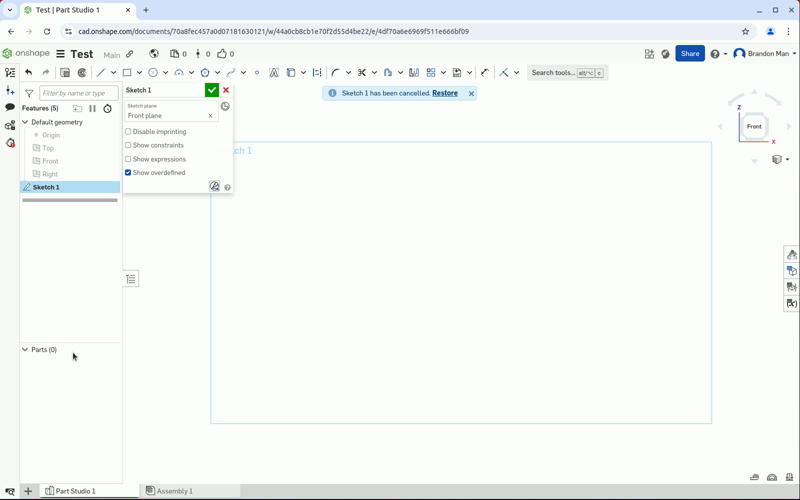
key(y)
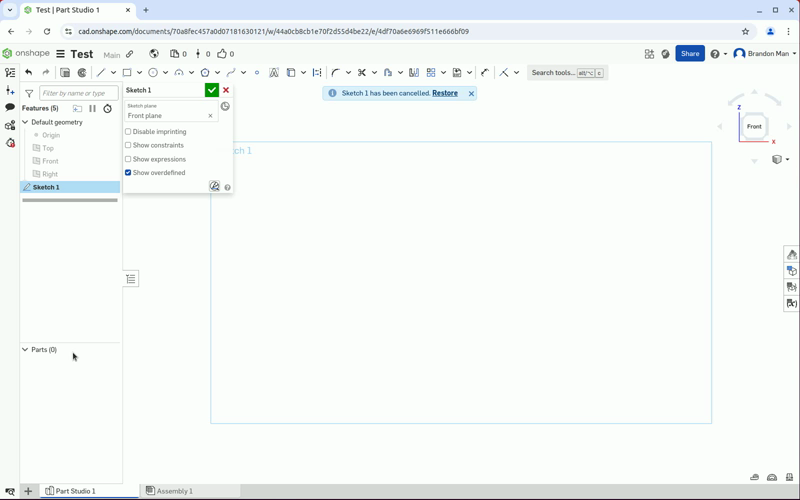
key(l)
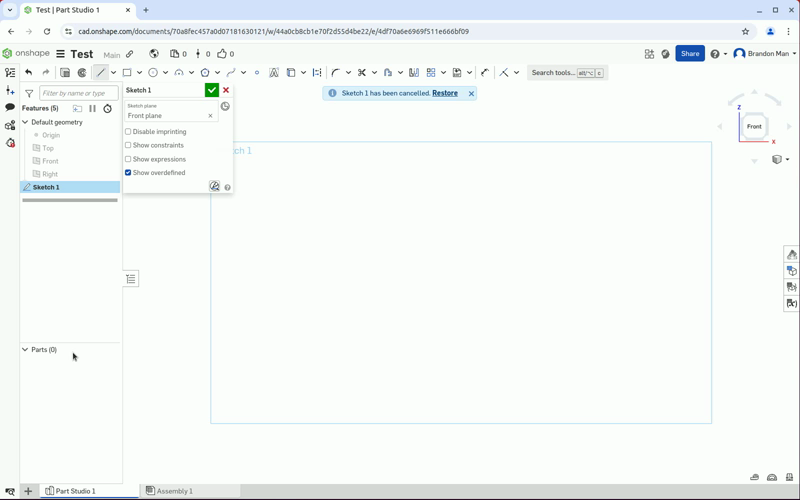
key_down(shift)
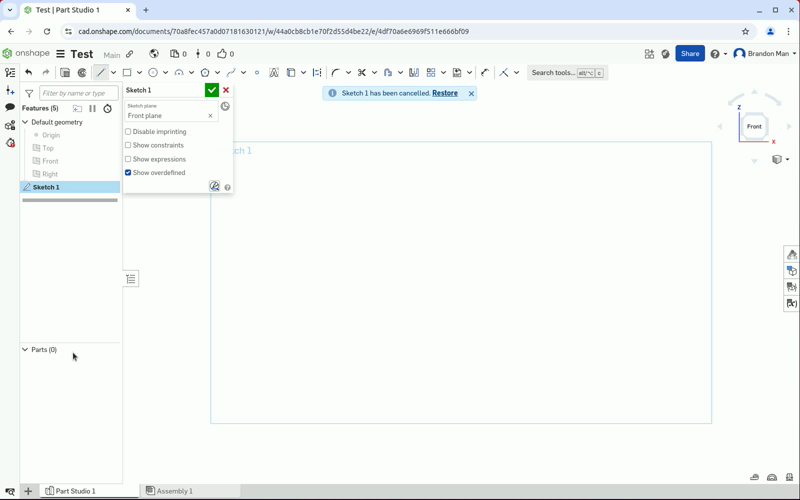
mouse_move(460, 282)
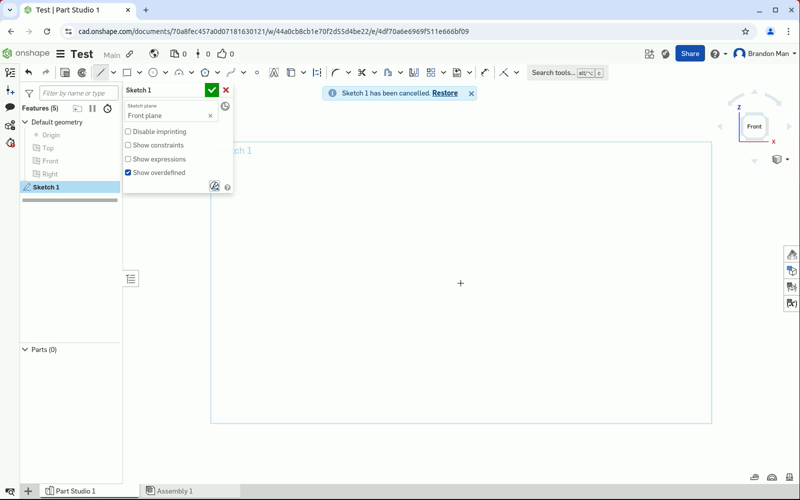
click(460, 282)
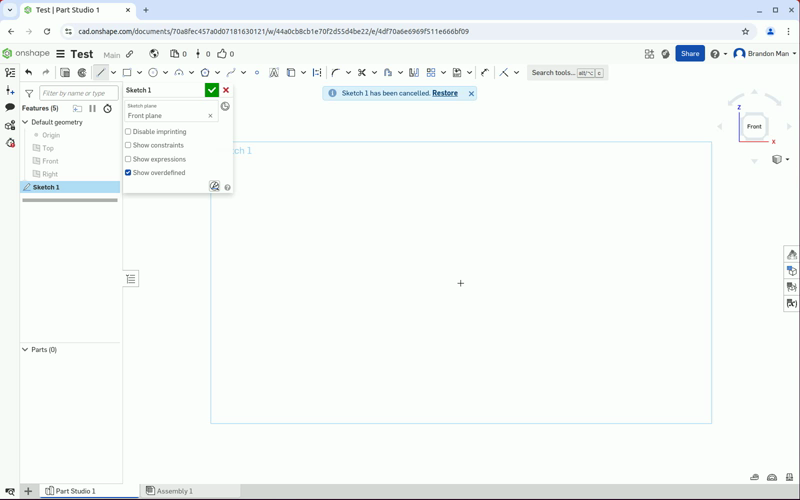
key_up(shift)
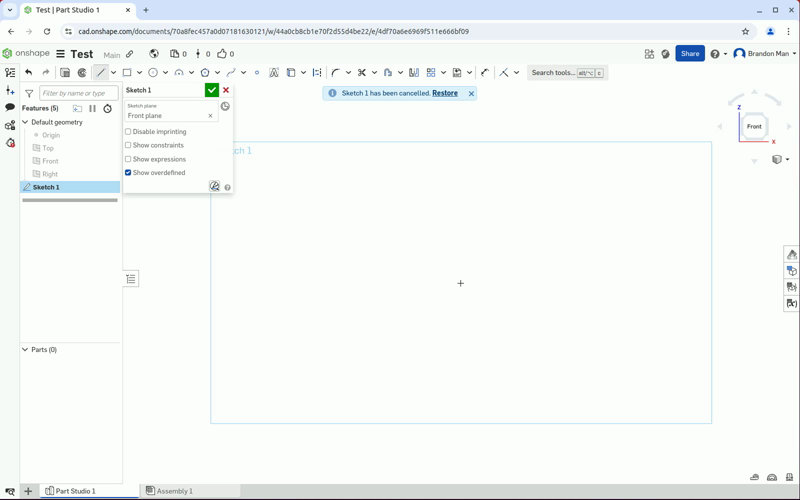
key_down(shift)
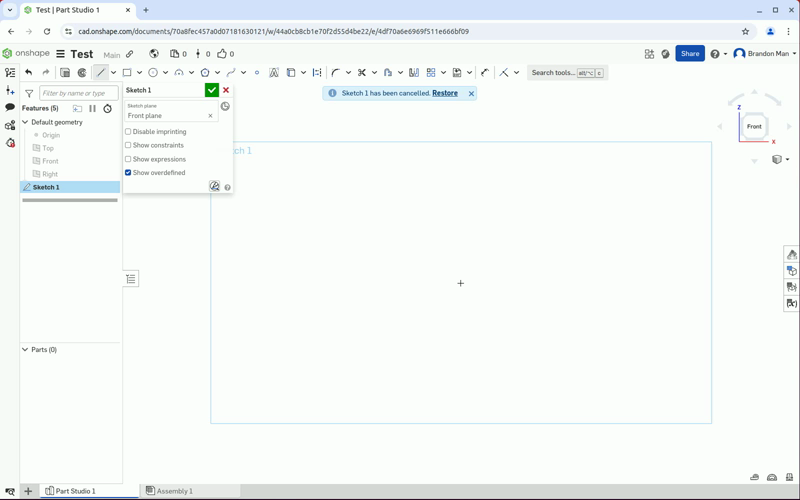
mouse_move(573, 282)
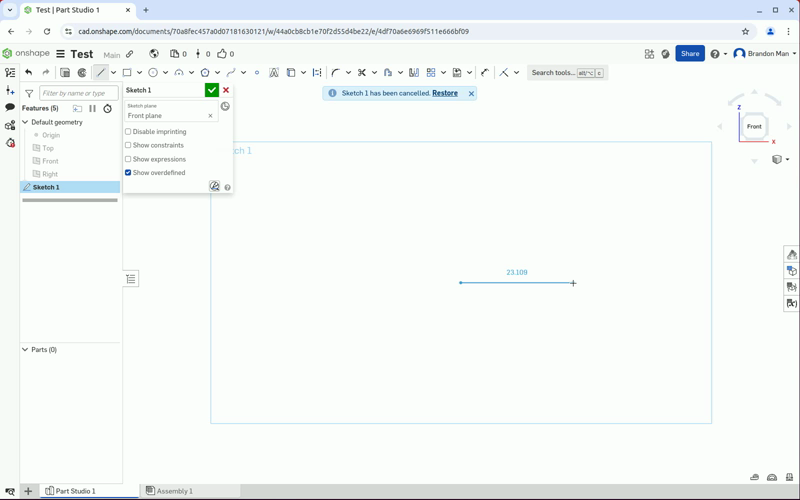
click(573, 282)
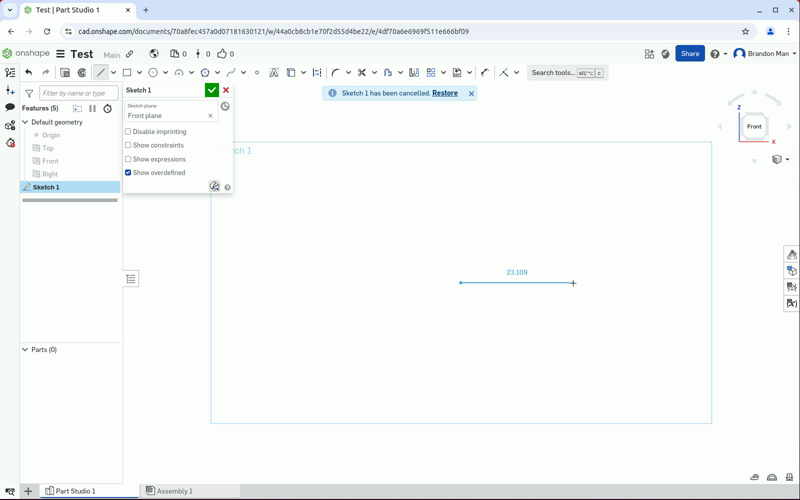
key_up(shift)
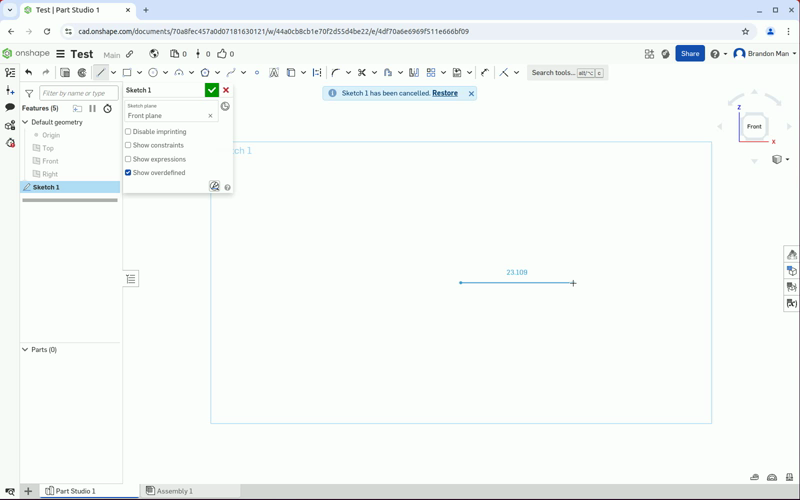
key_down(shift)
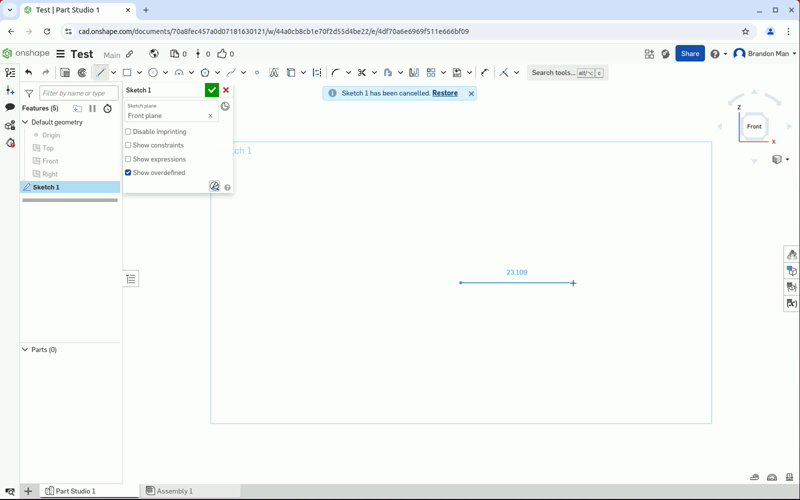
mouse_move(589, 282)
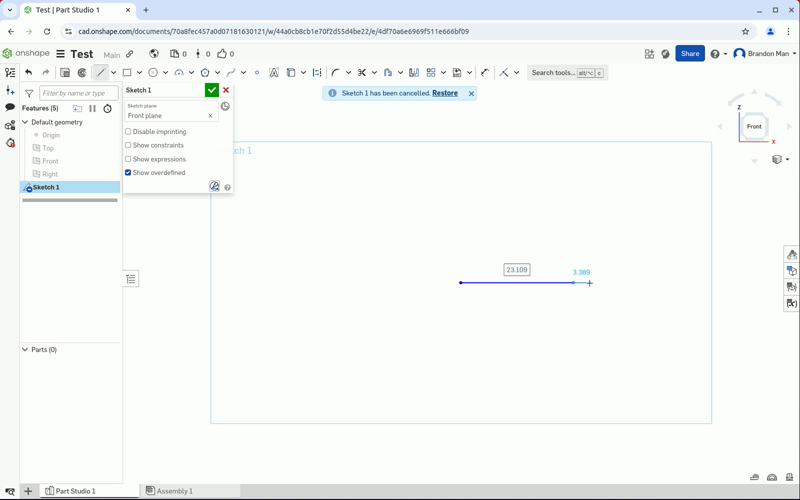
mouse_move(573, 233)
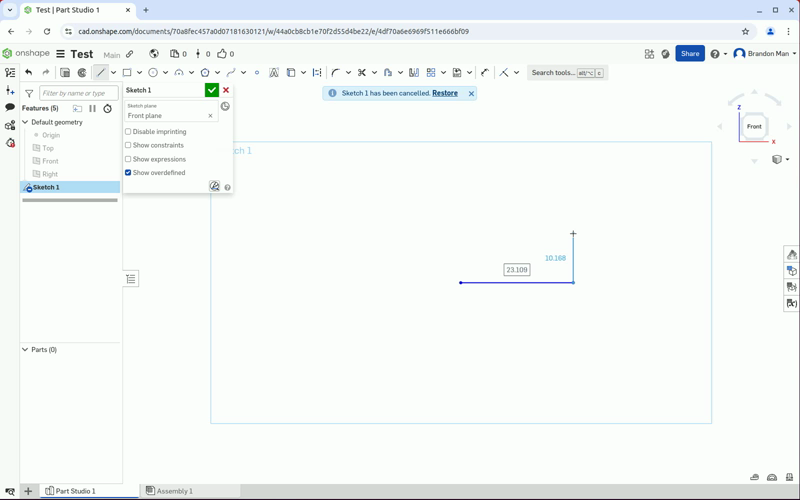
click(573, 233)
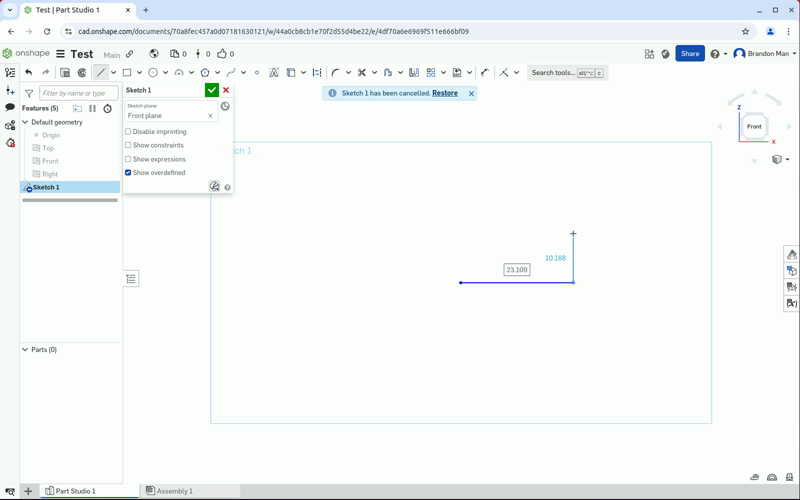
key_up(shift)
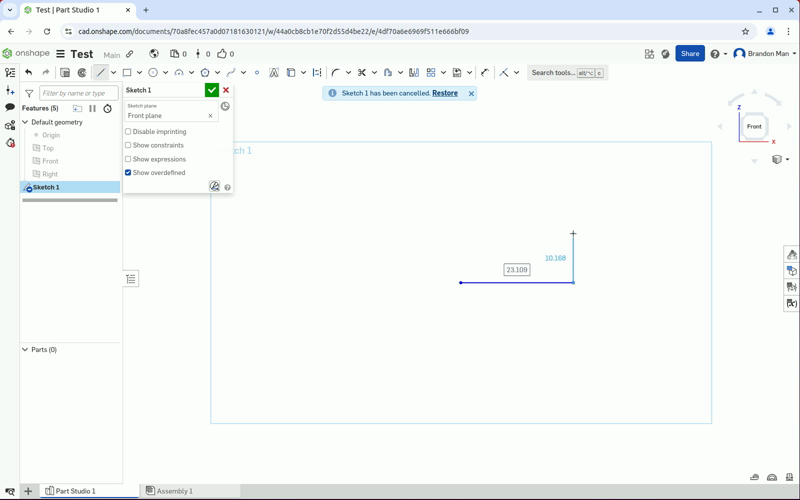
key_down(shift)
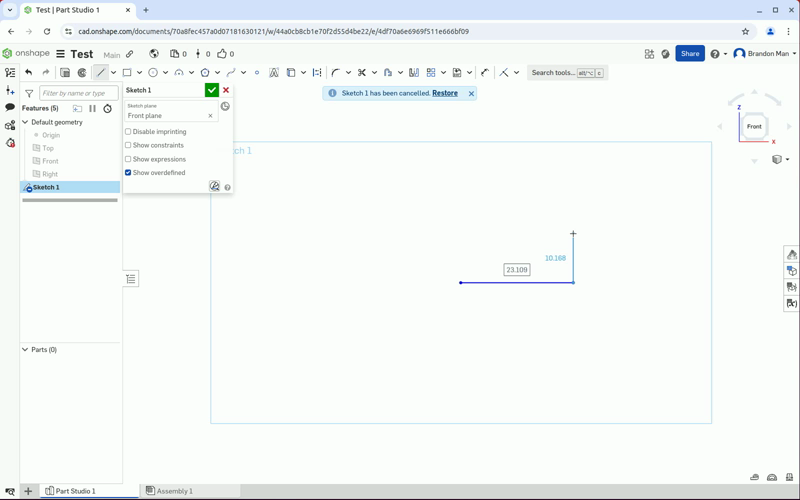
mouse_move(589, 233)
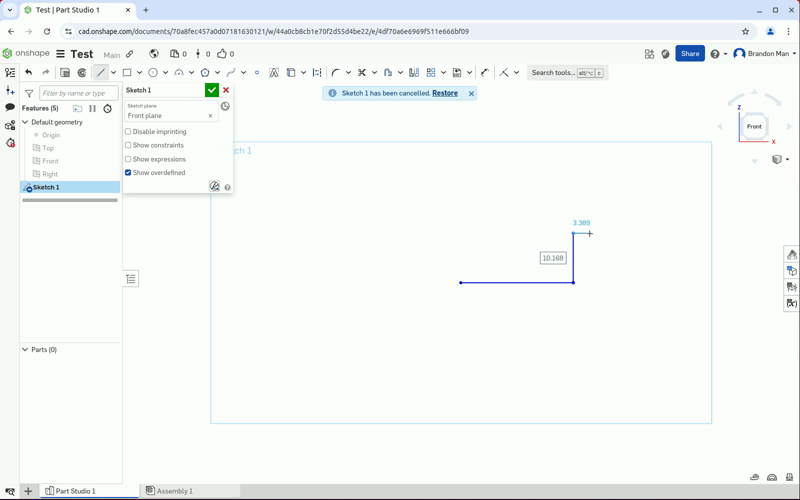
mouse_move(544, 233)
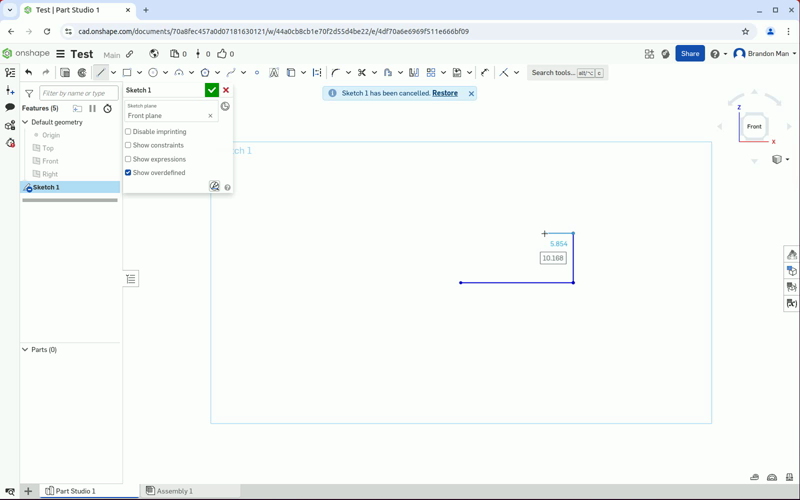
click(544, 233)
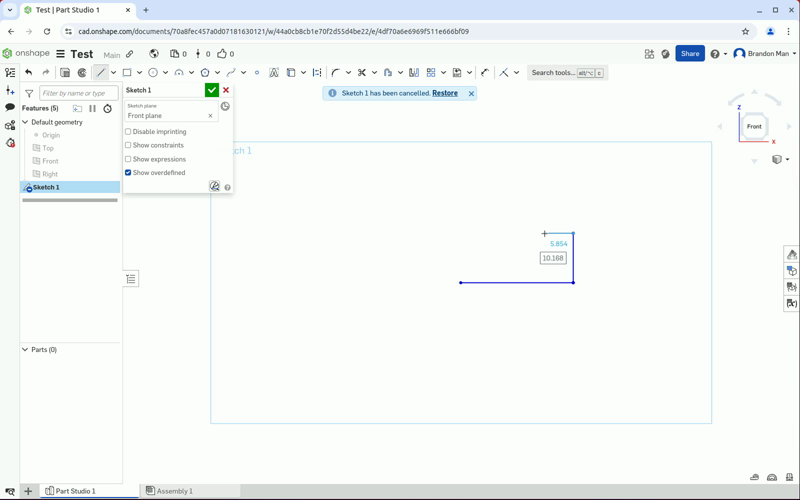
key_up(shift)
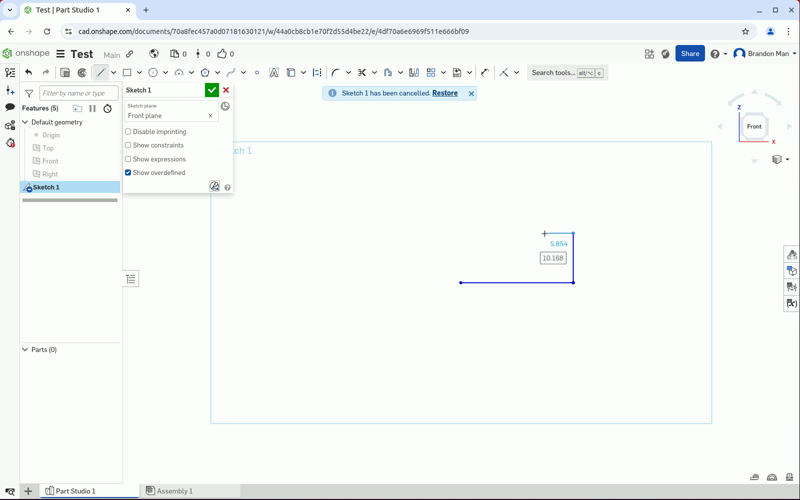
key_down(shift)
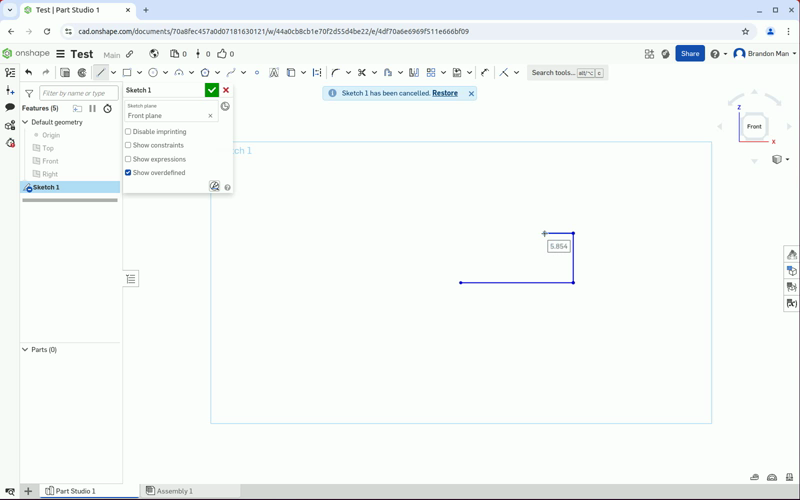
mouse_move(574, 233)
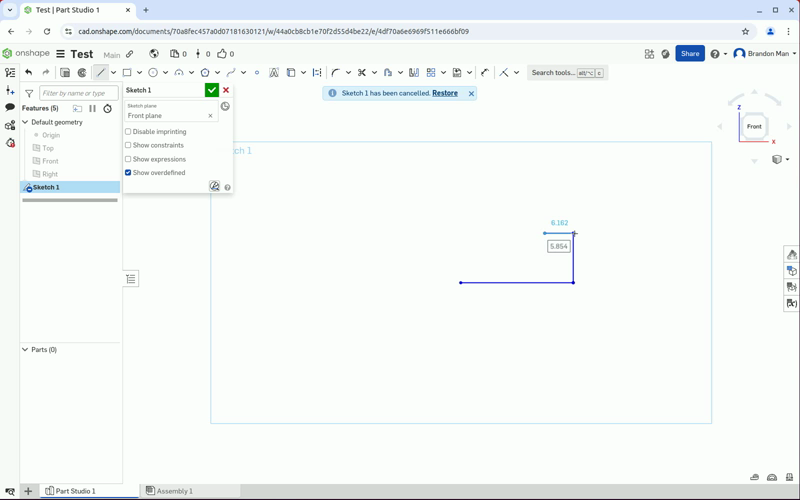
mouse_move(544, 255)
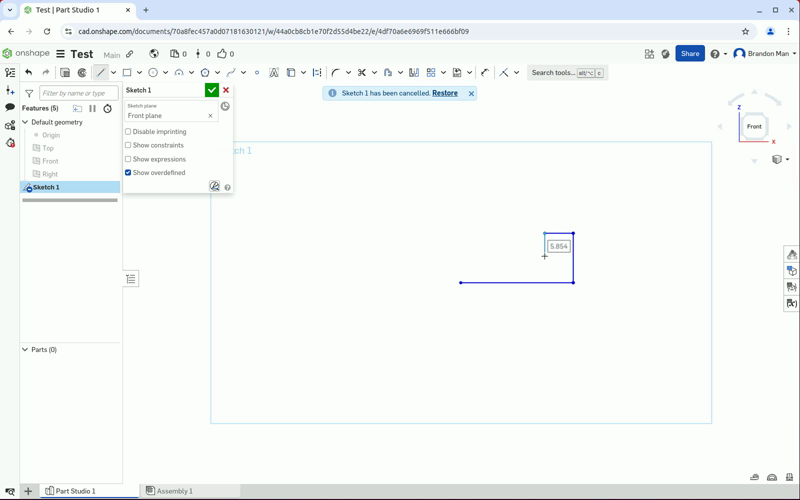
click(544, 255)
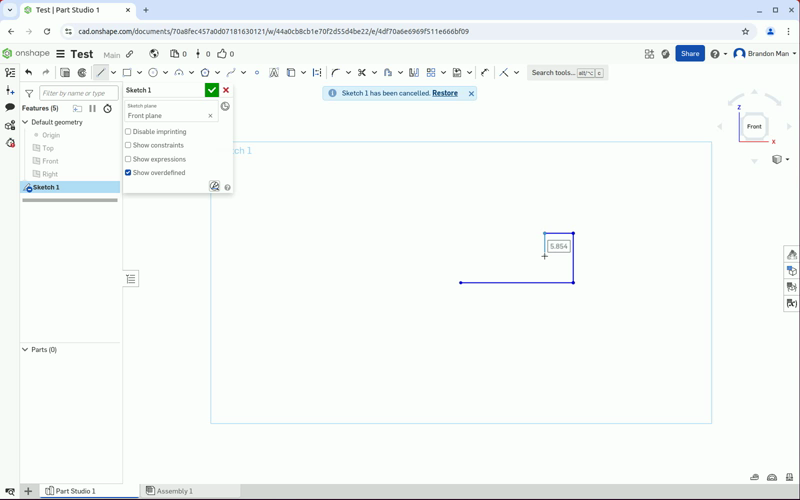
key_up(shift)
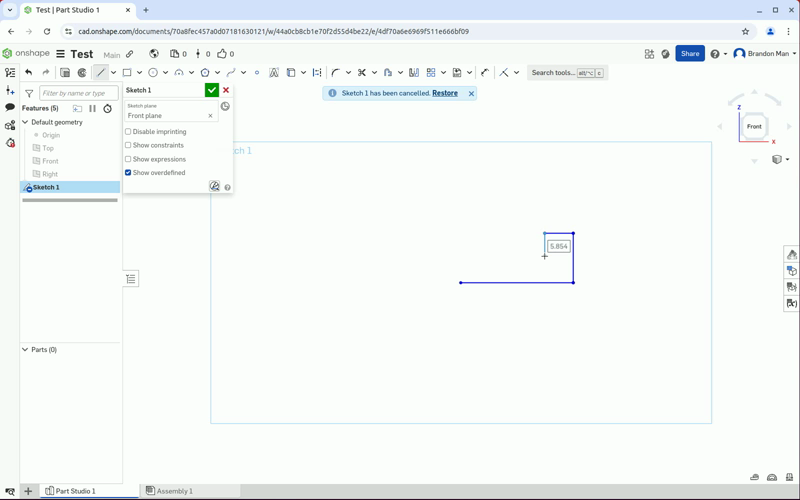
key(esc)
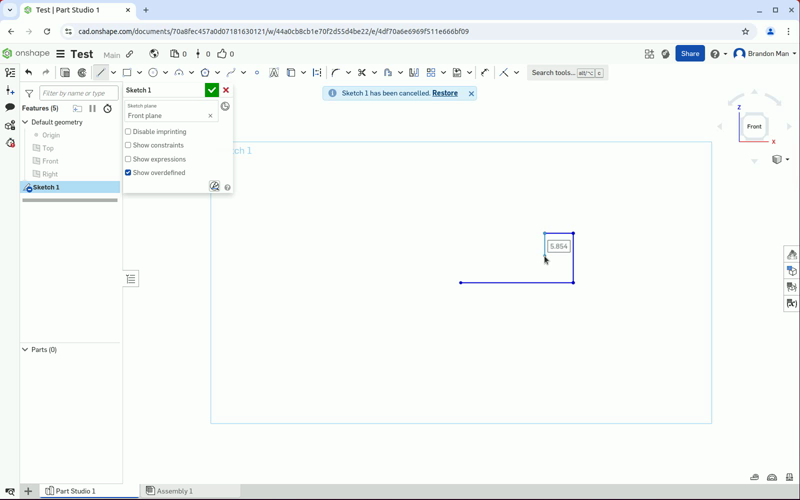
key(a)
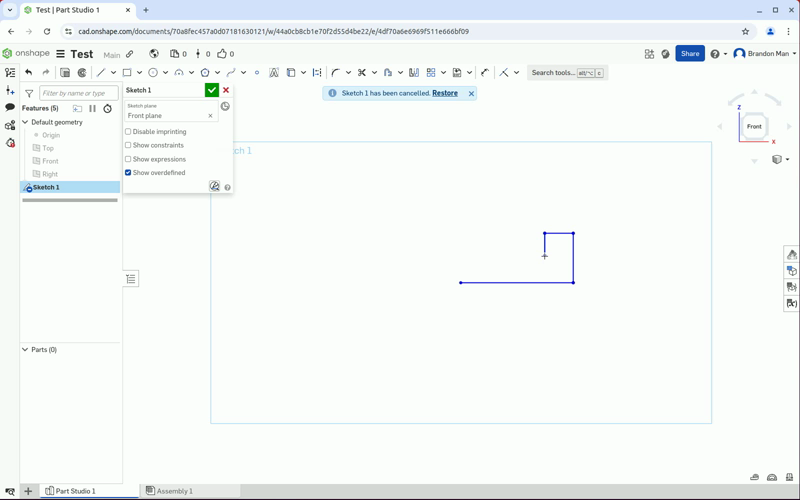
mouse_move(544, 255)
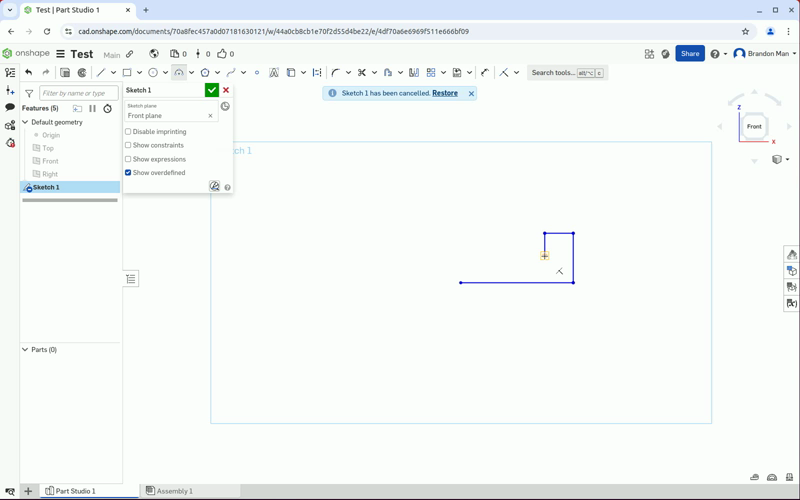
click(544, 255)
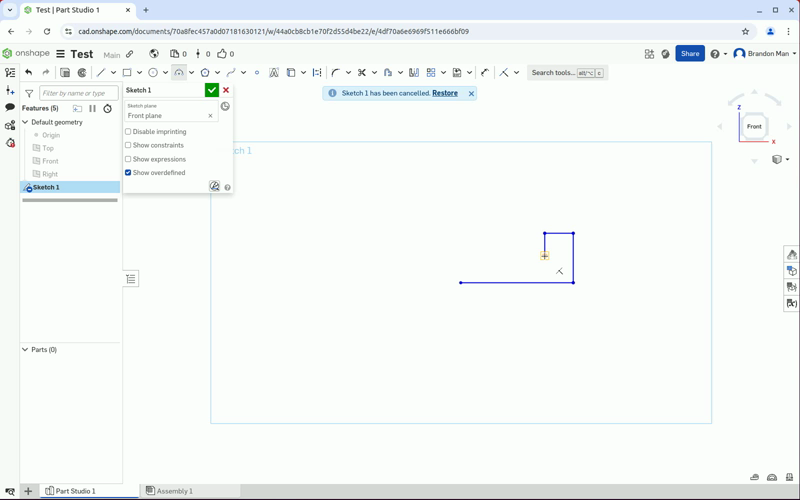
key_down(shift)
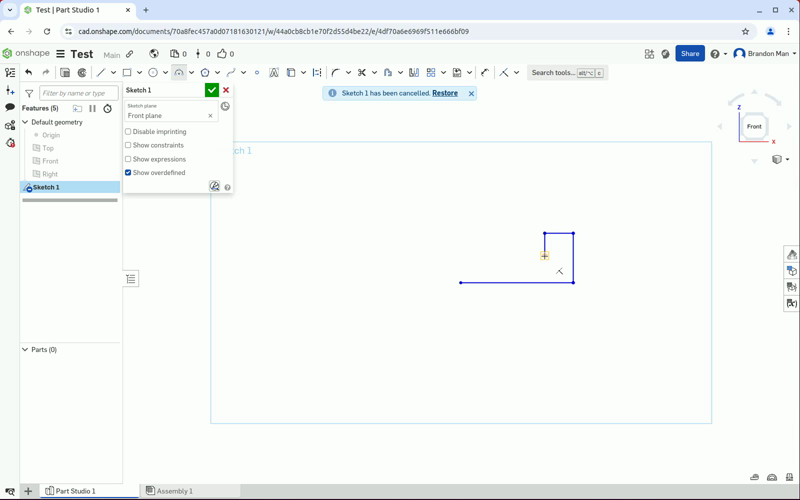
mouse_move(537, 265)
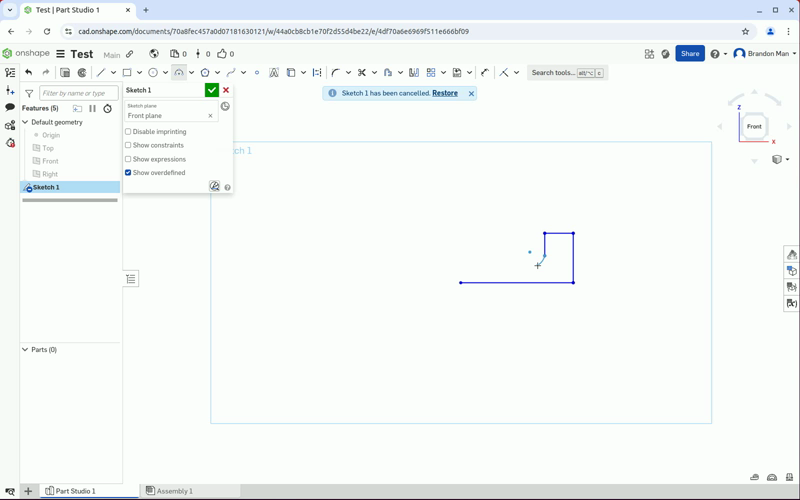
click(537, 265)
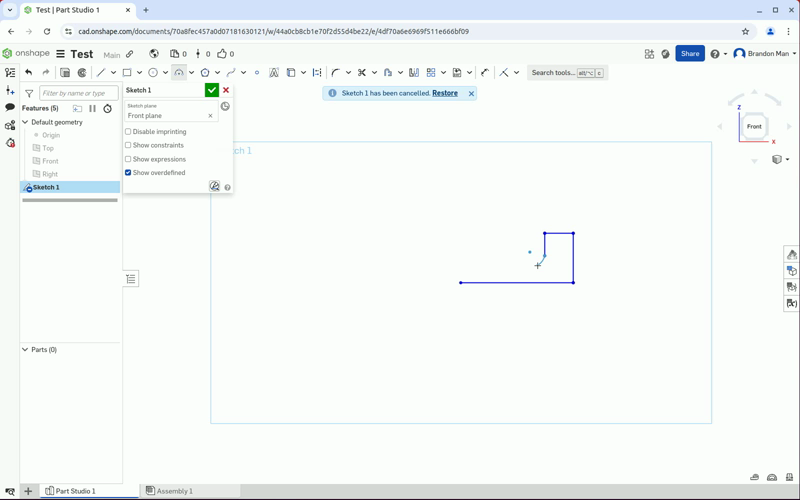
mouse_move(542, 261)
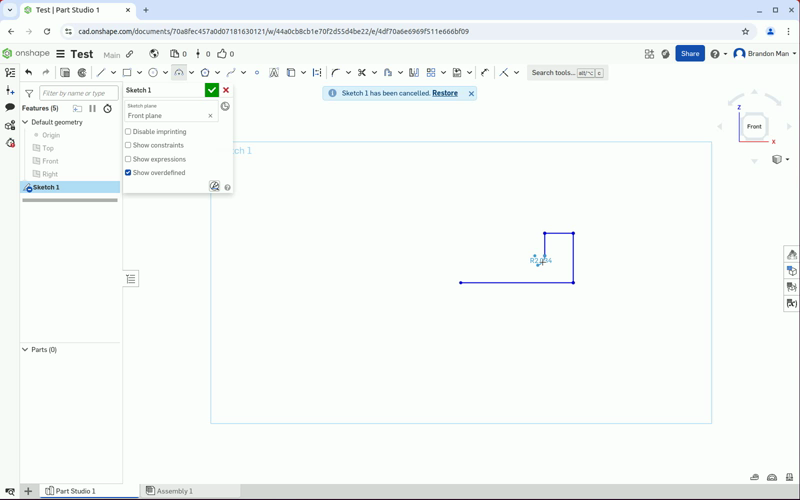
click(542, 261)
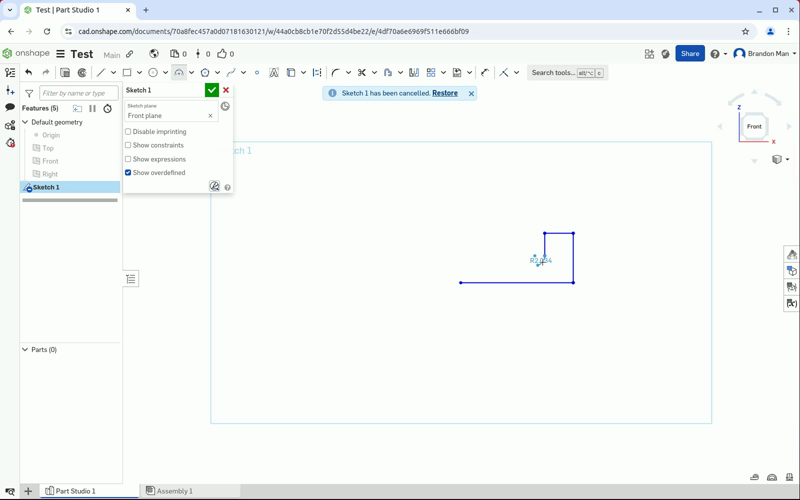
key_up(shift)
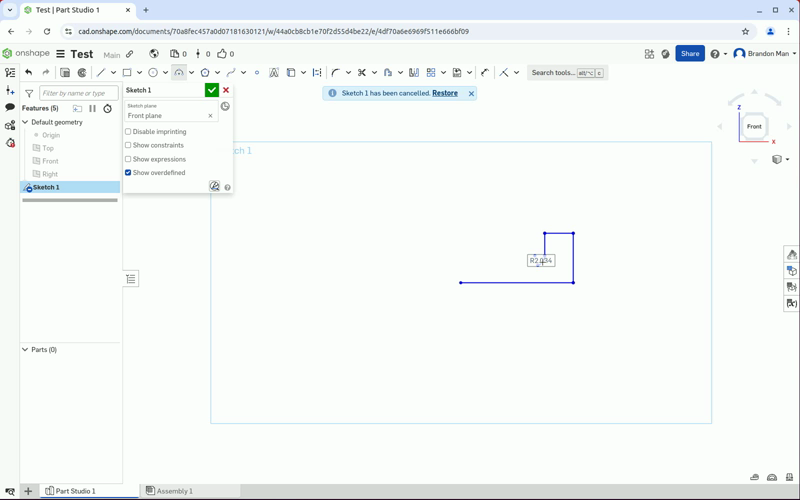
key(esc)
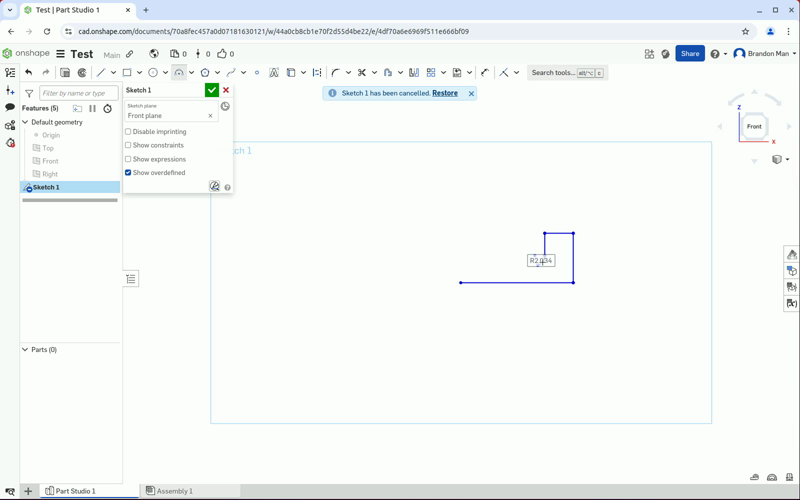
key(l)
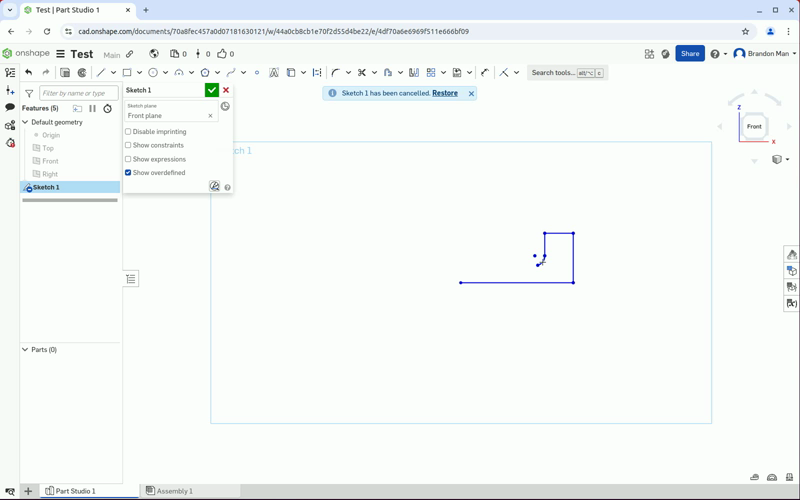
mouse_move(537, 265)
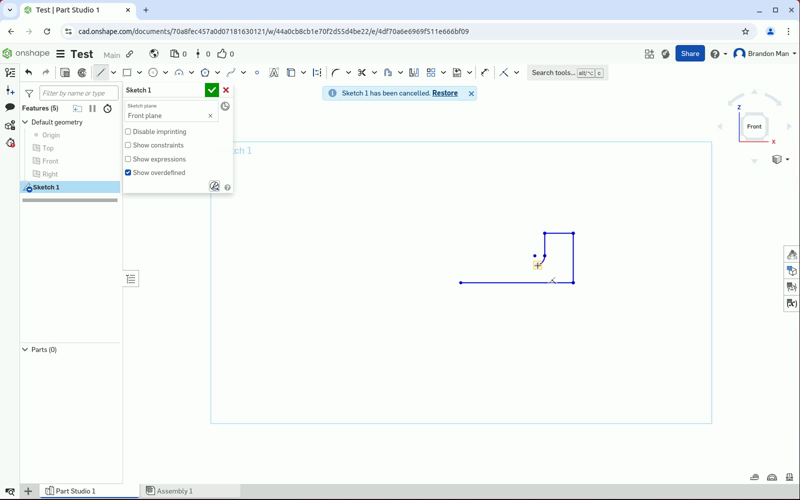
click(537, 265)
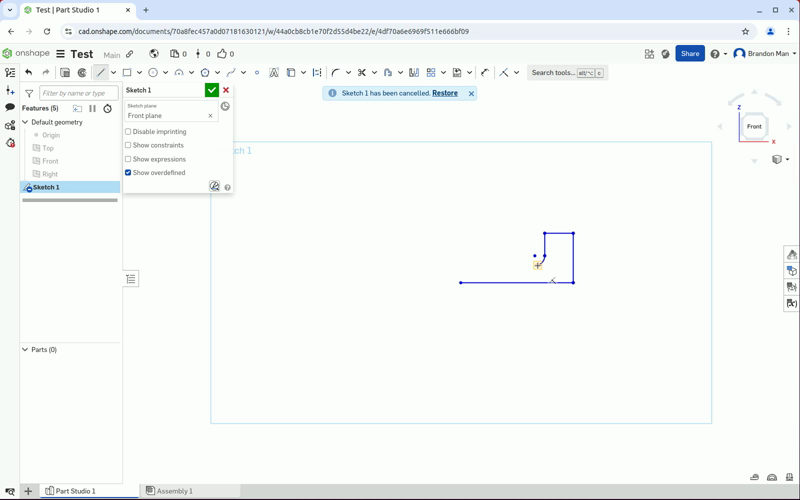
key_down(shift)
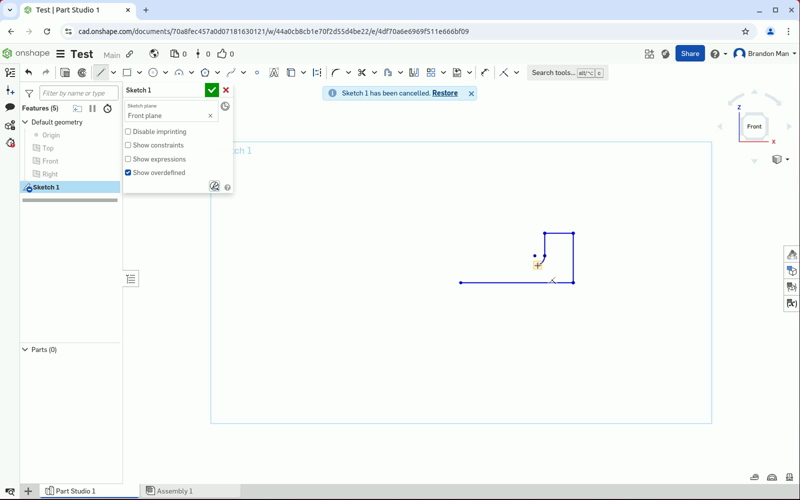
mouse_move(567, 265)
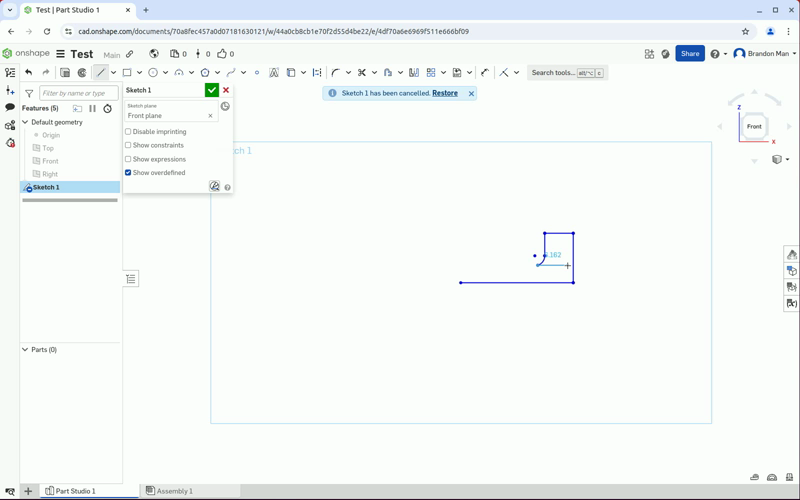
mouse_move(496, 265)
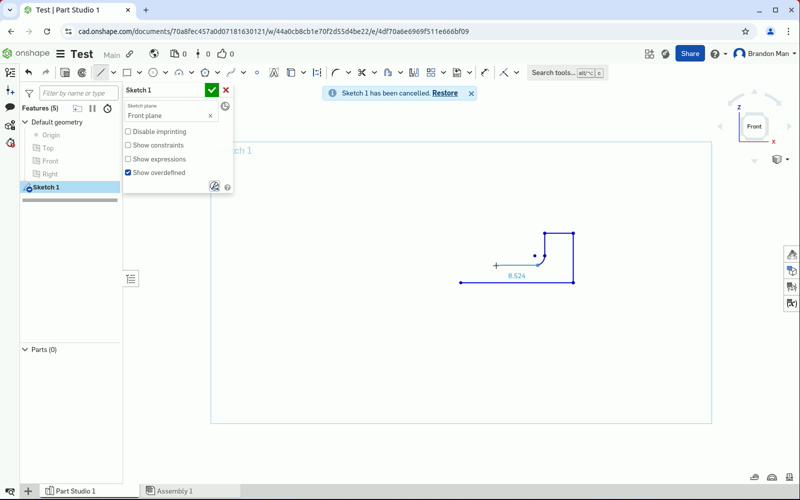
click(496, 265)
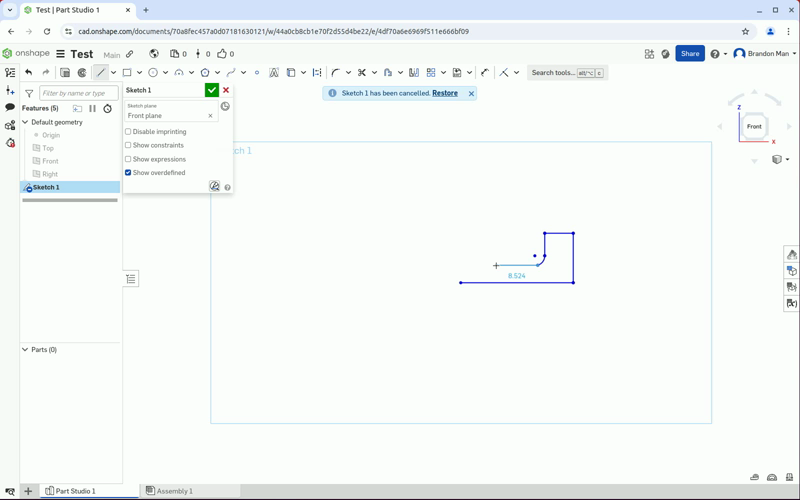
key_up(shift)
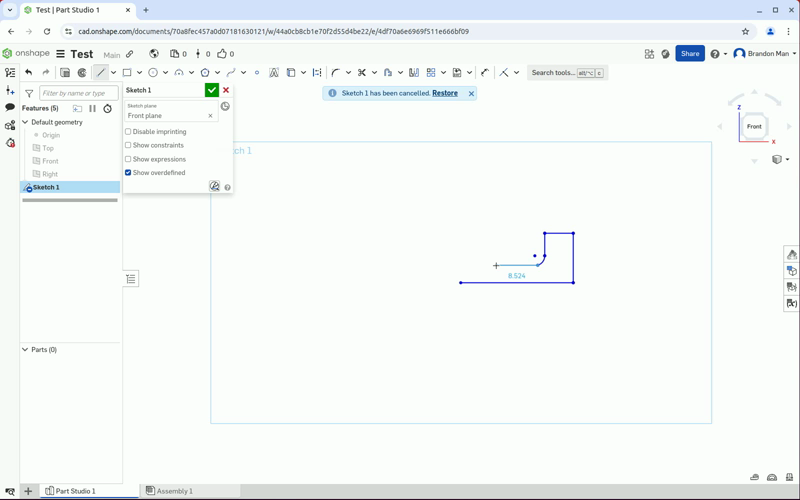
key(esc)
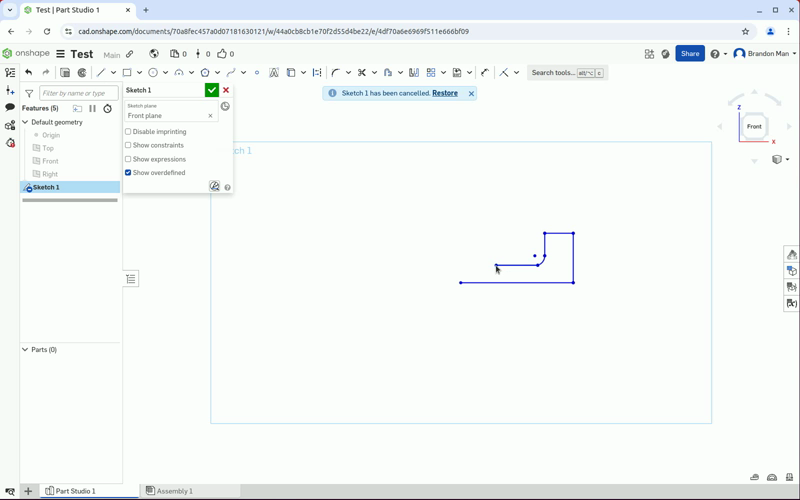
key(a)
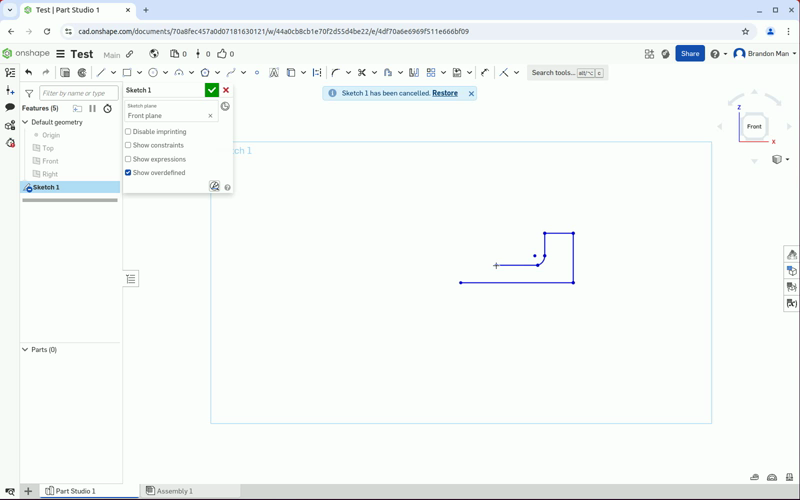
mouse_move(496, 265)
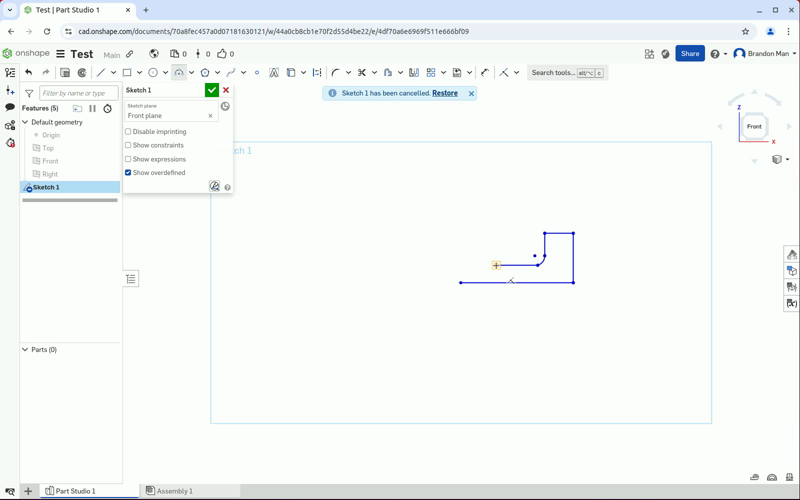
click(496, 265)
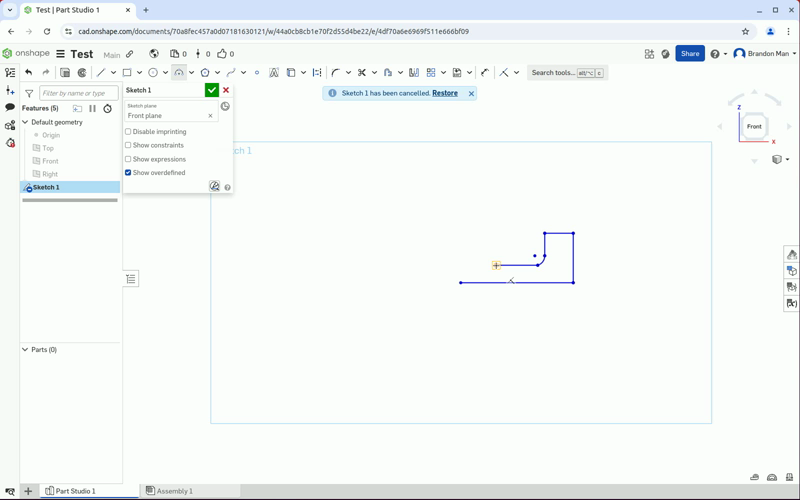
key_down(shift)
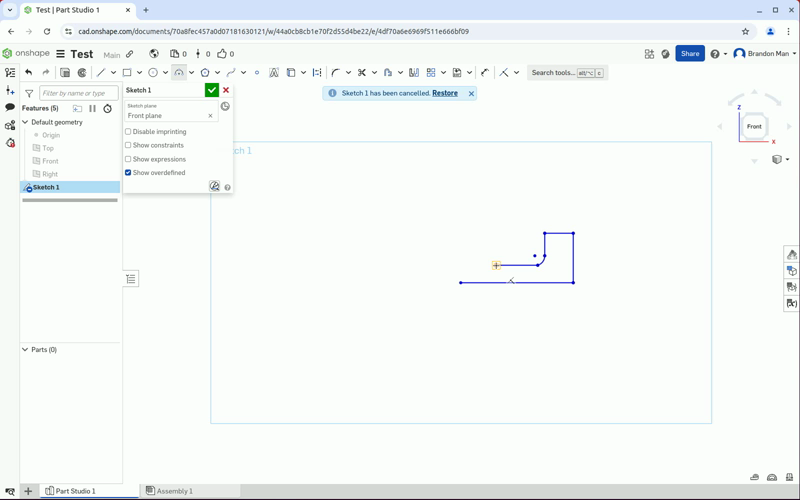
mouse_move(489, 255)
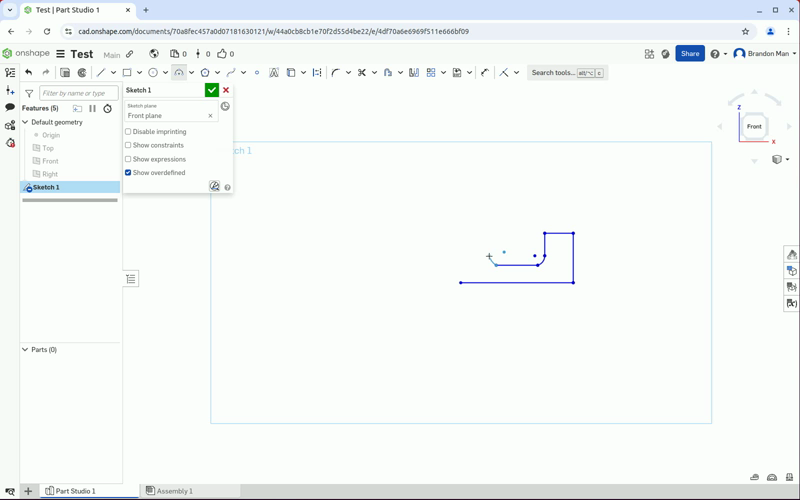
click(489, 255)
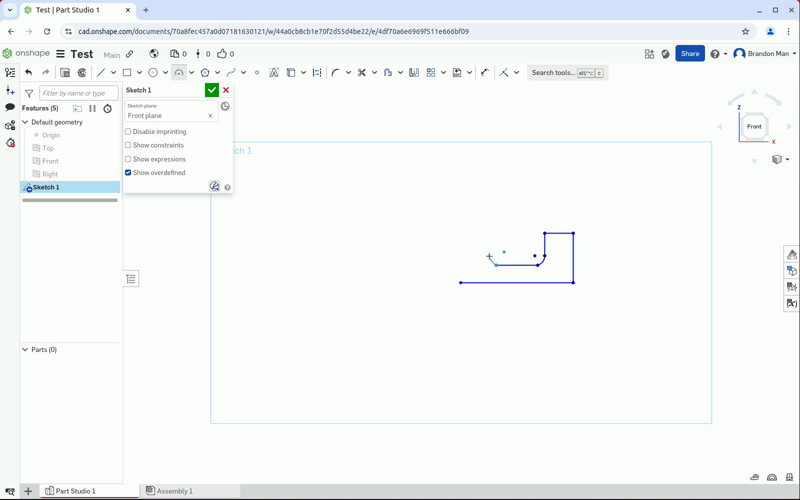
mouse_move(491, 261)
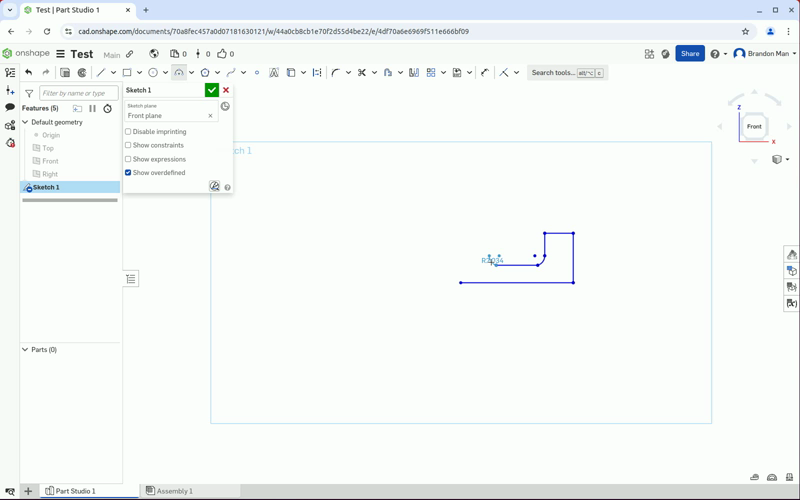
click(491, 261)
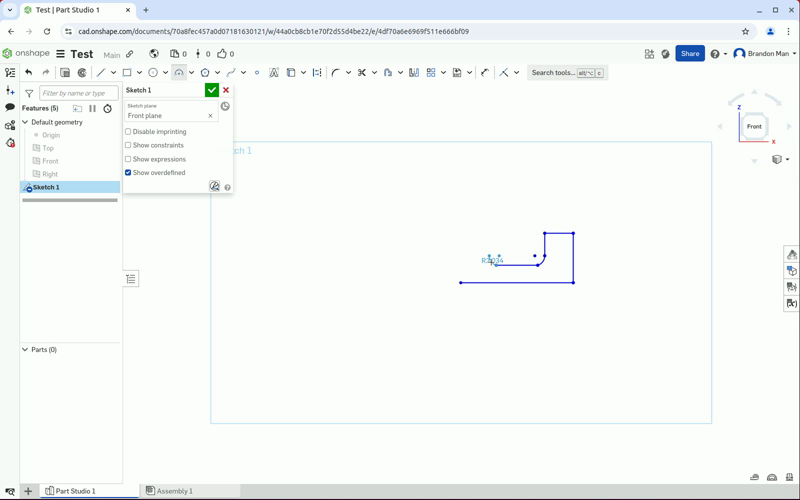
key_up(shift)
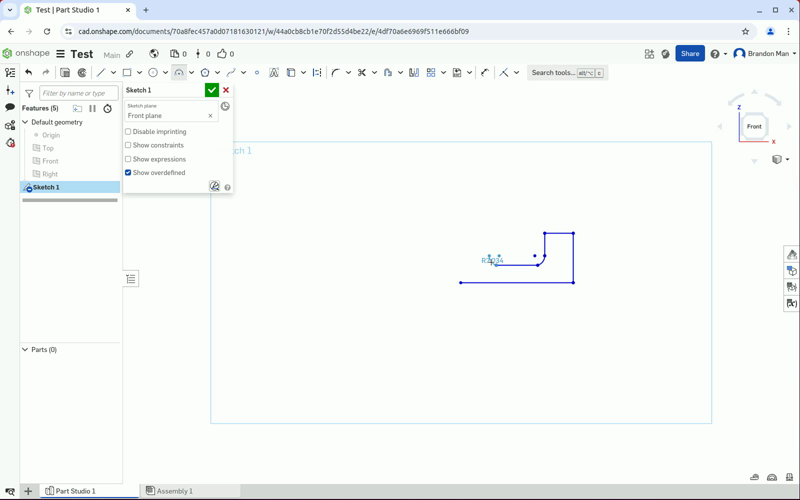
key(esc)
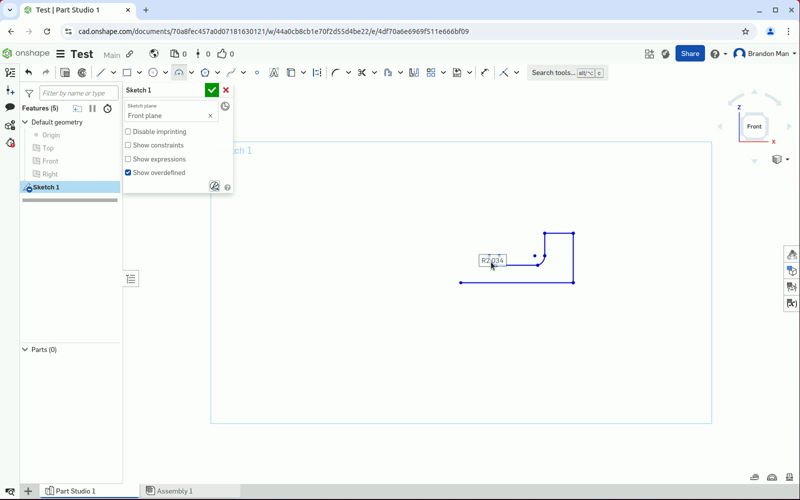
key(l)
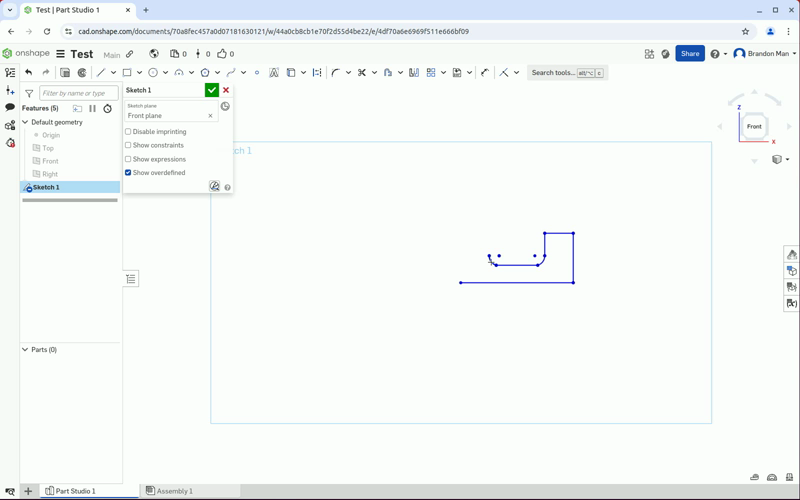
mouse_move(489, 255)
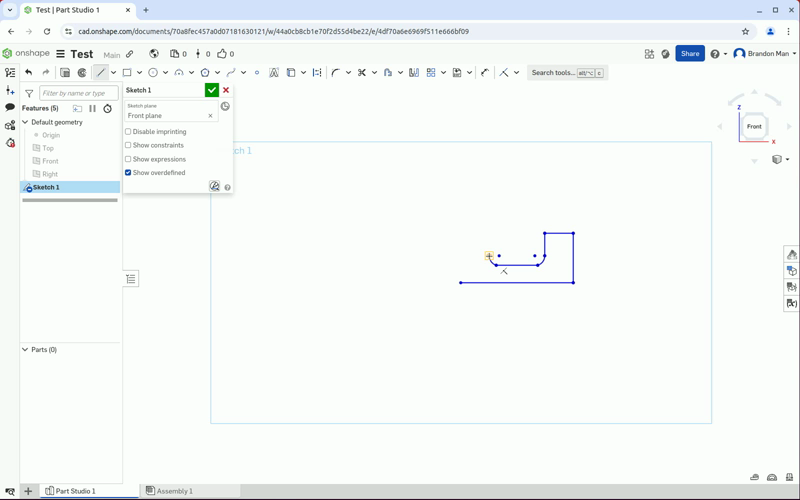
click(489, 255)
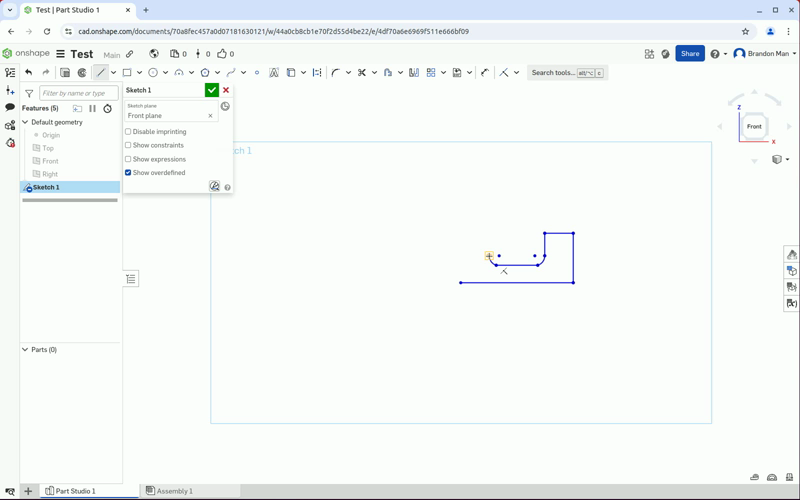
key_down(shift)
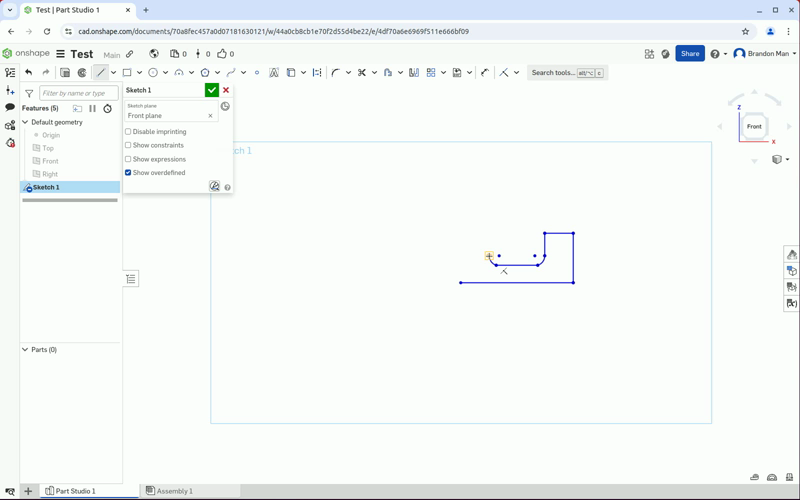
mouse_move(519, 255)
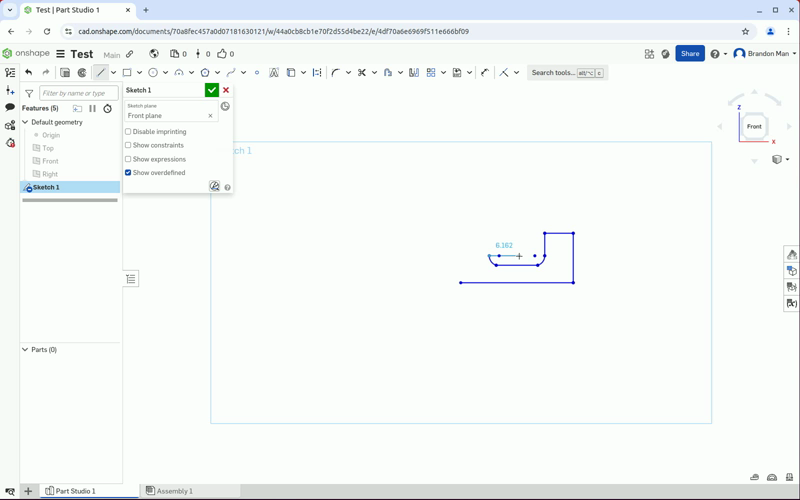
mouse_move(489, 233)
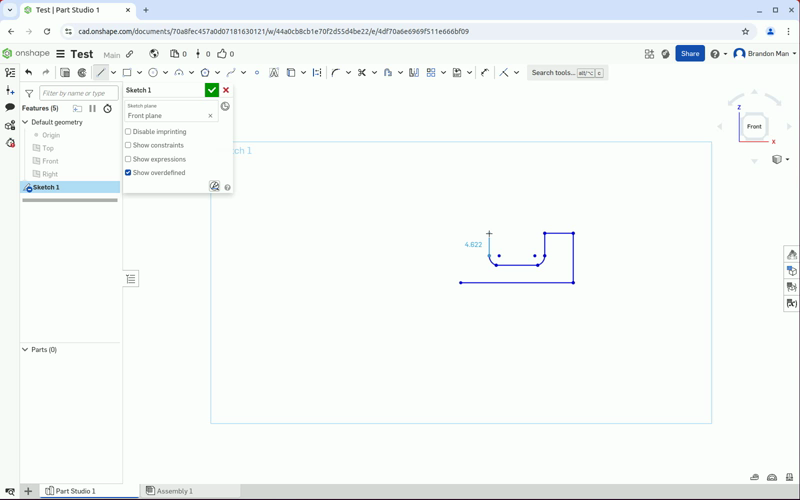
click(489, 233)
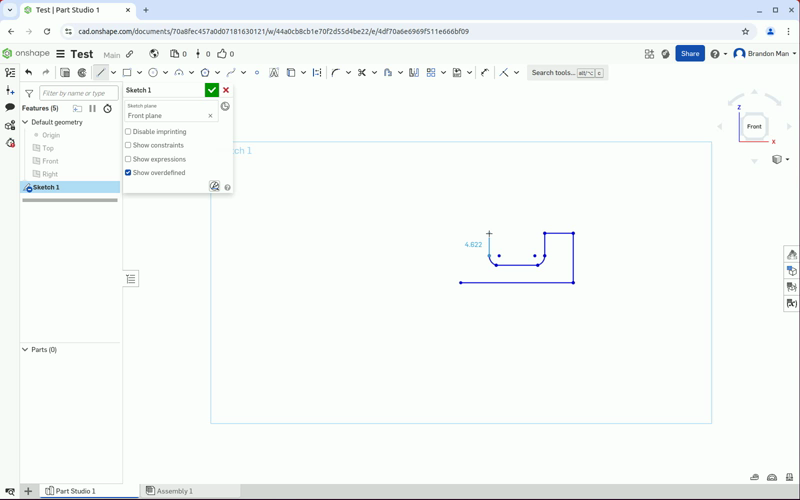
key_up(shift)
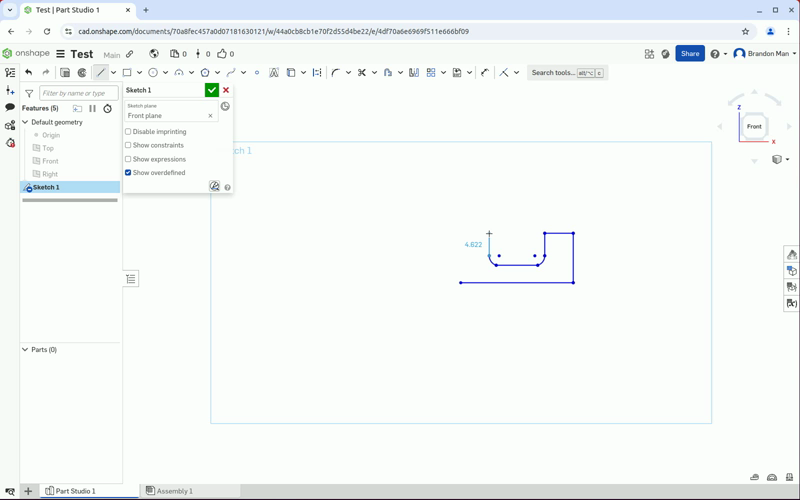
key_down(shift)
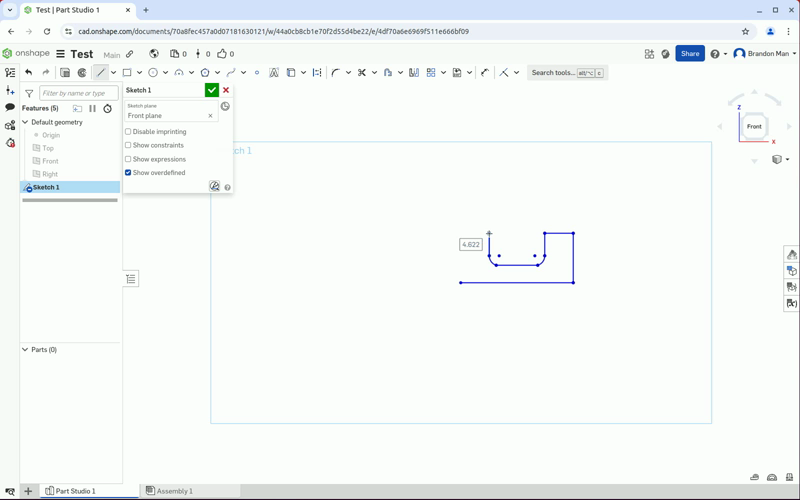
mouse_move(519, 233)
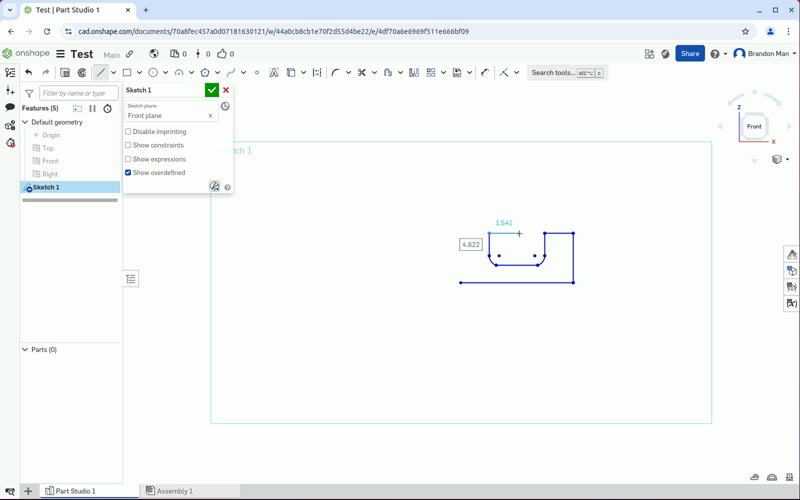
mouse_move(460, 233)
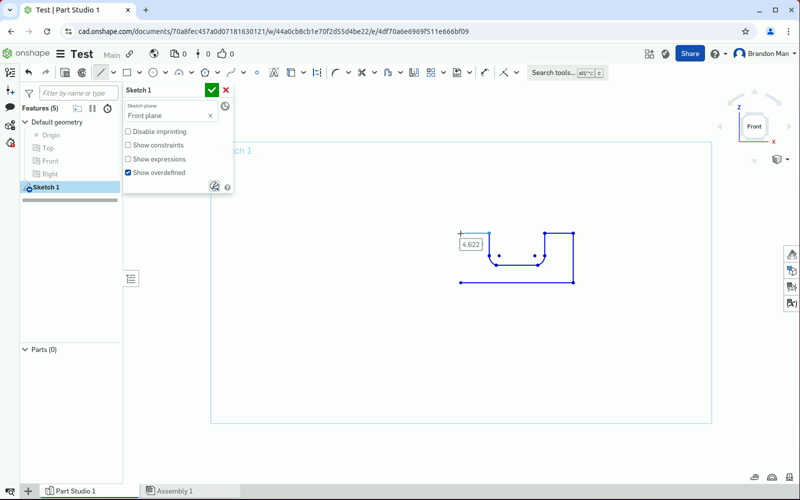
click(460, 233)
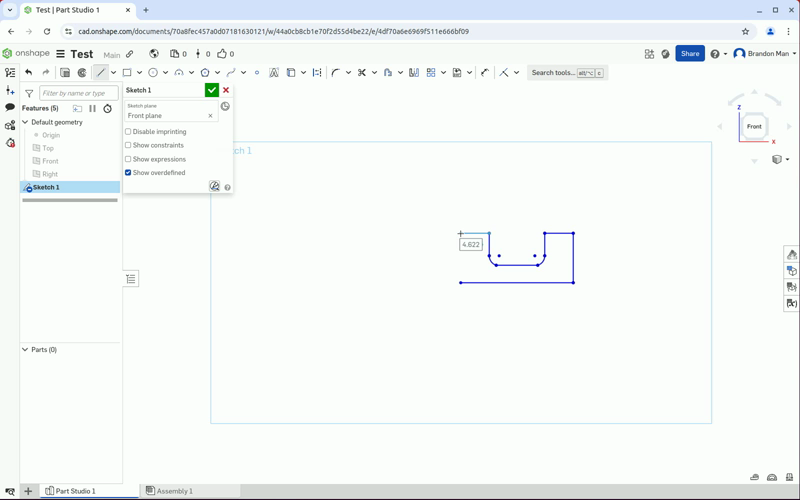
key_up(shift)
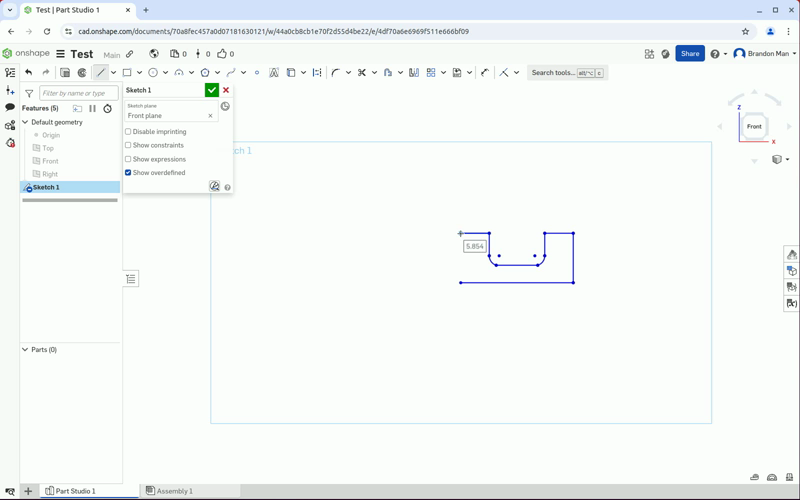
mouse_move(490, 233)
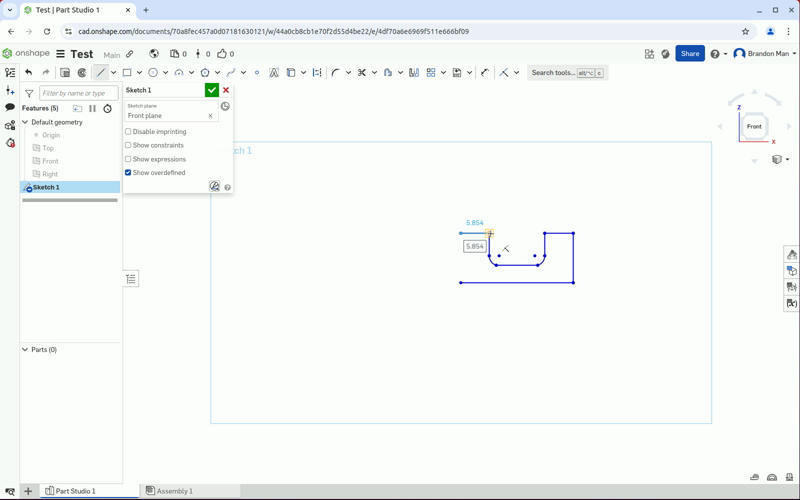
key_down(shift)
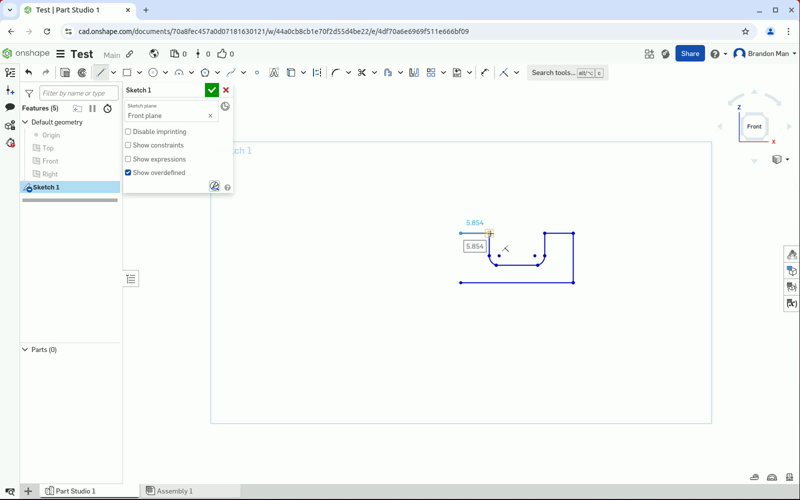
mouse_move(460, 282)
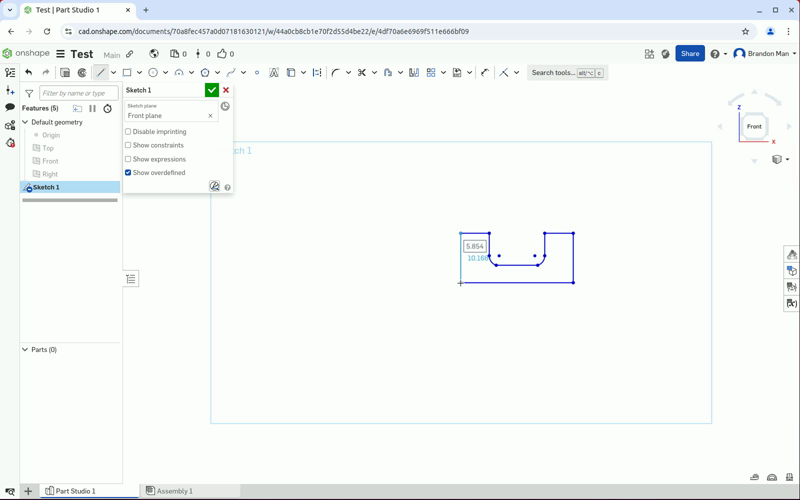
key_up(shift)
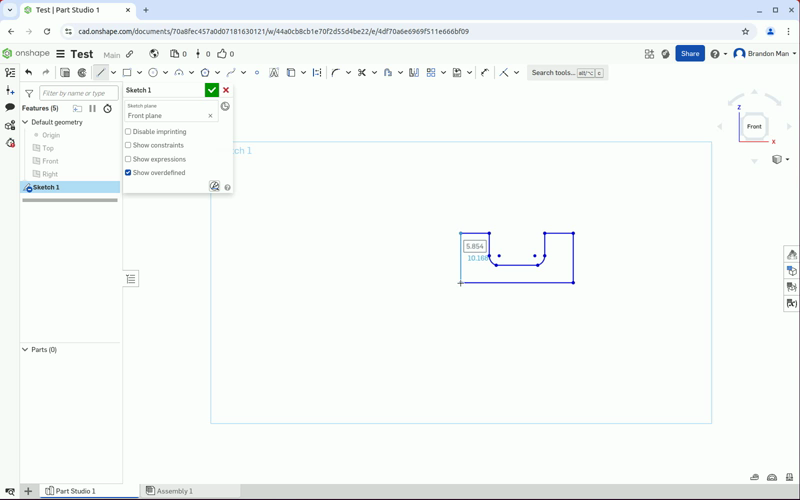
click(460, 282)
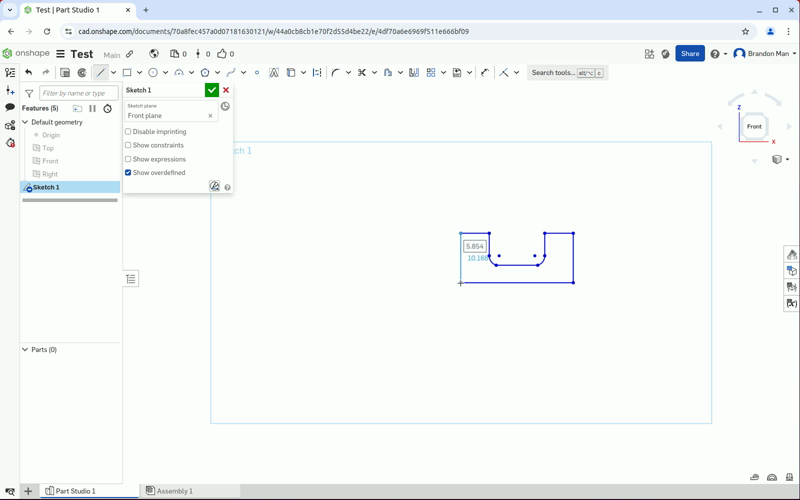
key(esc)
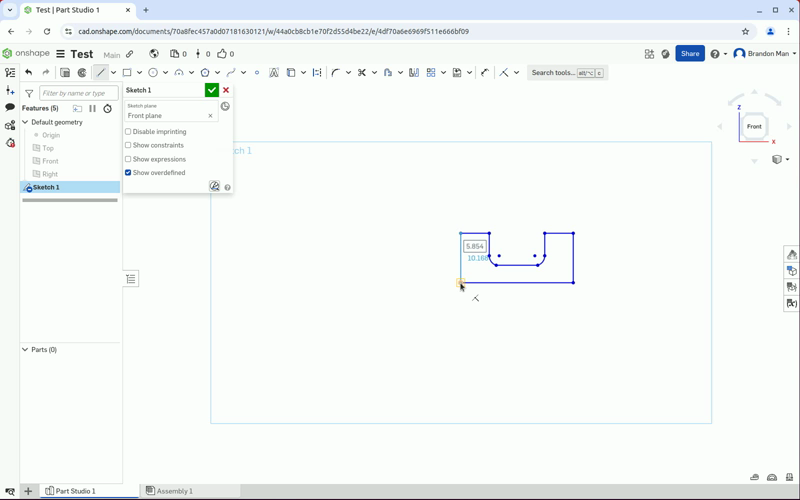
mouse_move(502, 268)
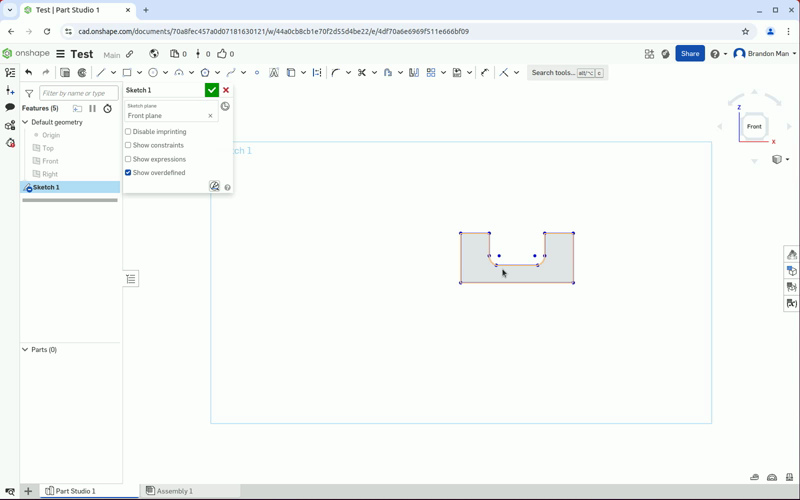
click(502, 268)
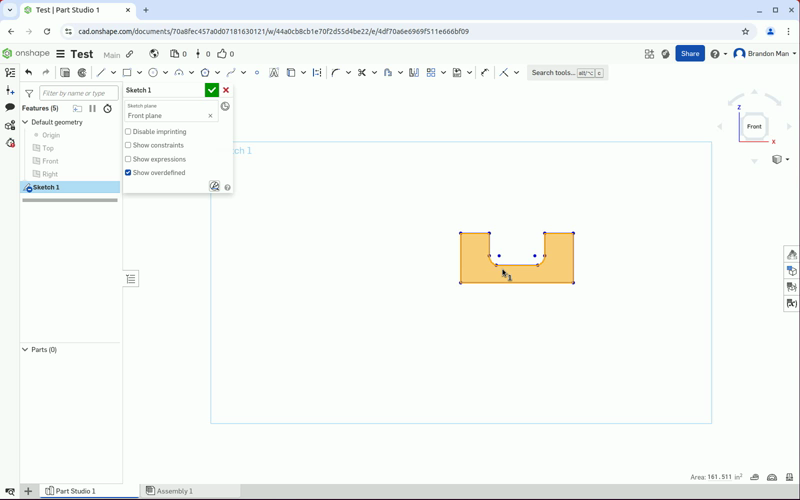
mouse_move(73, 352)
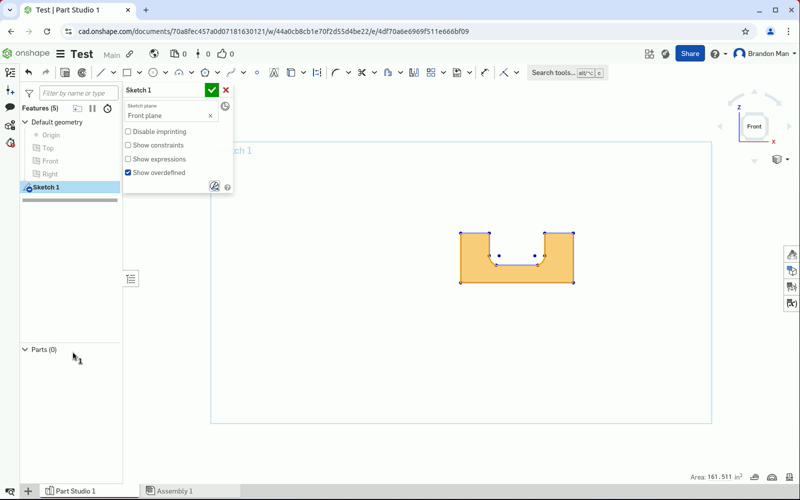
key(shift+y)
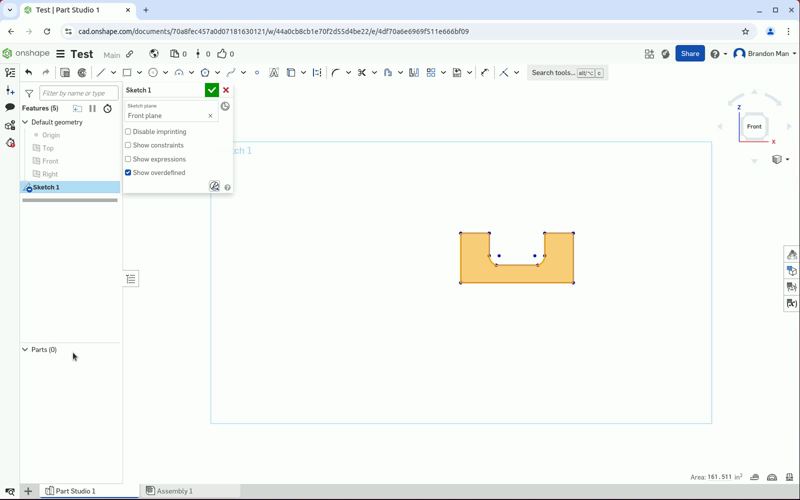
key(shift+e)
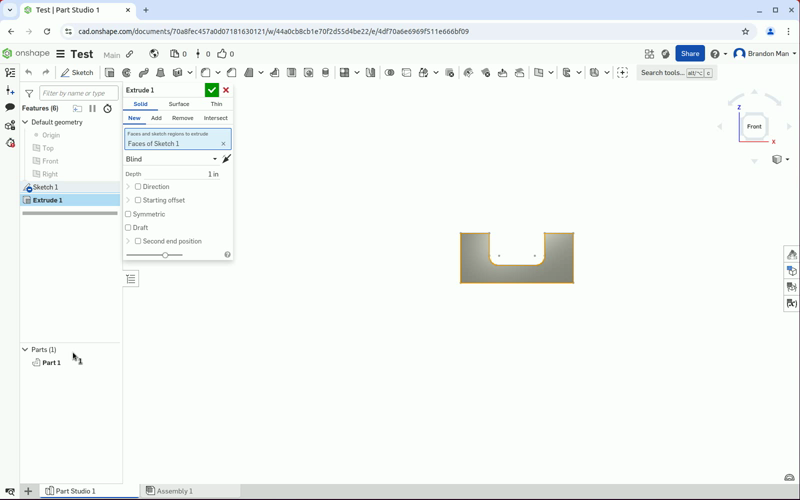
mouse_move(143, 106)
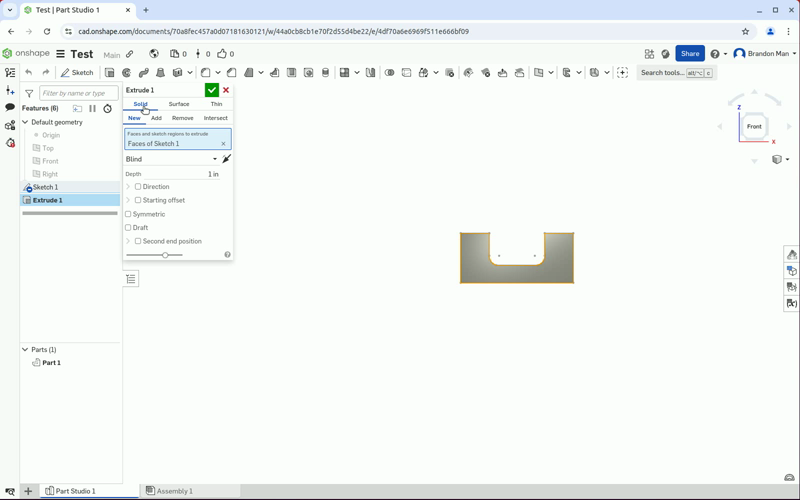
click(143, 106)
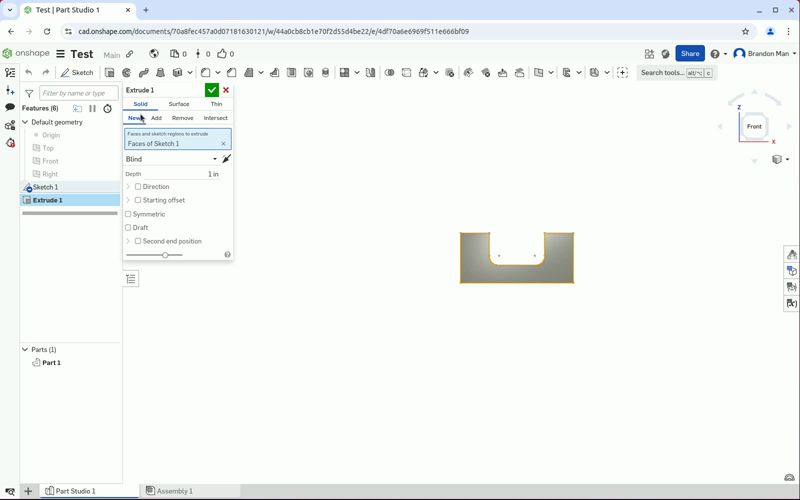
mouse_move(137, 120)
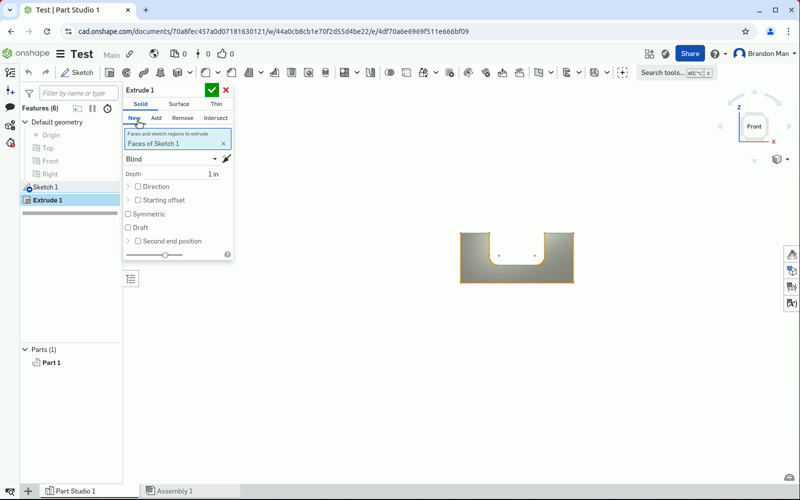
click(137, 120)
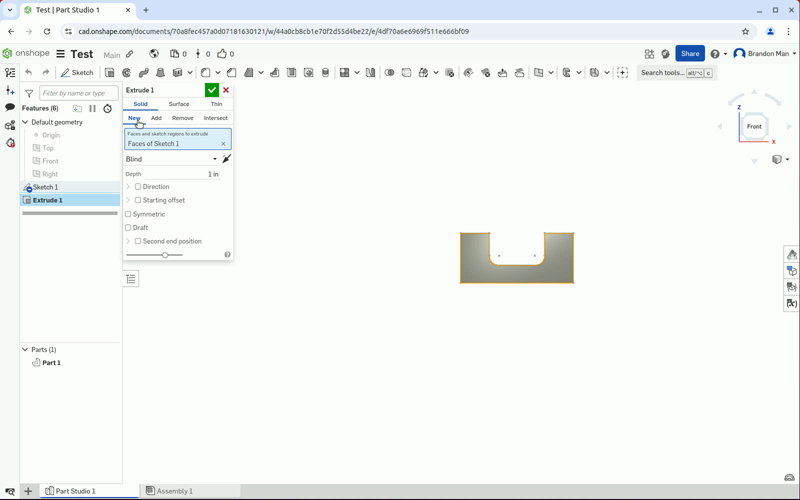
key(tab, 4)
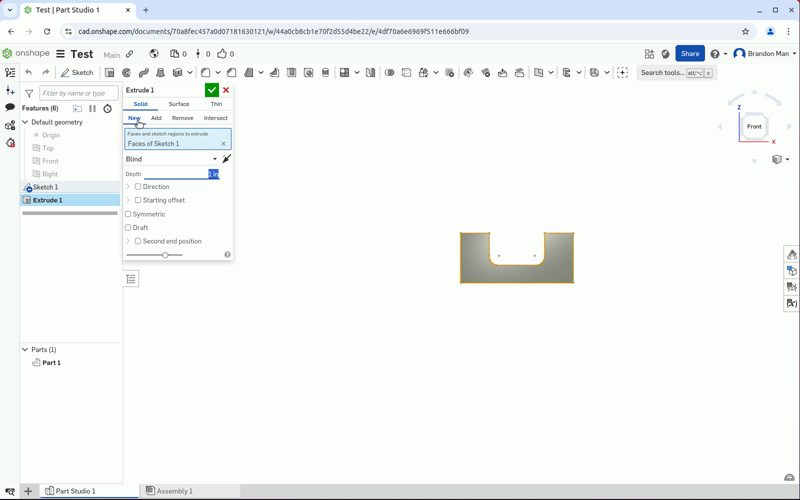
text(3.611)
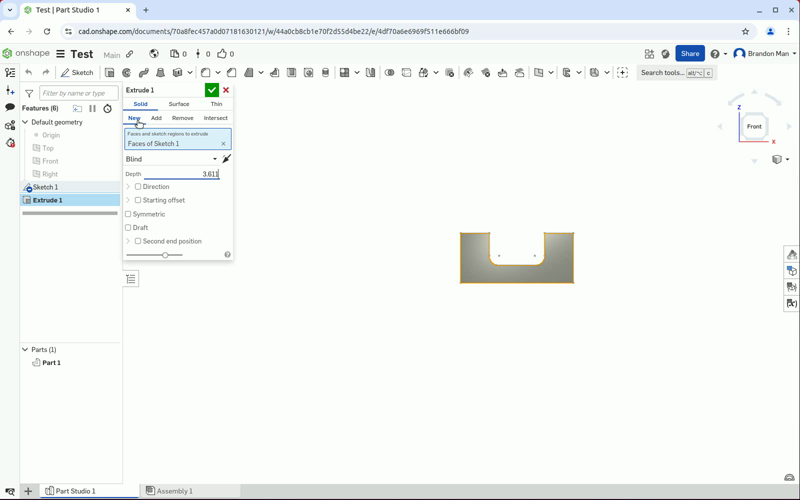
key(enter)
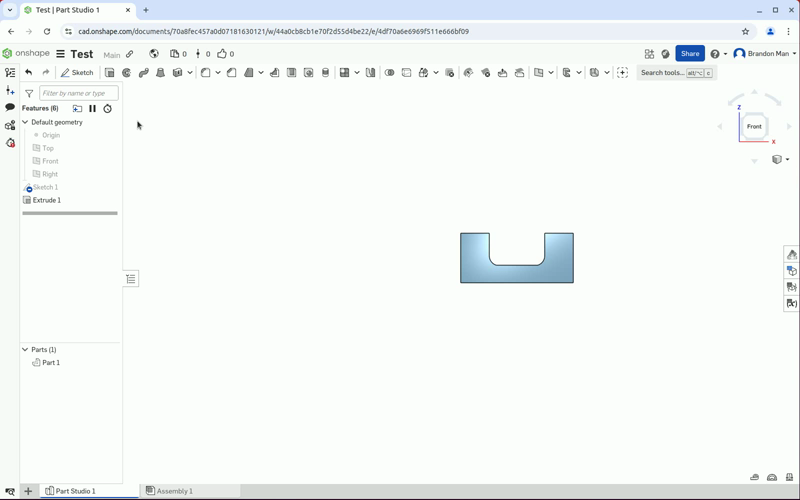
key(shift+h)
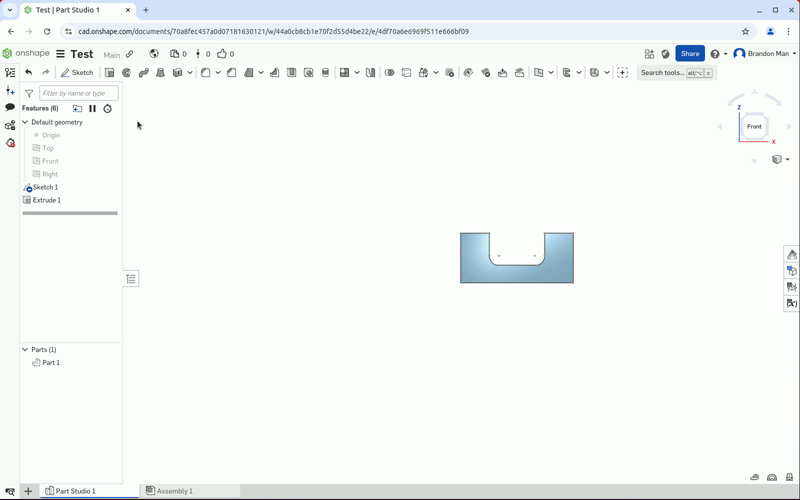
key(shift+h)
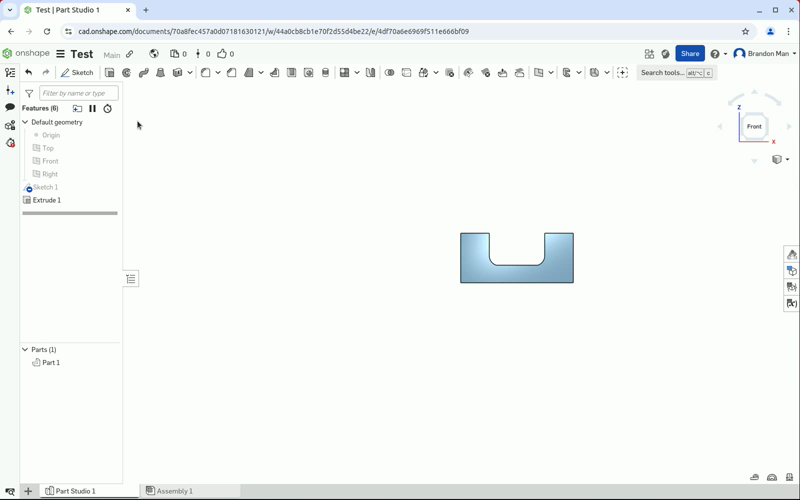
mouse_move(73, 189)
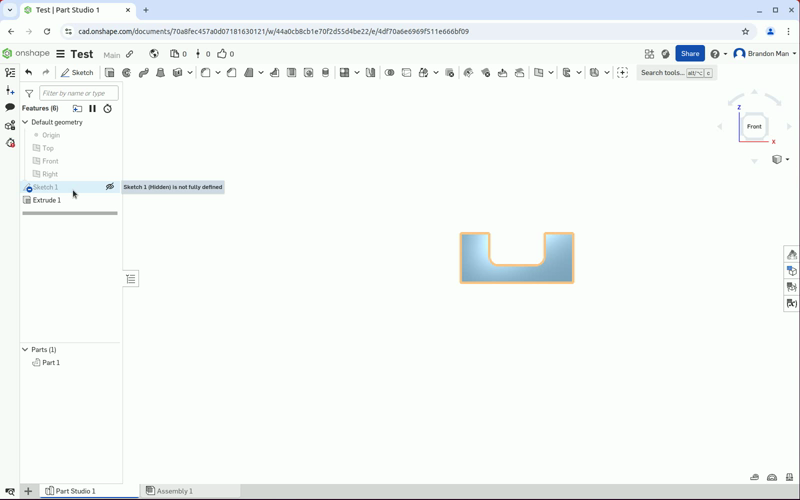
click(73, 189)
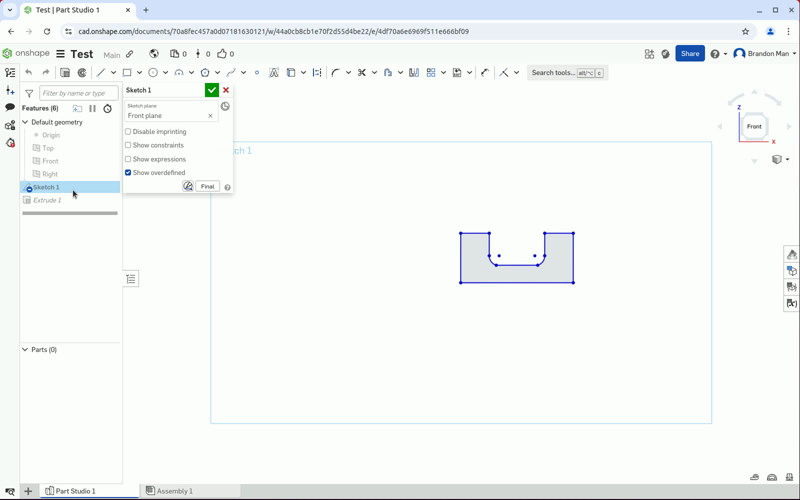
mouse_move(229, 92)
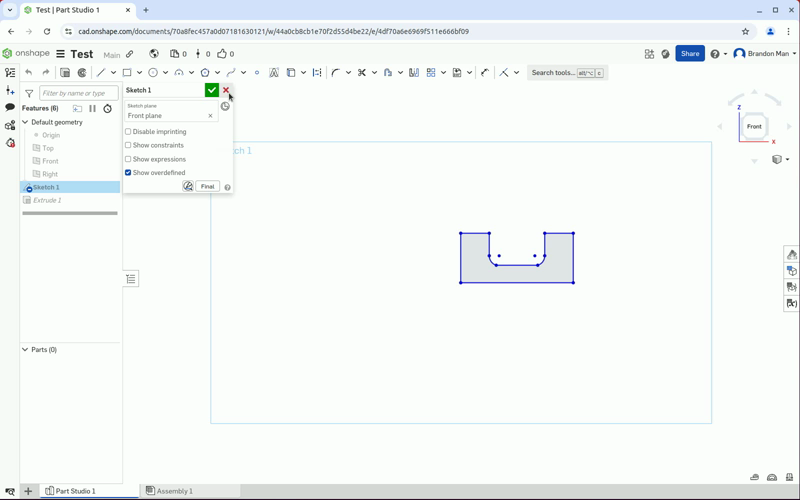
click(229, 92)
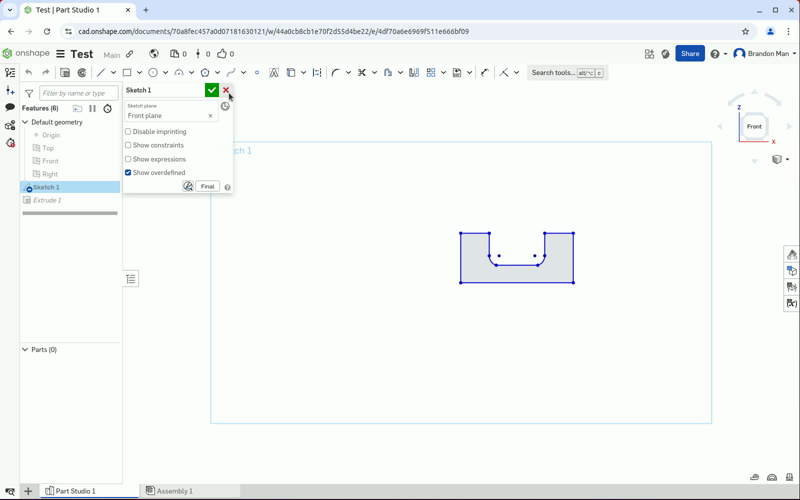
key(shift+s)
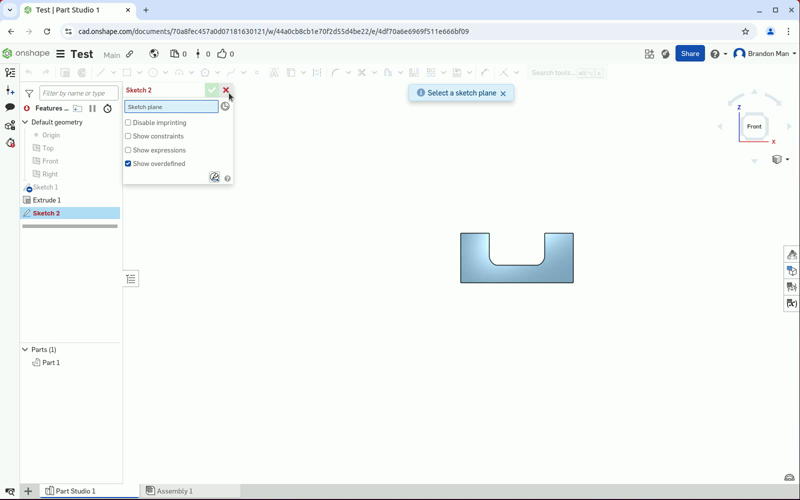
mouse_move(73, 163)
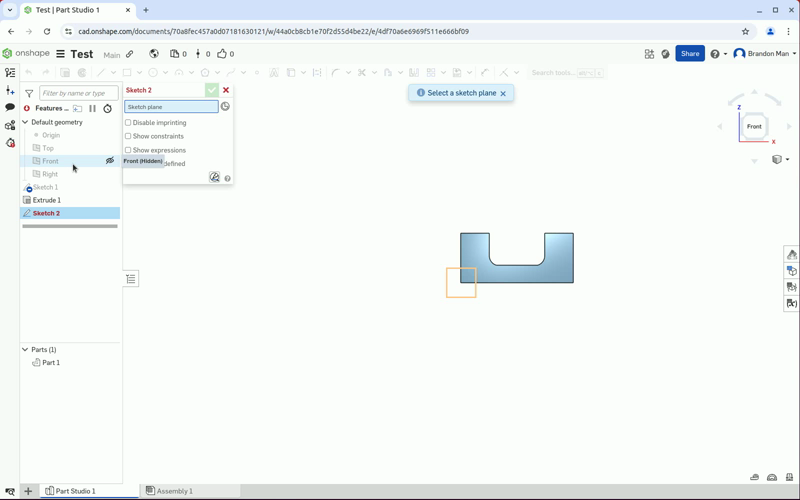
click(73, 163)
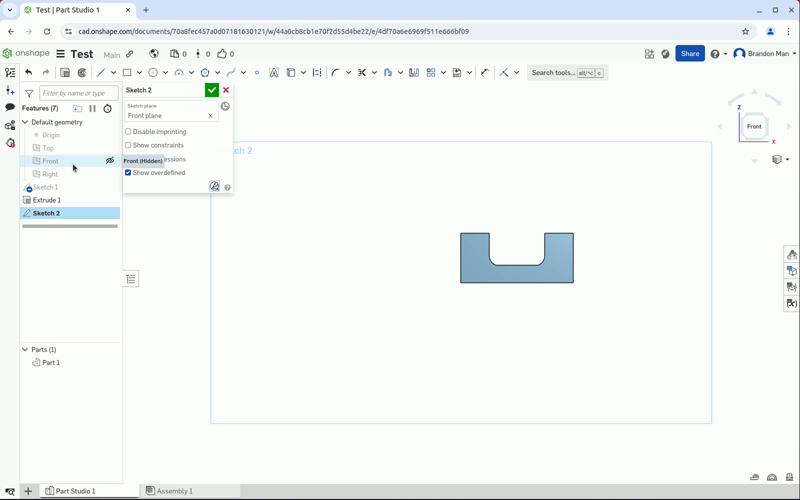
mouse_move(73, 352)
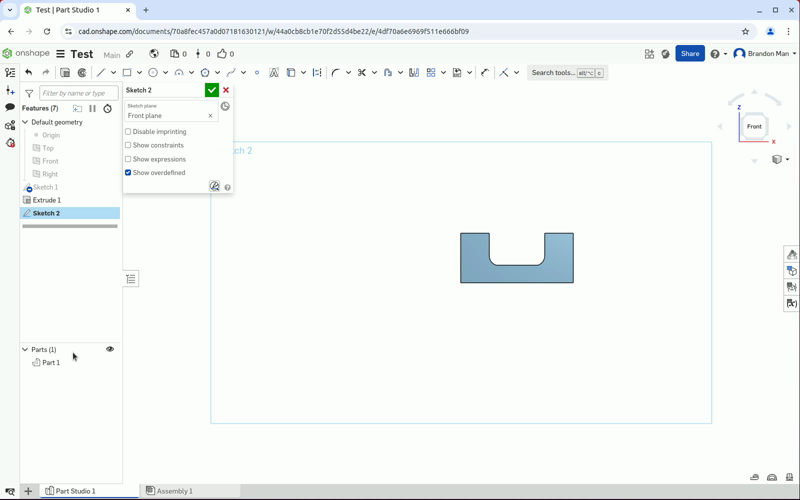
key(y)
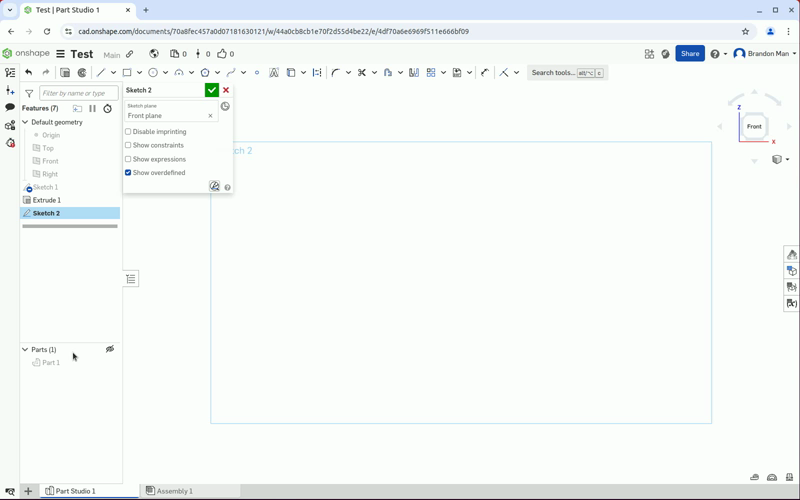
key(l)
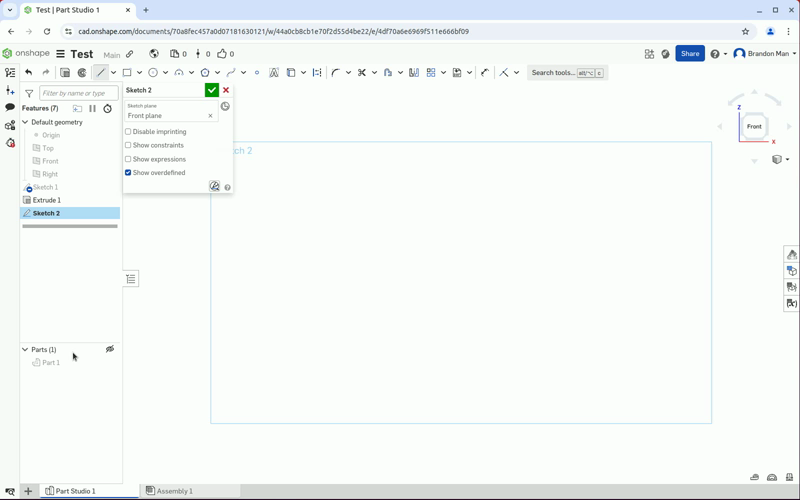
key_down(shift)
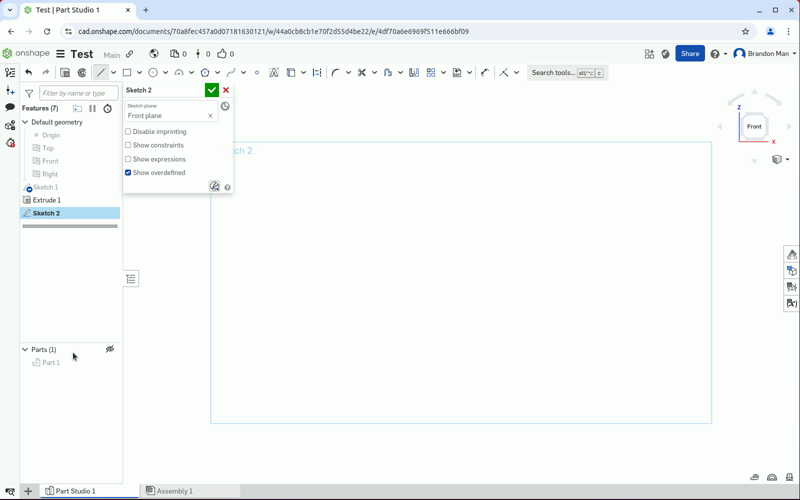
mouse_move(460, 233)
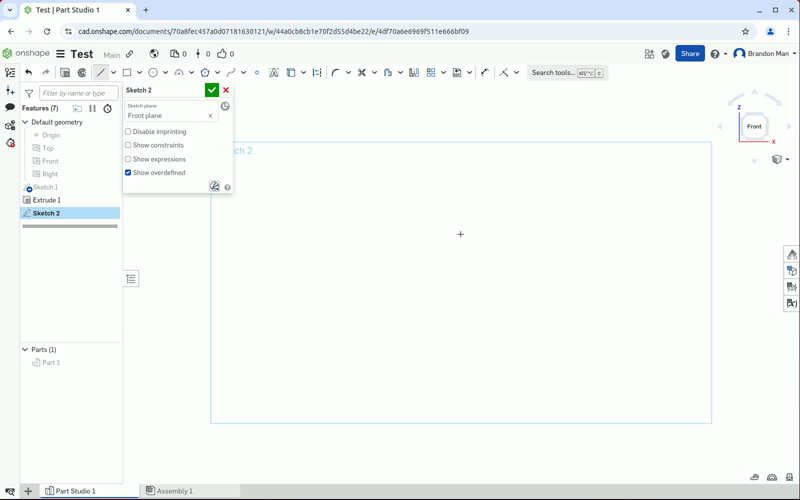
click(460, 233)
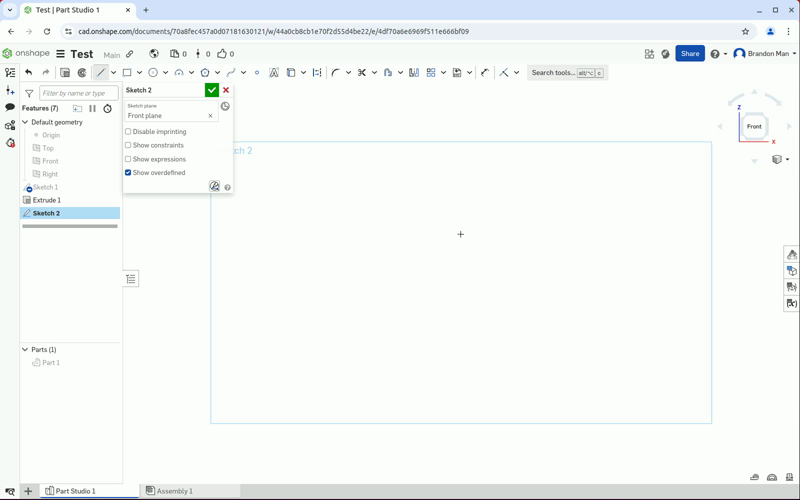
key_up(shift)
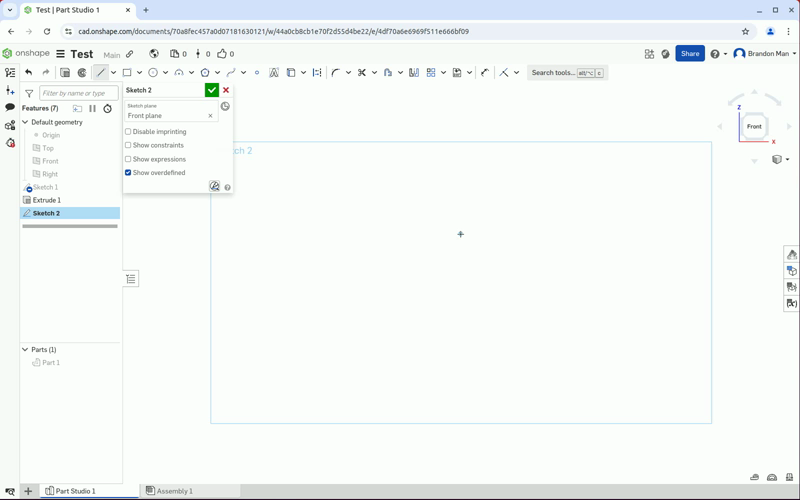
key_down(shift)
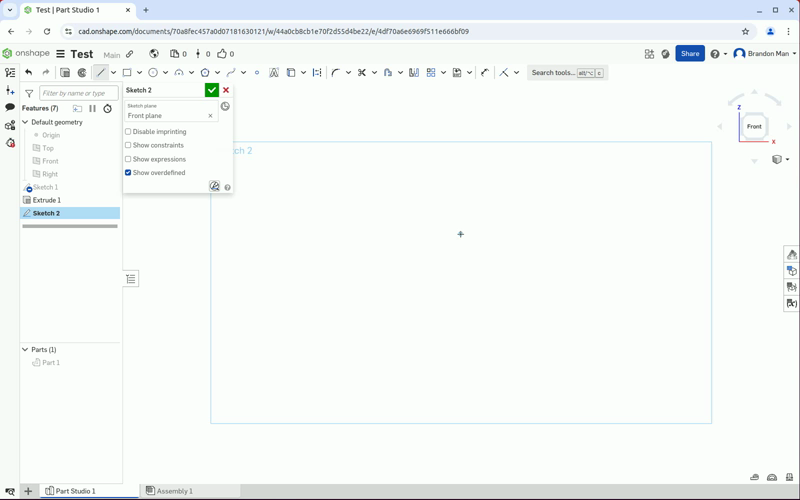
mouse_move(490, 233)
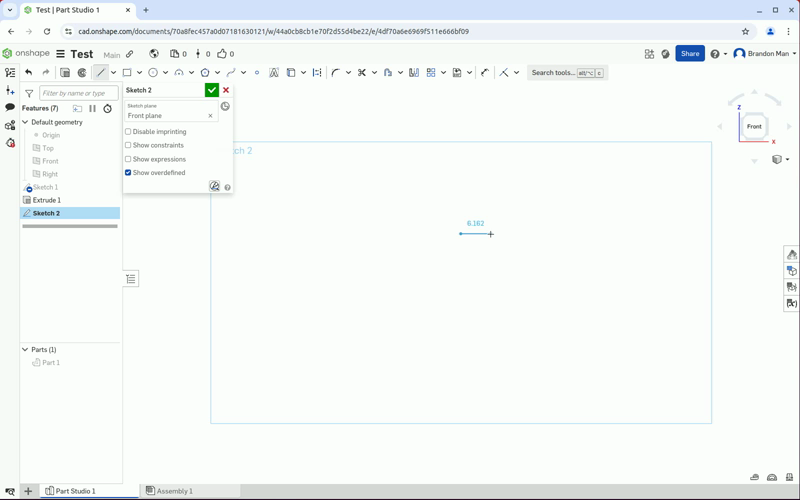
mouse_move(489, 233)
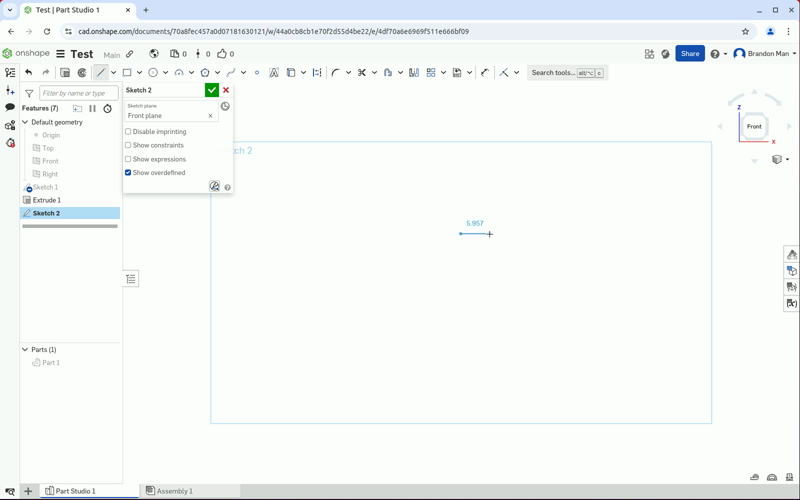
click(489, 233)
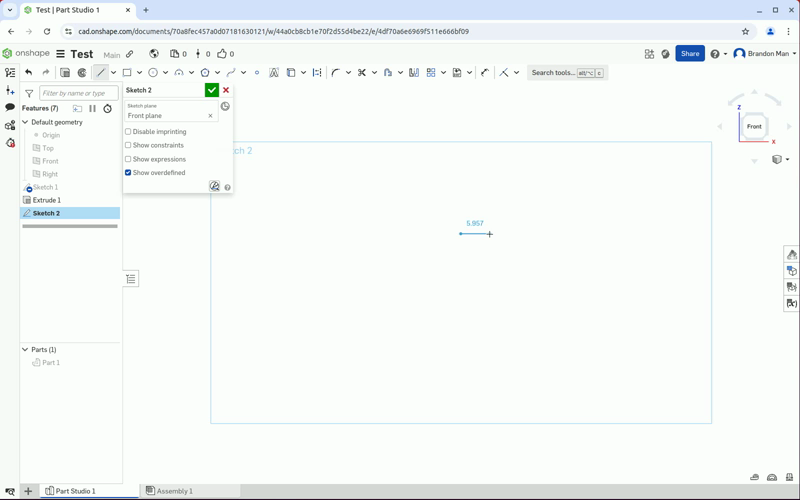
key_up(shift)
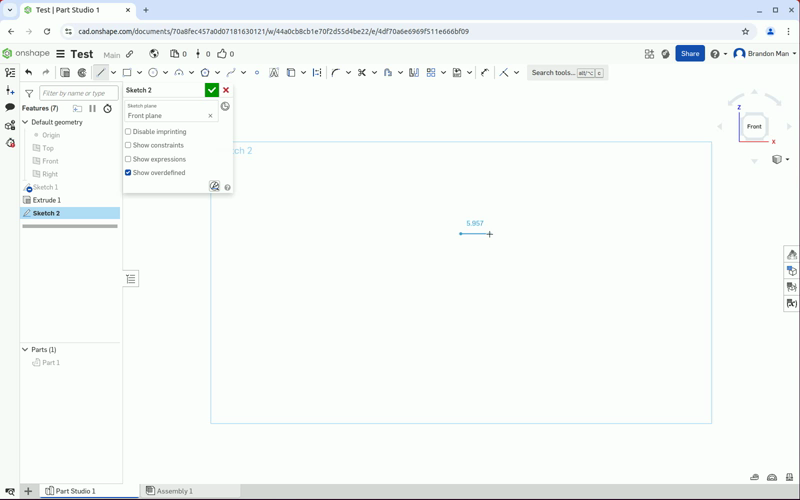
key(esc)
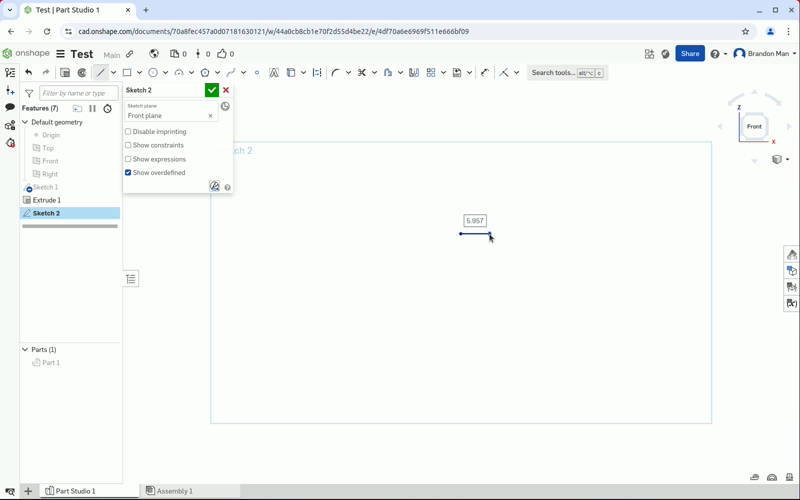
key(a)
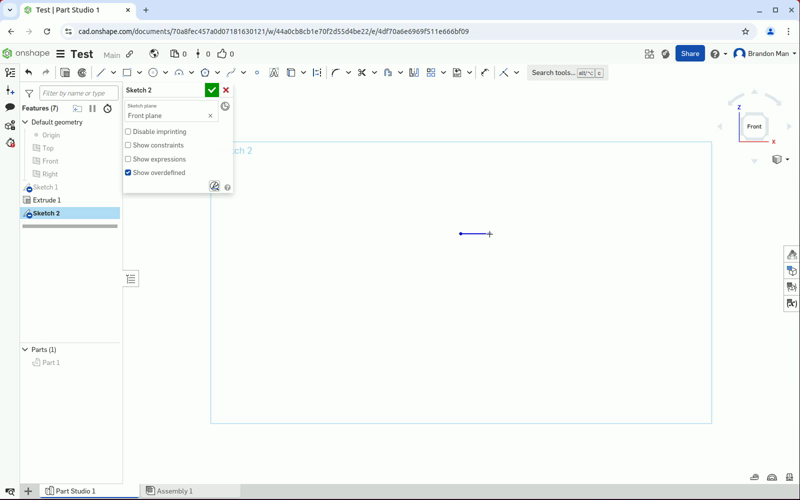
mouse_move(489, 233)
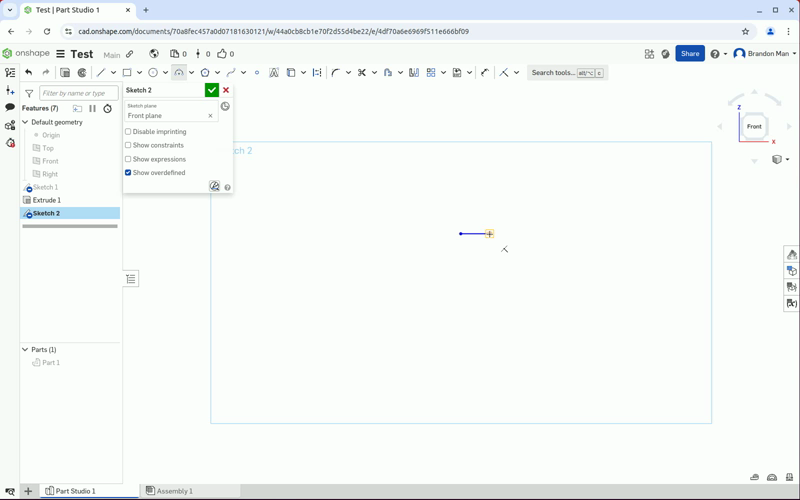
click(489, 233)
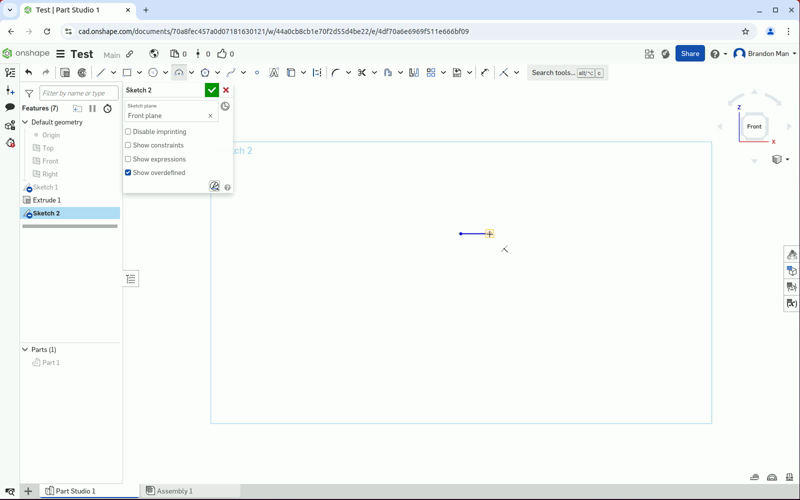
mouse_move(460, 233)
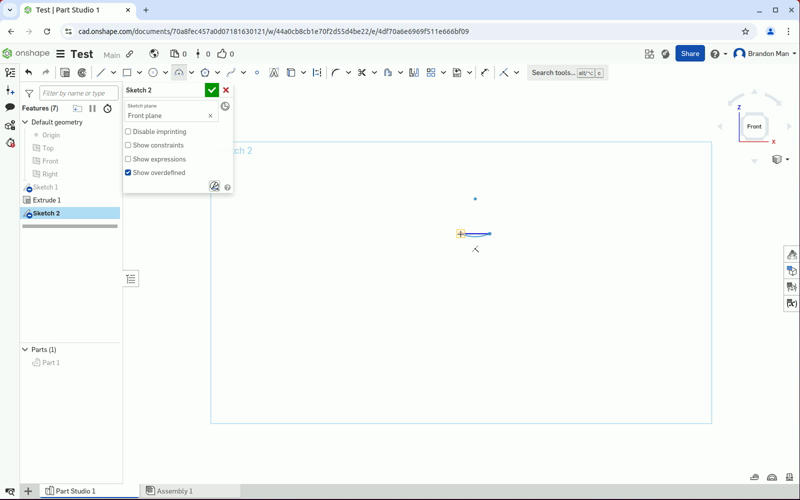
click(460, 233)
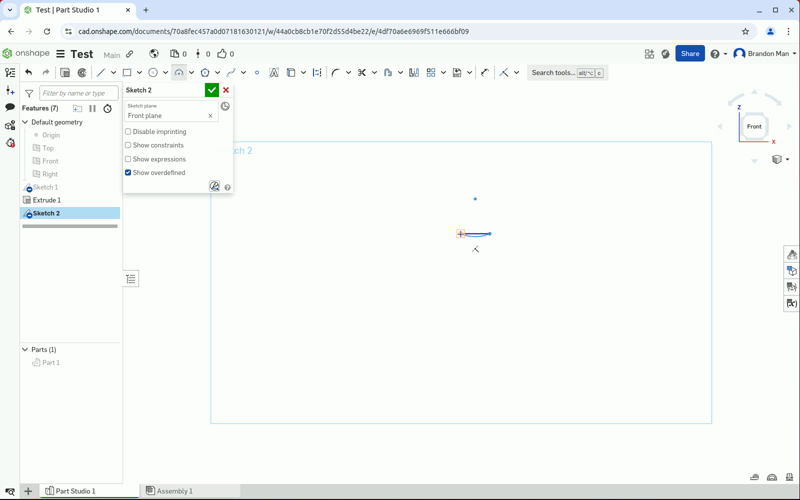
key_down(shift)
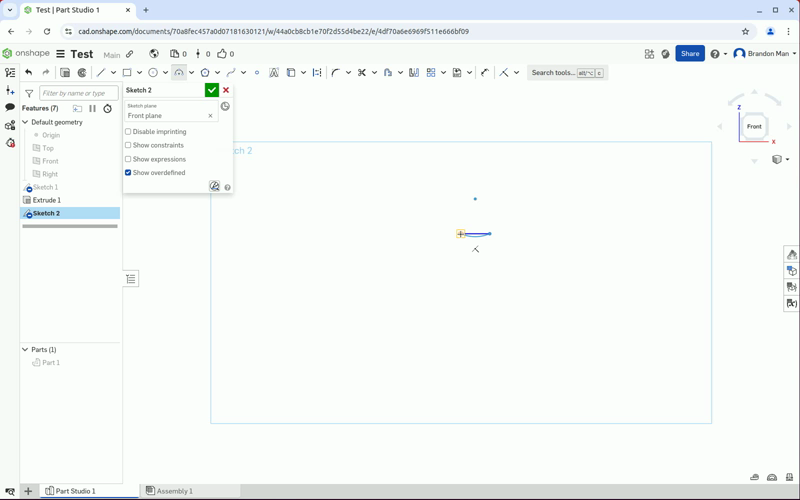
mouse_move(475, 219)
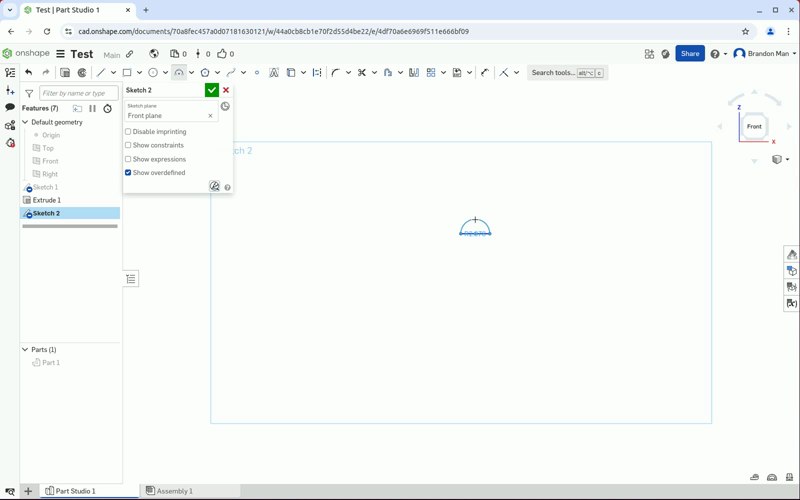
click(475, 219)
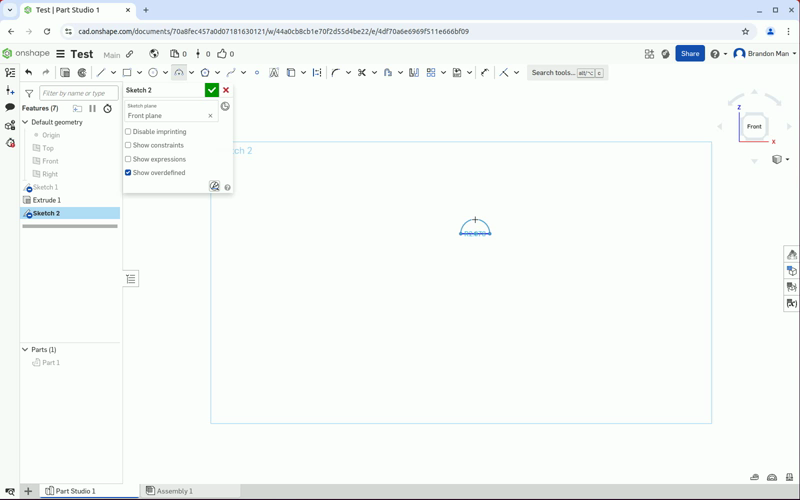
key_up(shift)
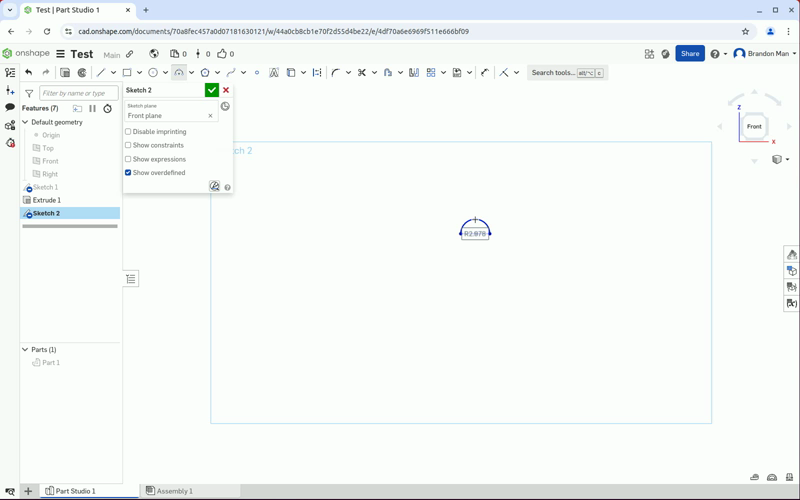
key(esc)
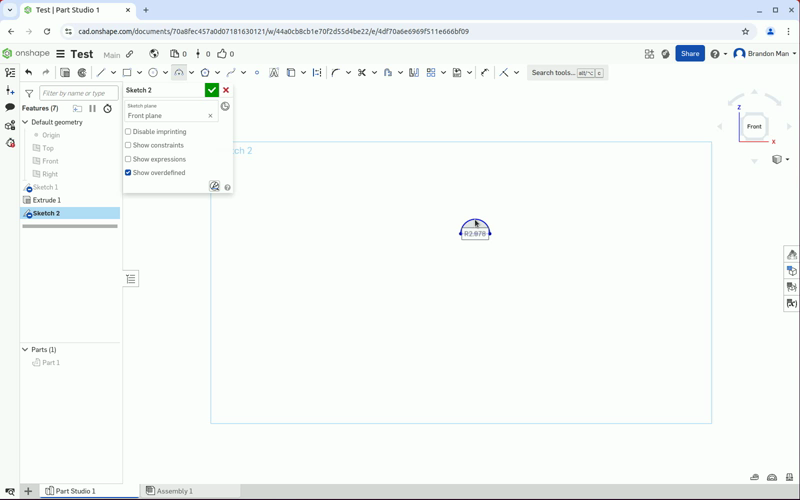
mouse_move(476, 231)
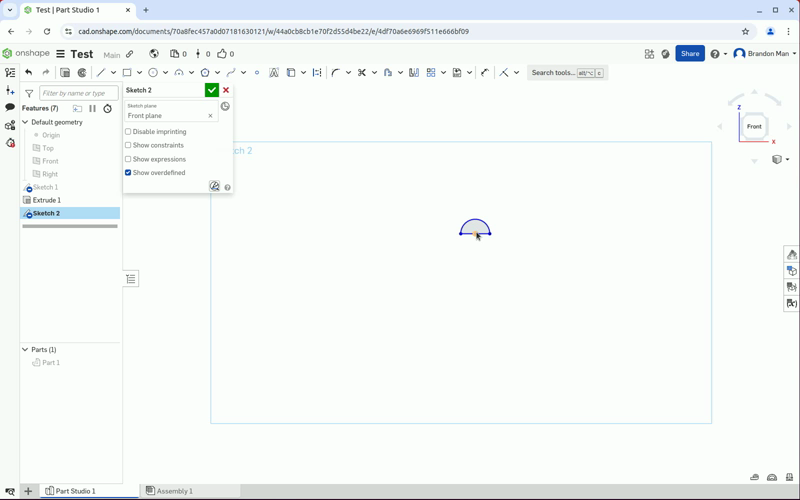
scroll(6)
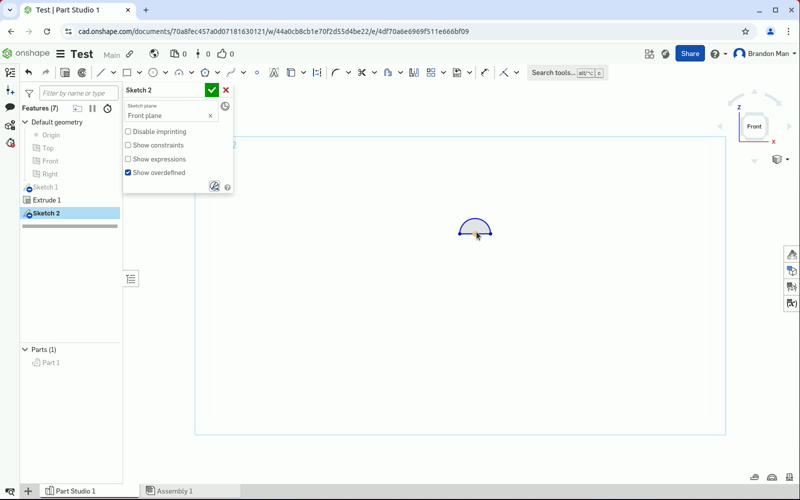
scroll(6)
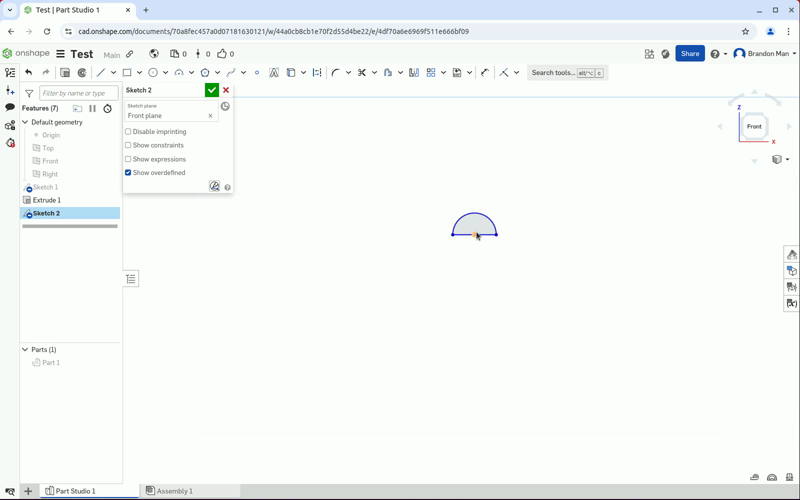
scroll(6)
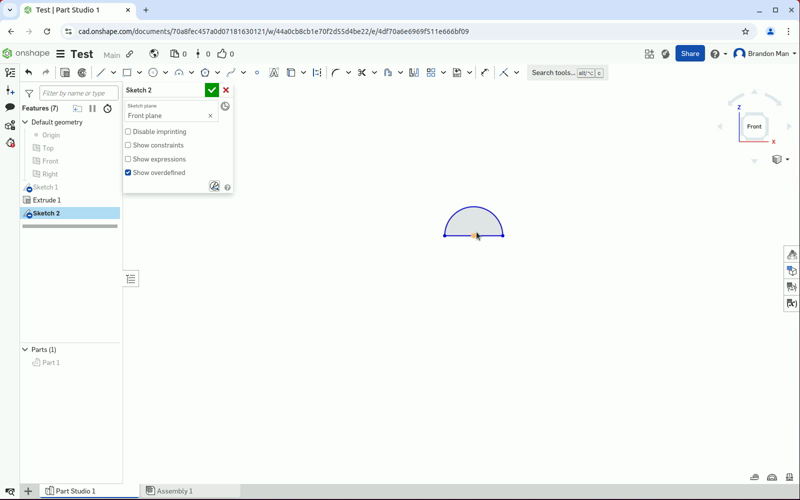
scroll(6)
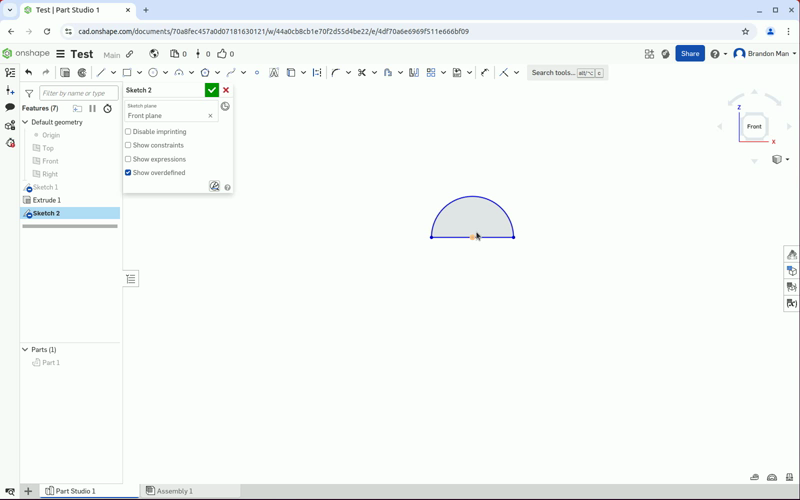
scroll(6)
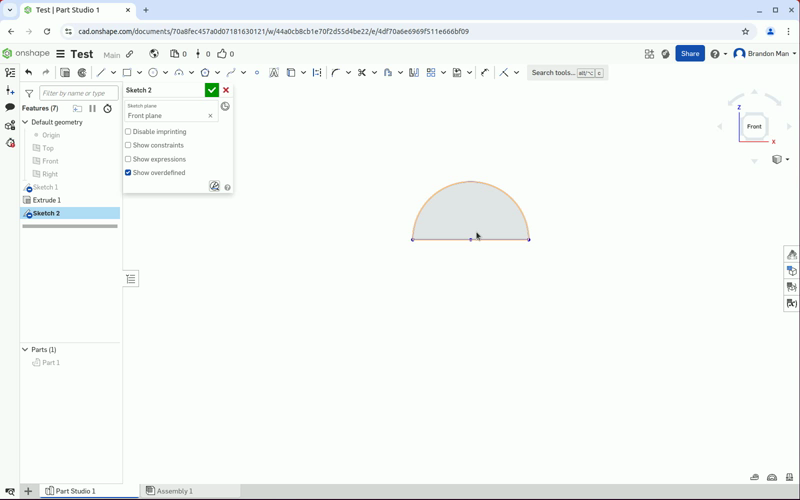
scroll(6)
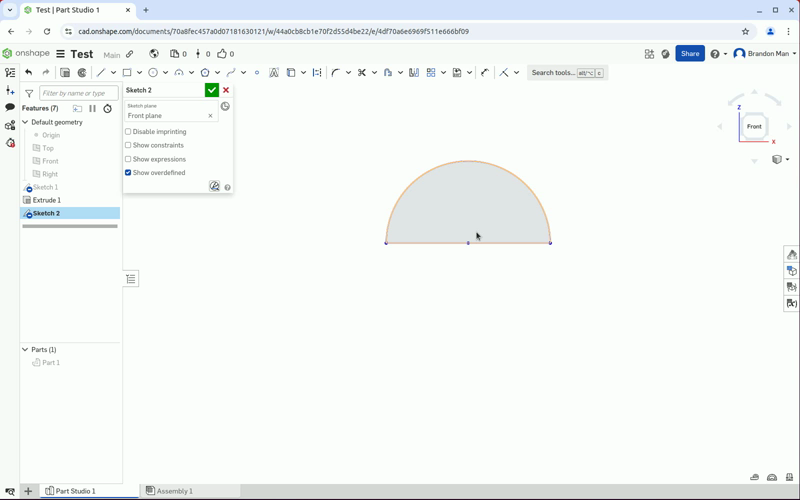
scroll(6)
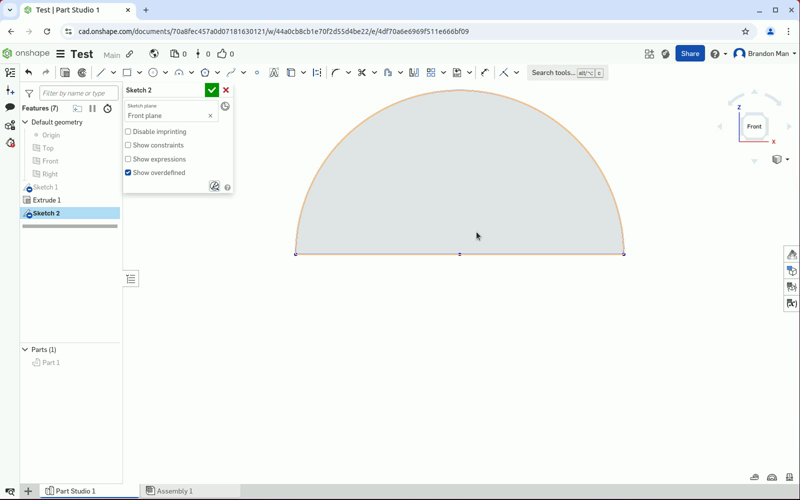
click(476, 231)
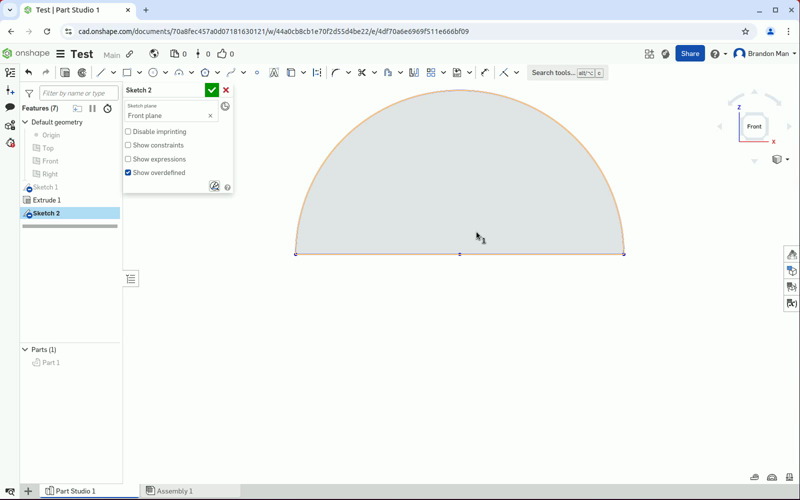
scroll(-6)
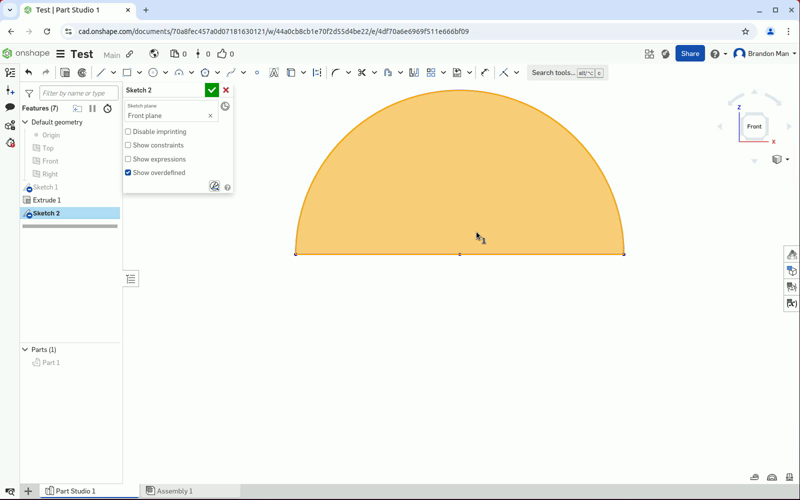
scroll(-6)
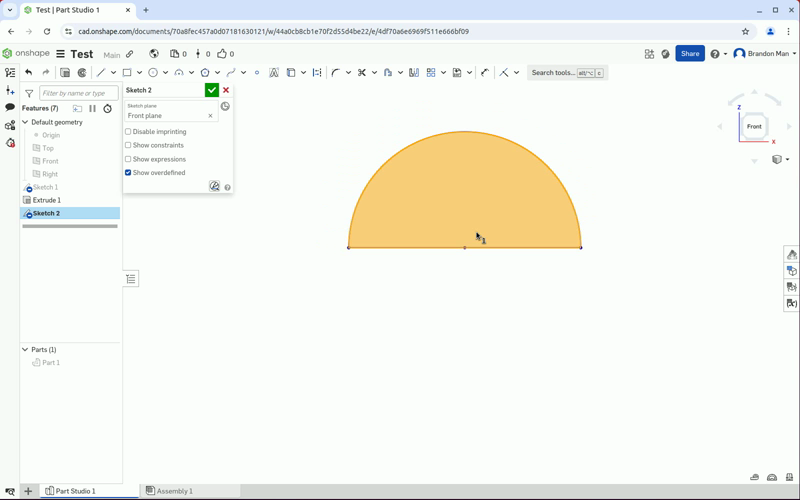
scroll(-6)
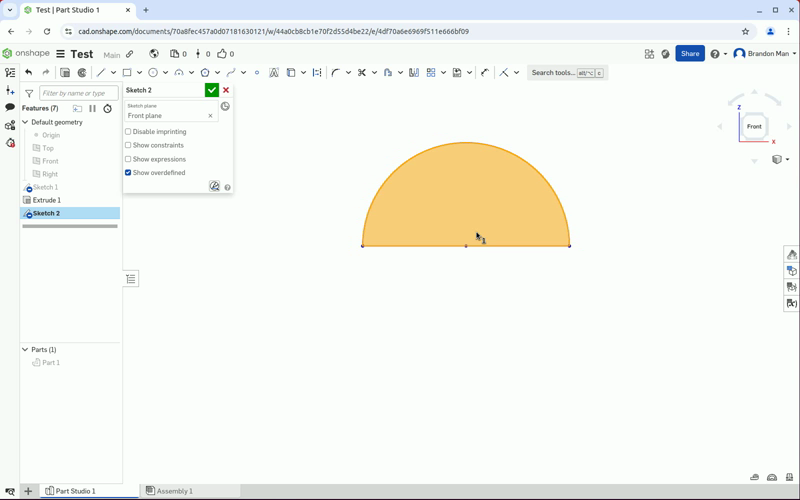
scroll(-6)
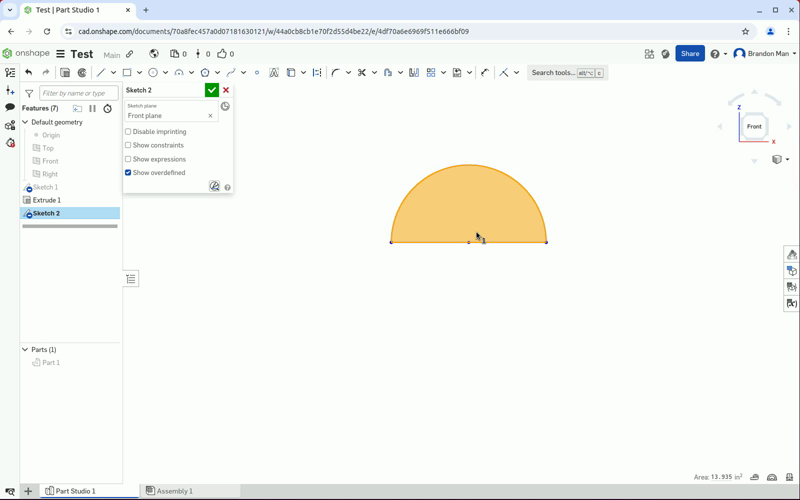
scroll(-6)
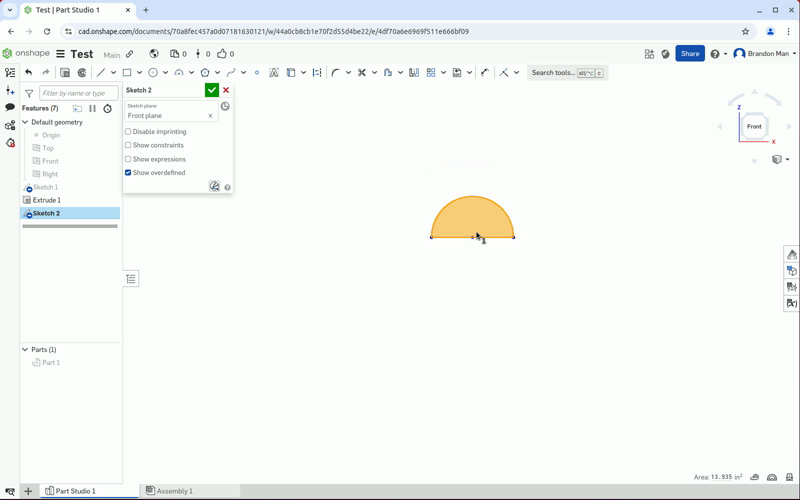
scroll(-6)
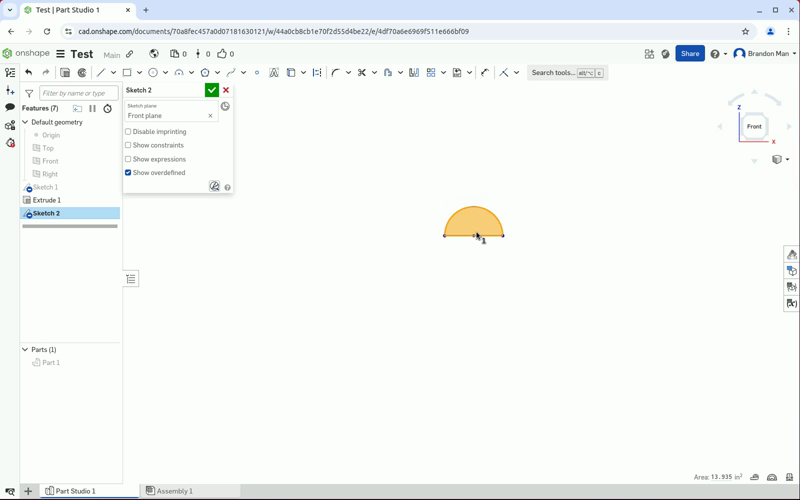
scroll(-6)
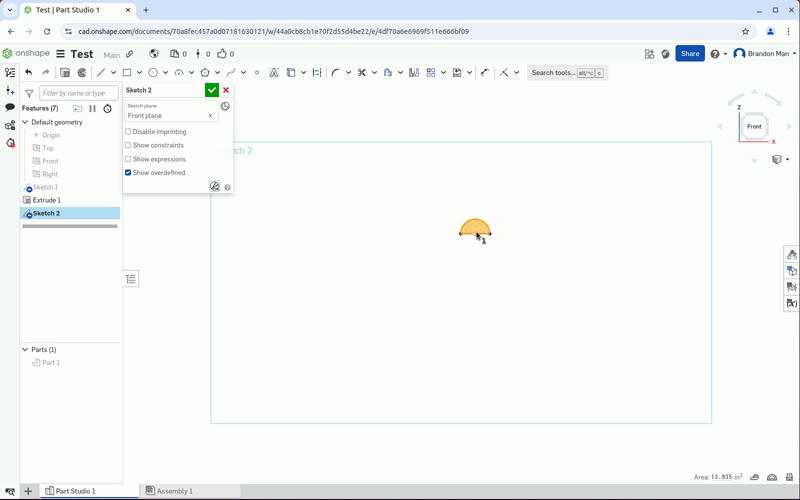
mouse_move(73, 352)
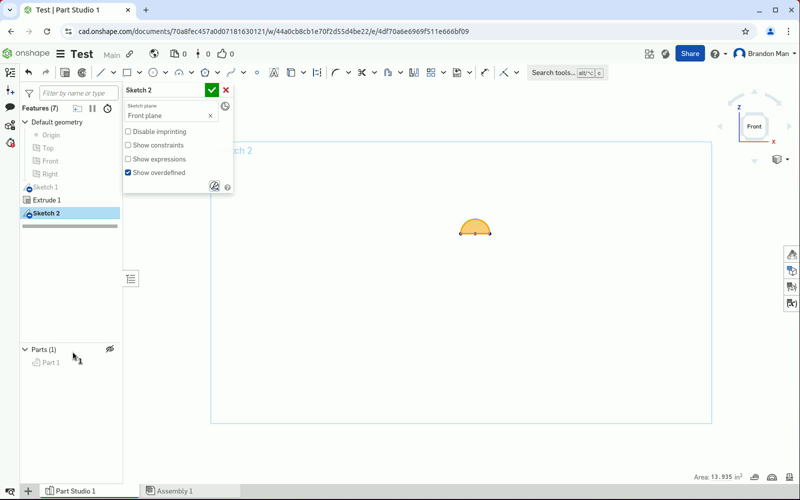
key(shift+y)
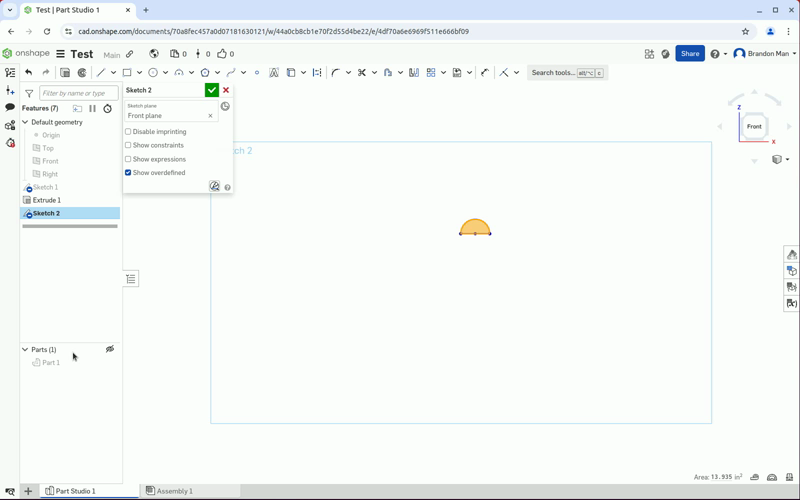
key(shift+e)
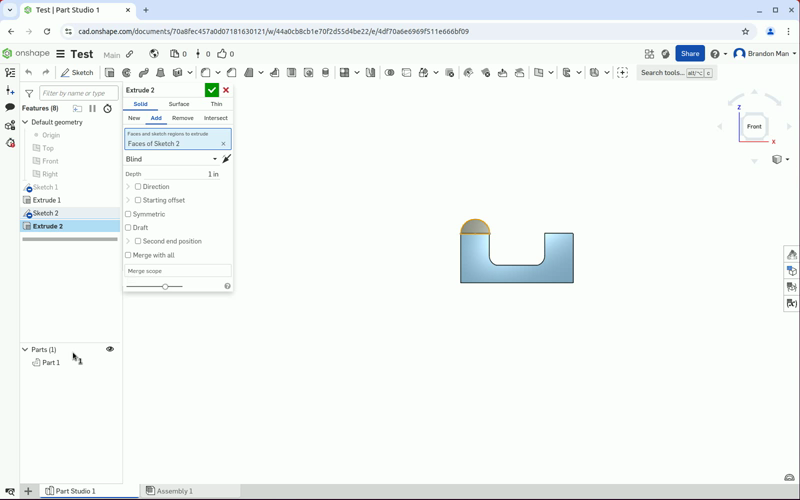
mouse_move(143, 106)
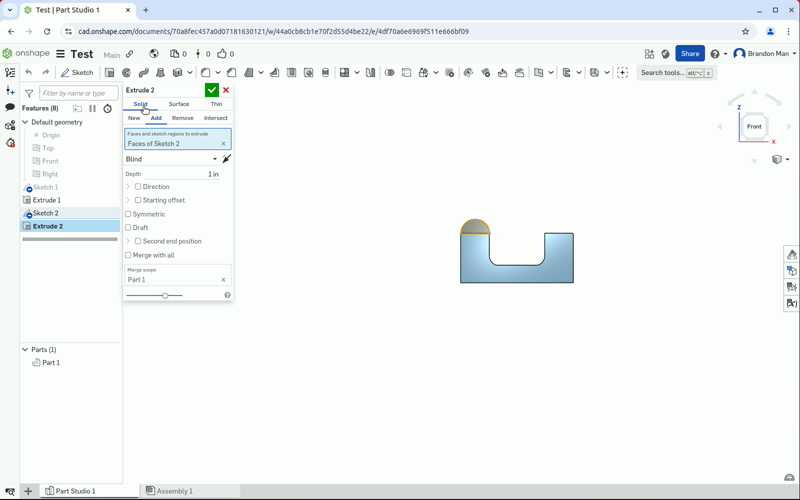
click(143, 106)
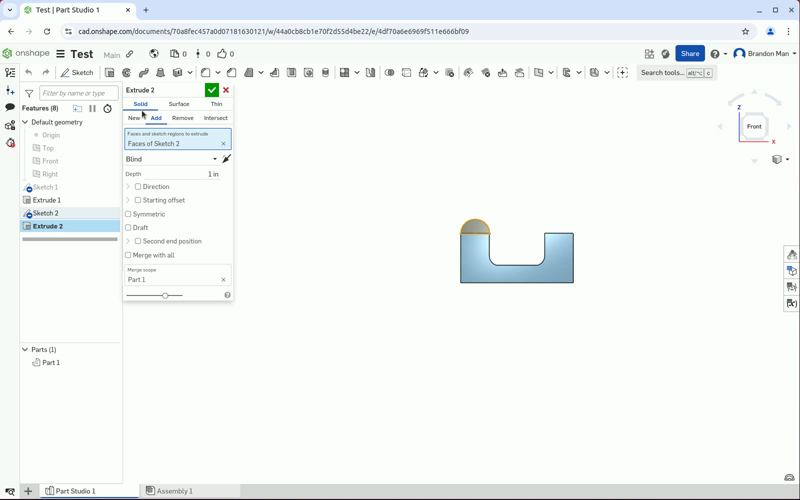
mouse_move(137, 120)
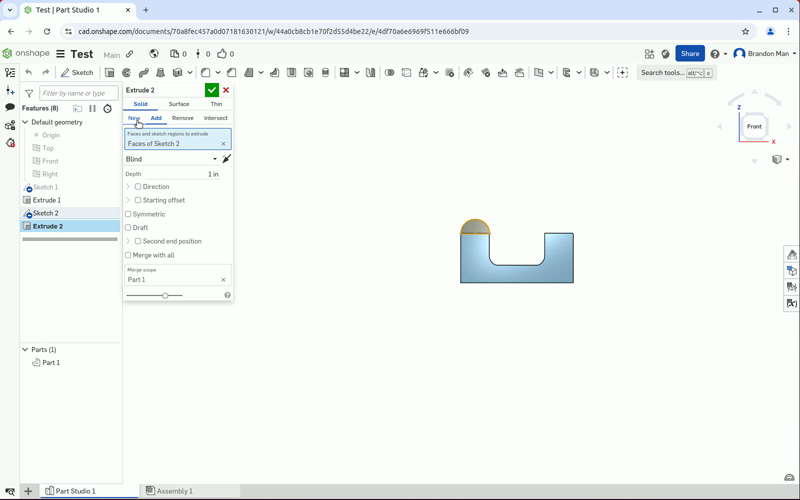
click(137, 120)
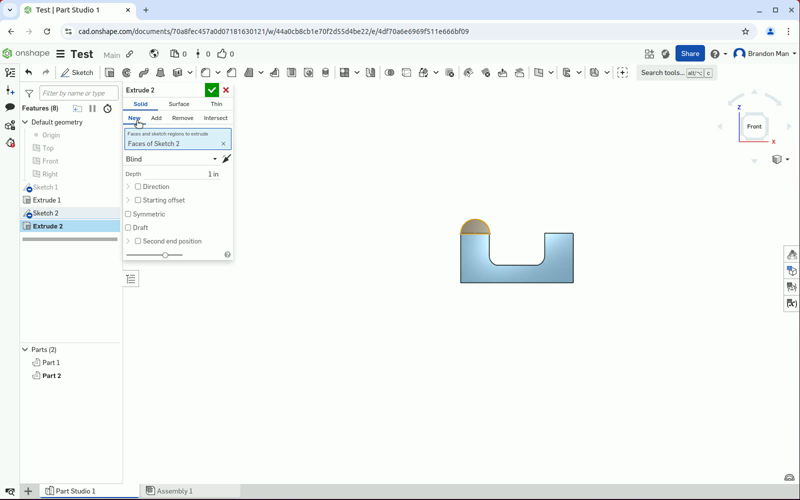
key(tab, 4)
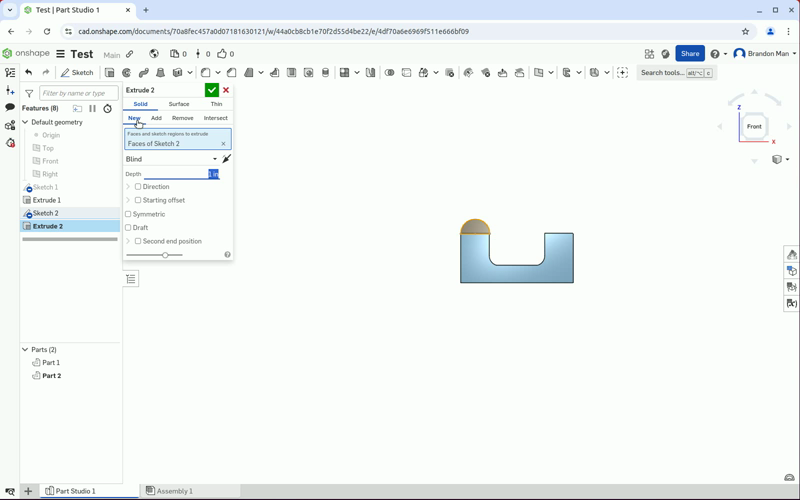
text(3.611)
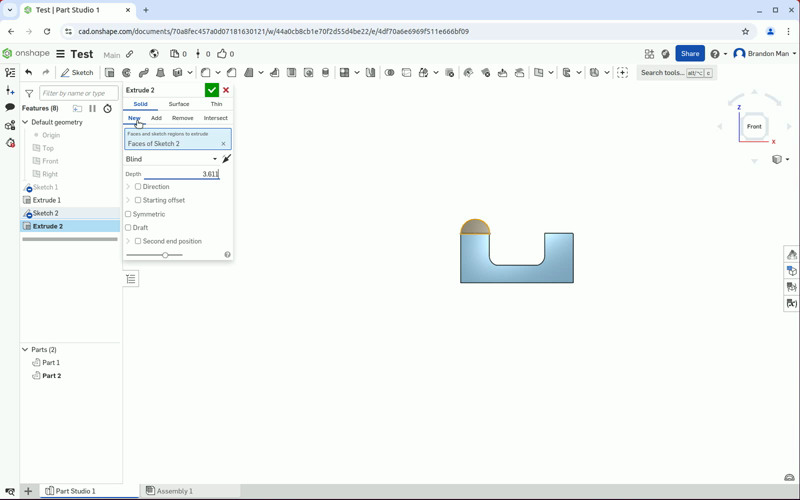
key(enter)
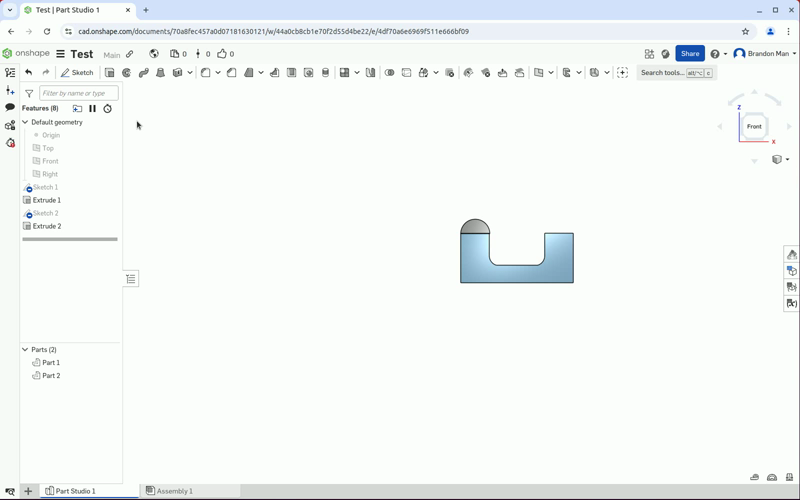
key(shift+h)
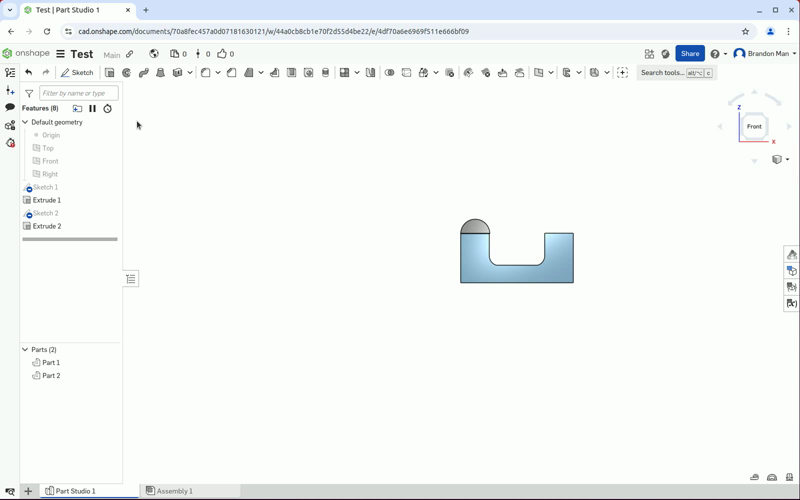
key(shift+h)
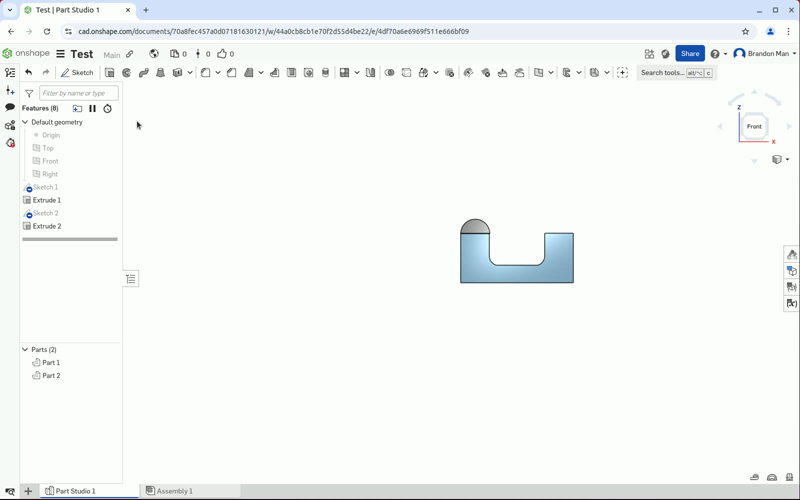
mouse_move(73, 189)
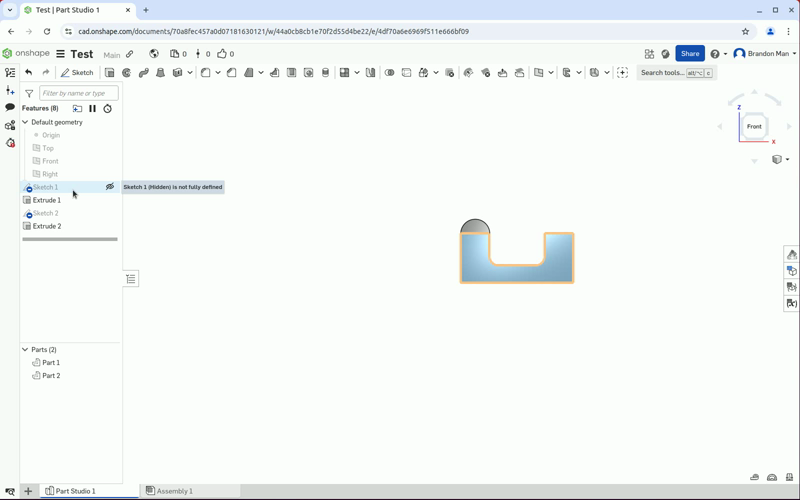
click(73, 189)
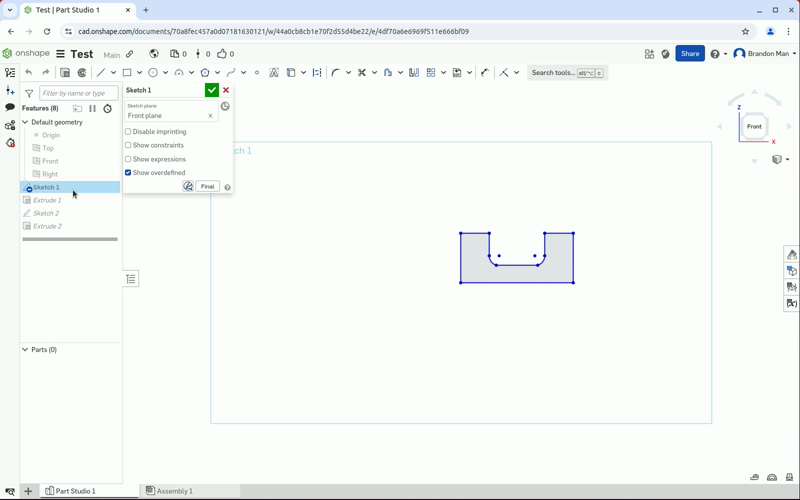
mouse_move(229, 92)
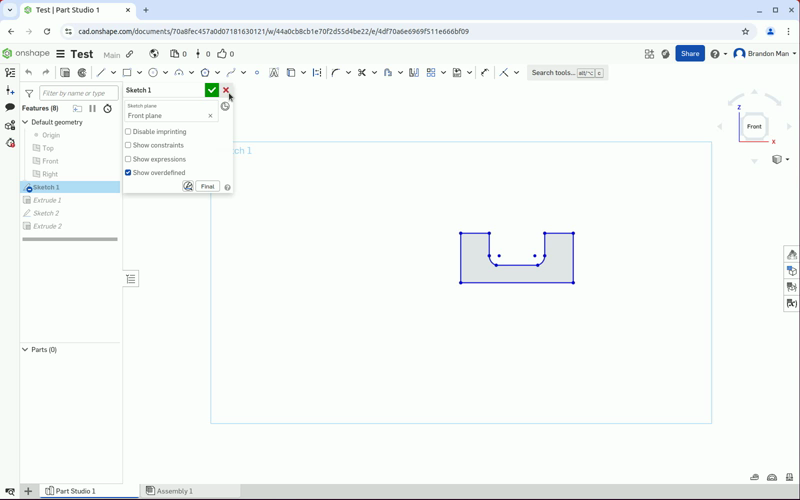
click(229, 92)
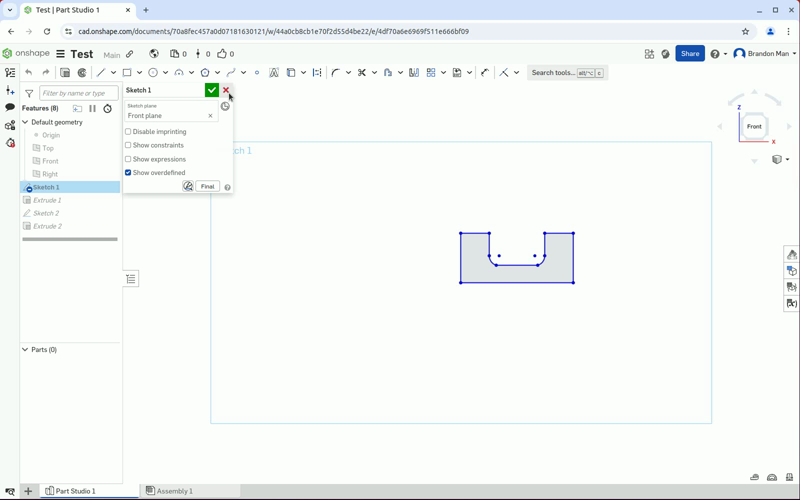
key(shift+s)
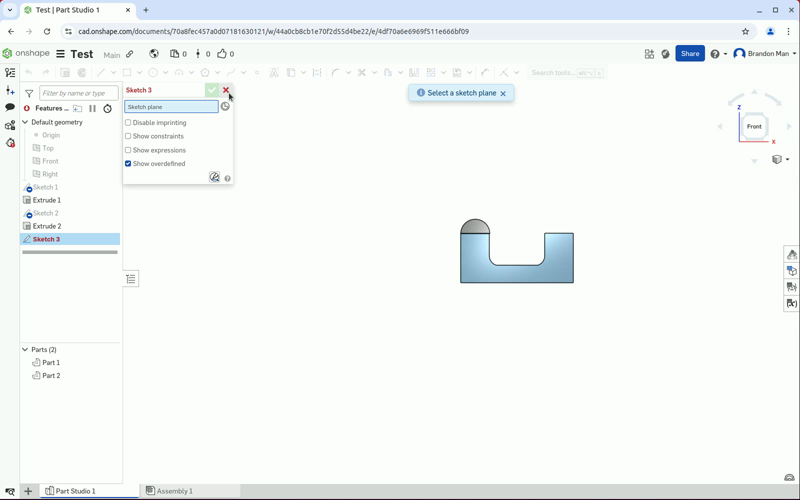
mouse_move(73, 163)
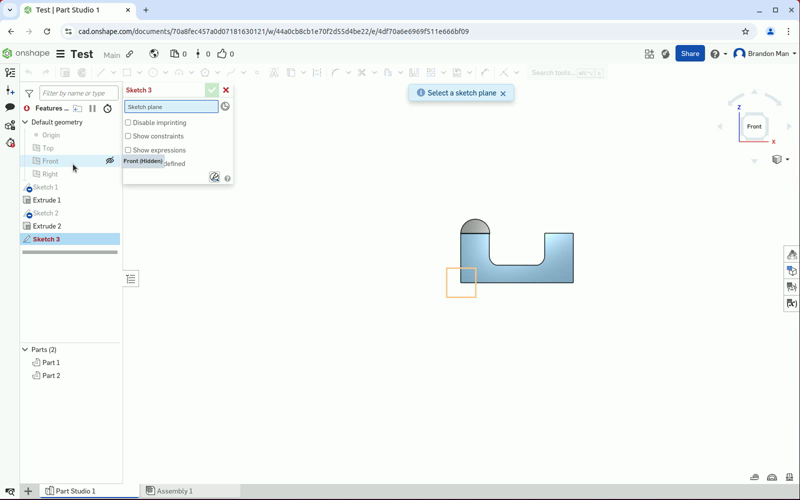
click(73, 163)
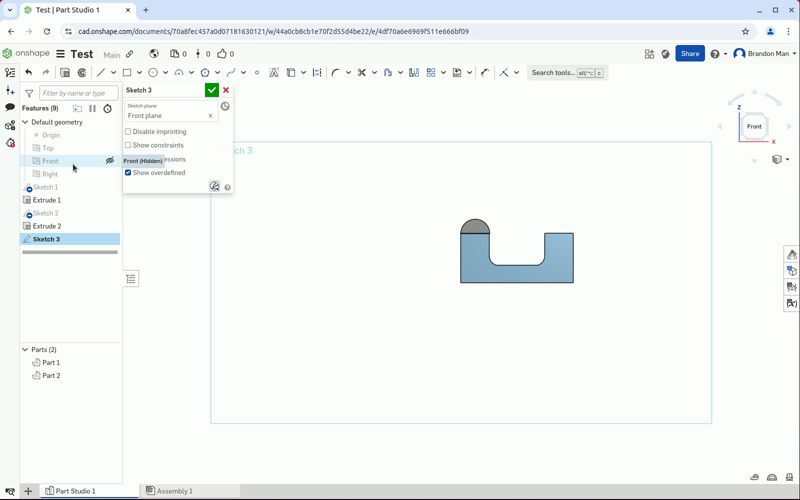
mouse_move(73, 352)
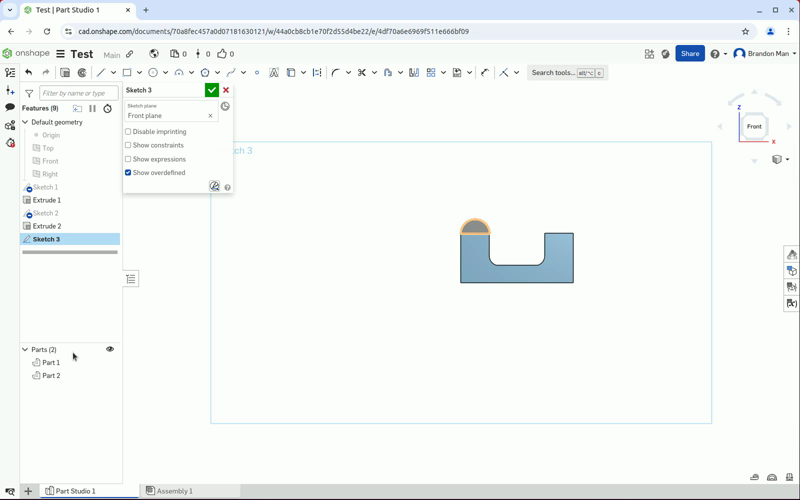
key(y)
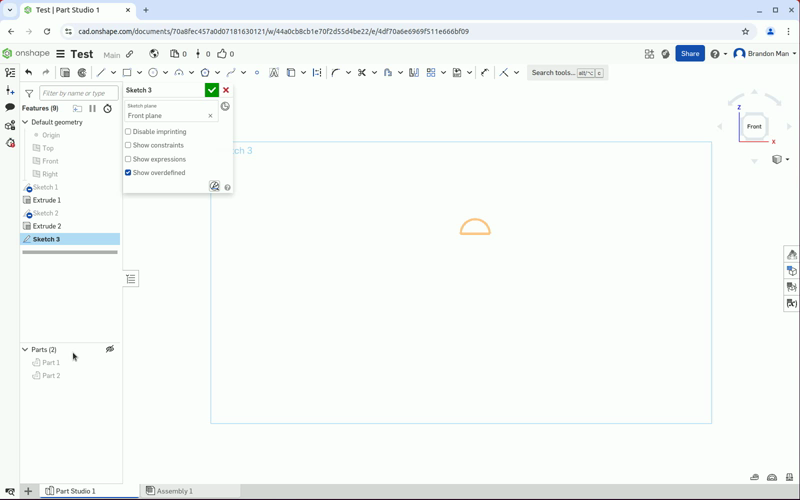
key(l)
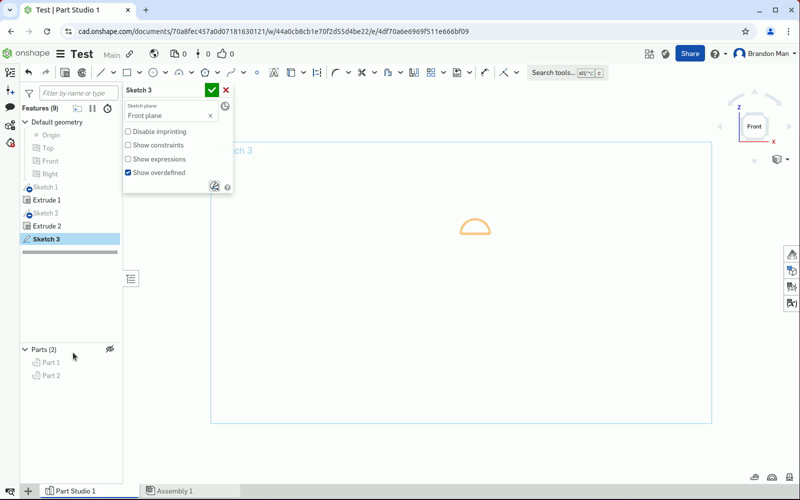
key_down(shift)
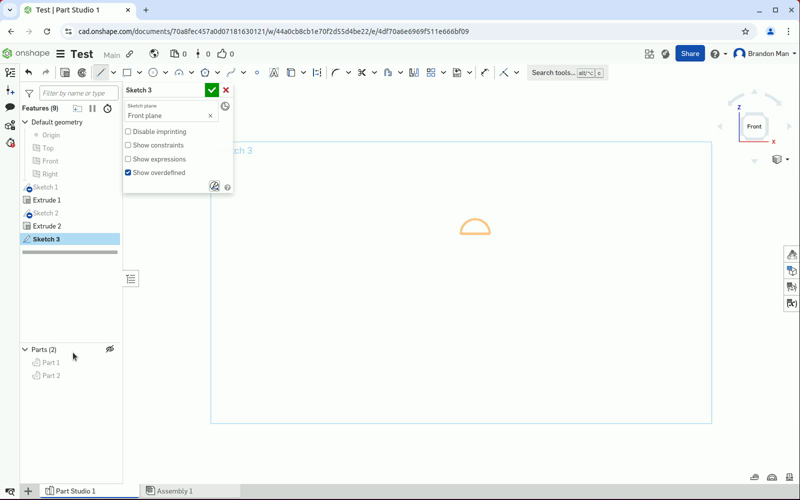
mouse_move(545, 233)
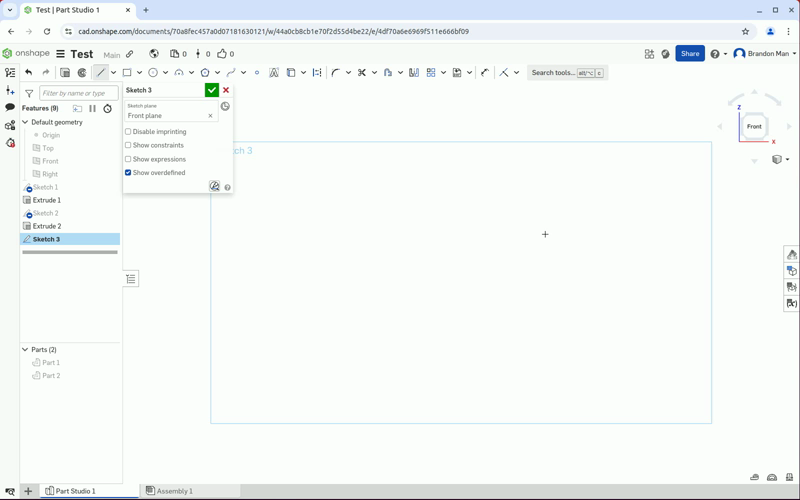
click(545, 233)
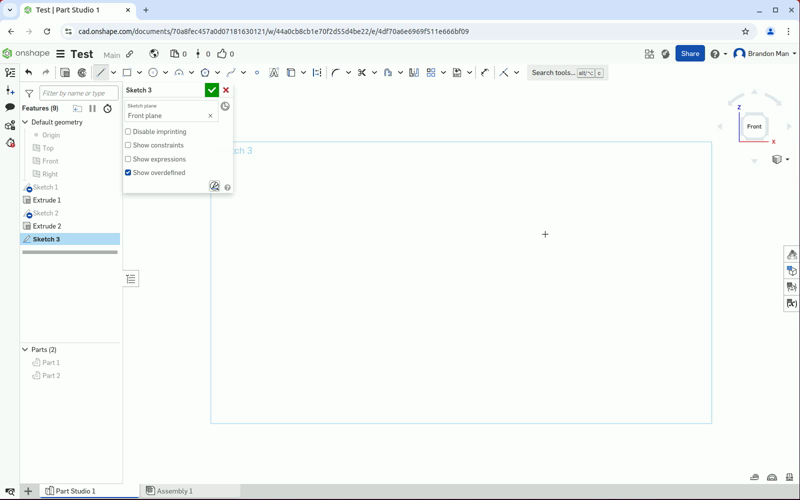
key_up(shift)
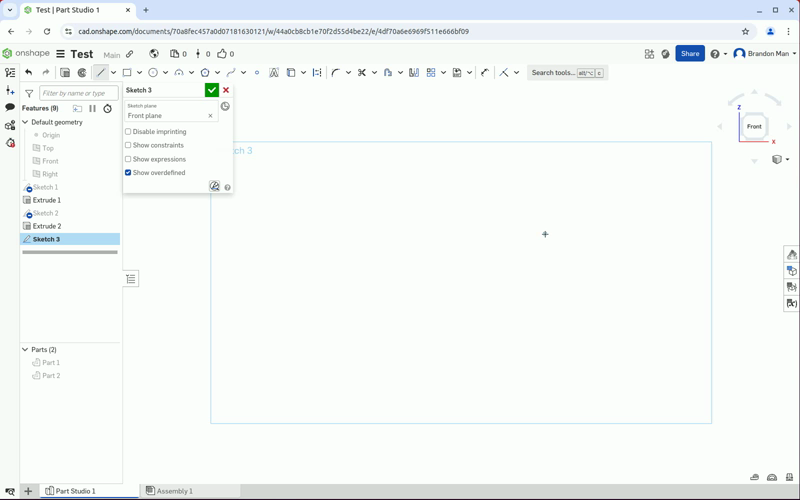
key_down(shift)
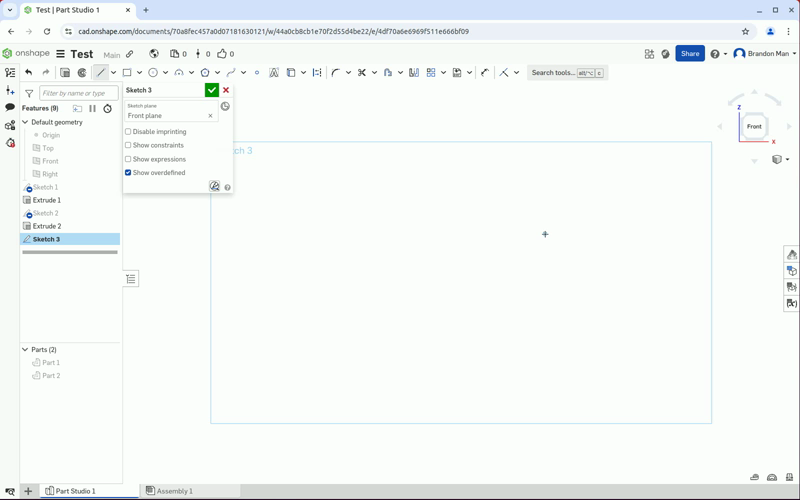
mouse_move(575, 233)
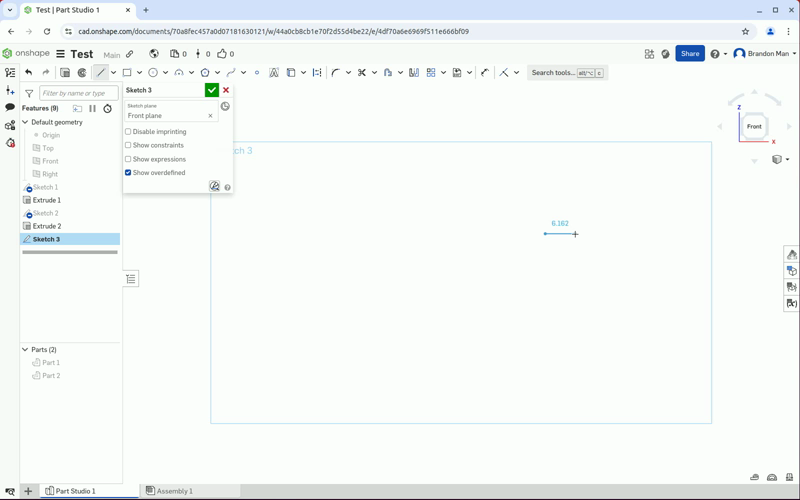
mouse_move(574, 233)
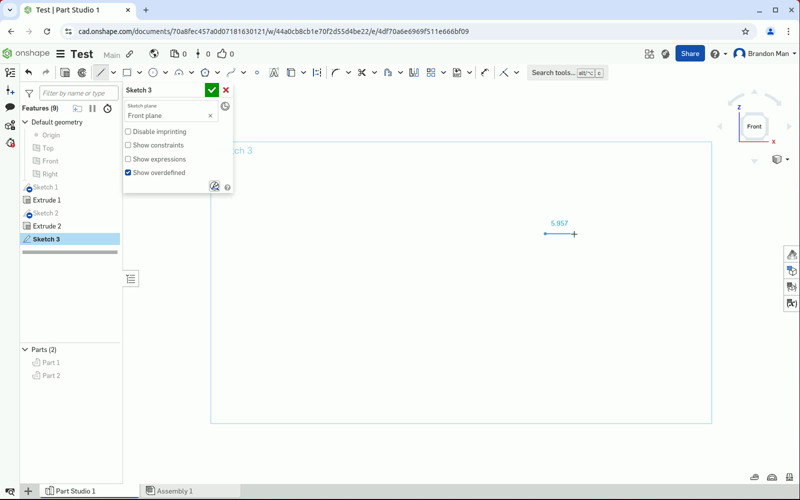
click(574, 233)
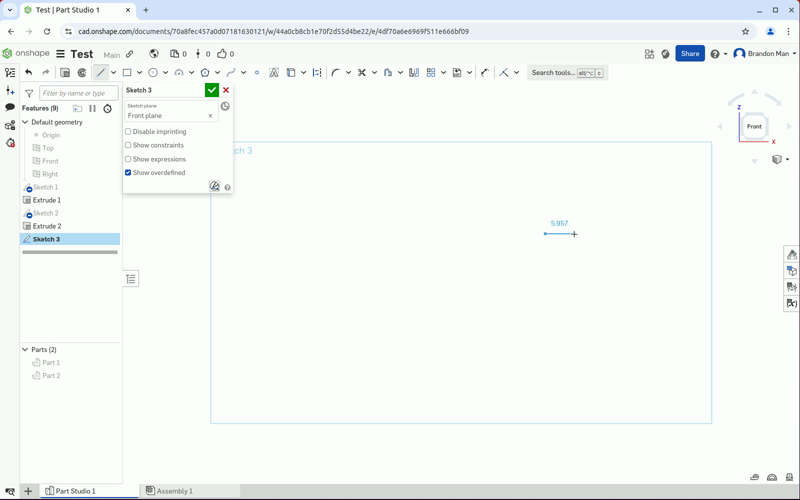
key_up(shift)
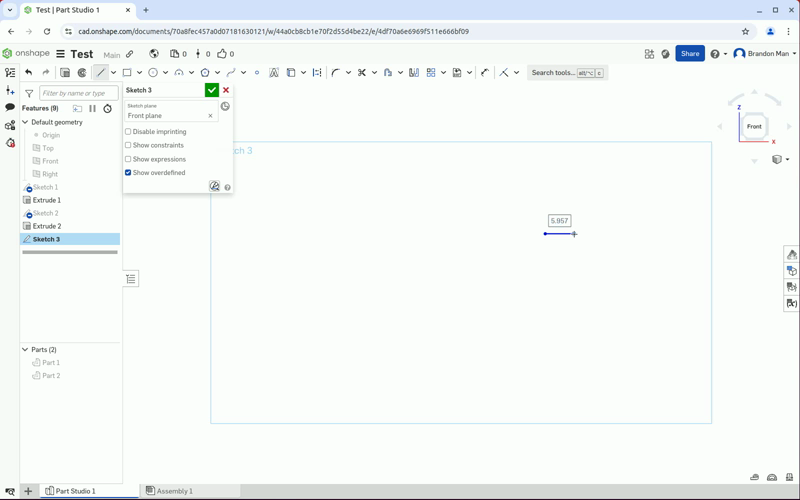
key(esc)
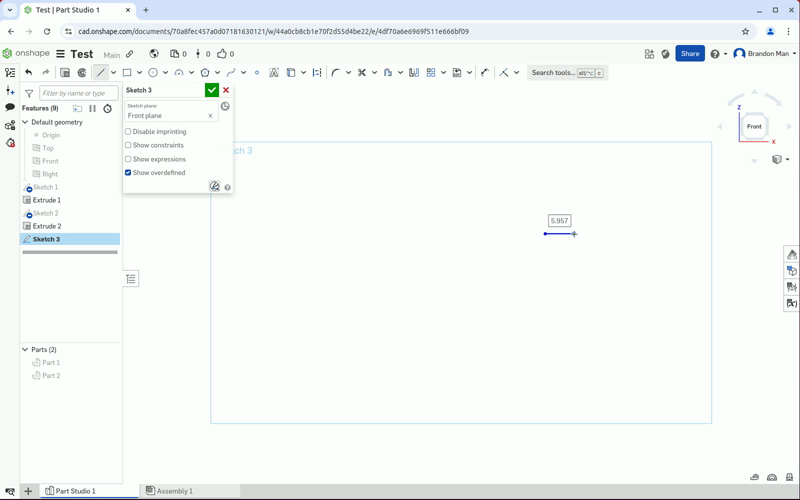
key(a)
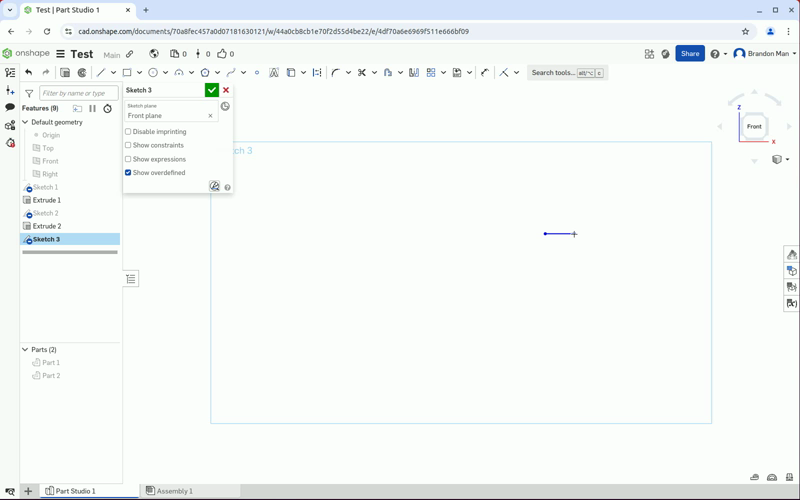
mouse_move(574, 233)
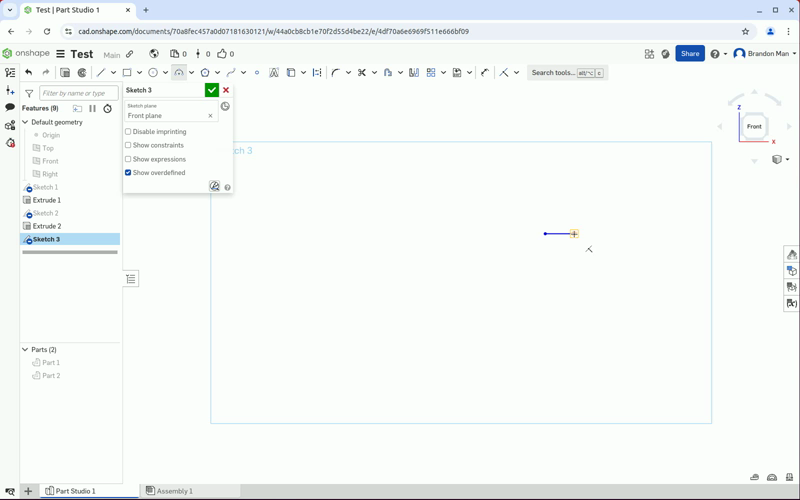
click(574, 233)
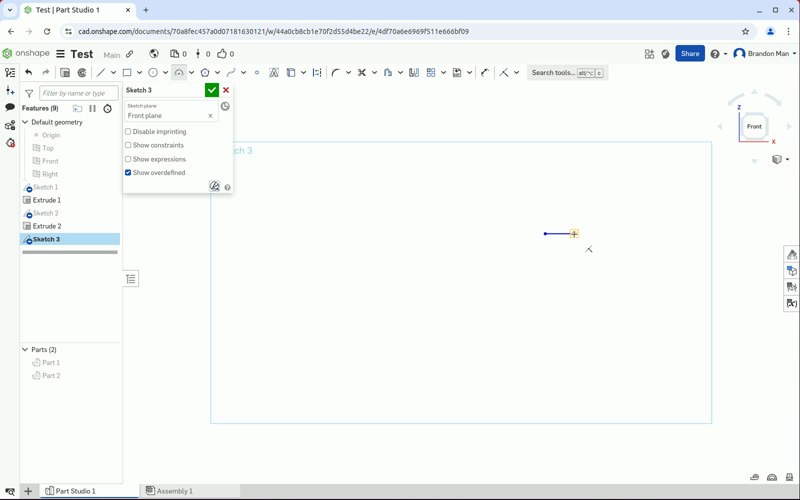
mouse_move(545, 233)
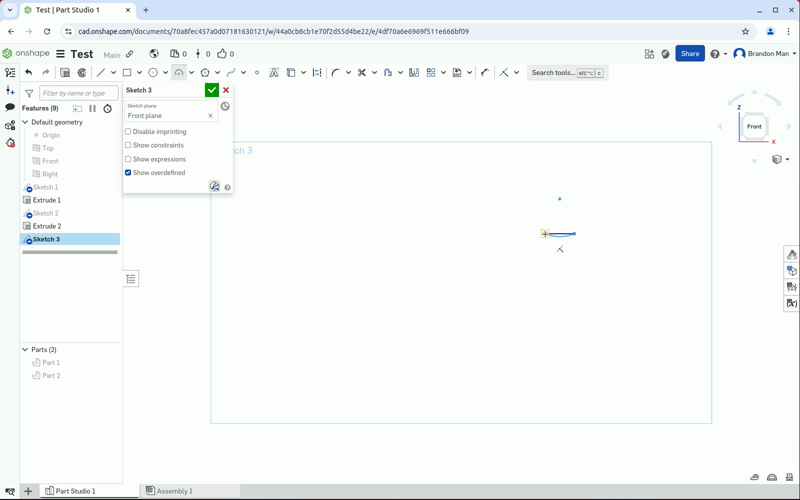
click(545, 233)
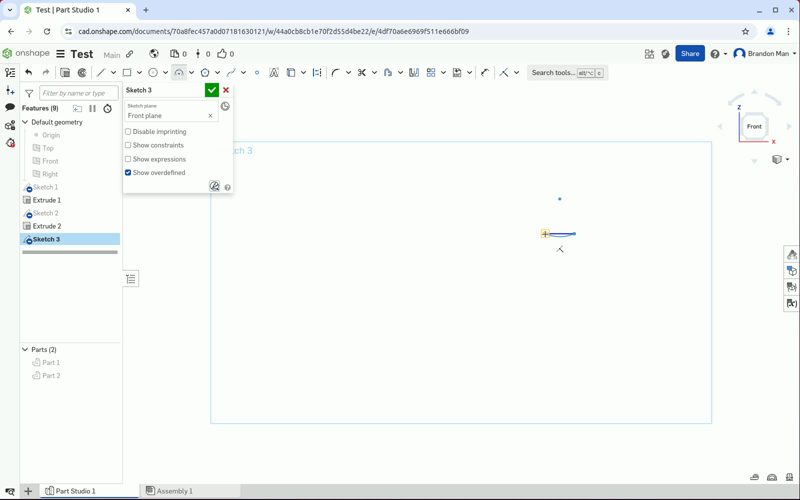
key_down(shift)
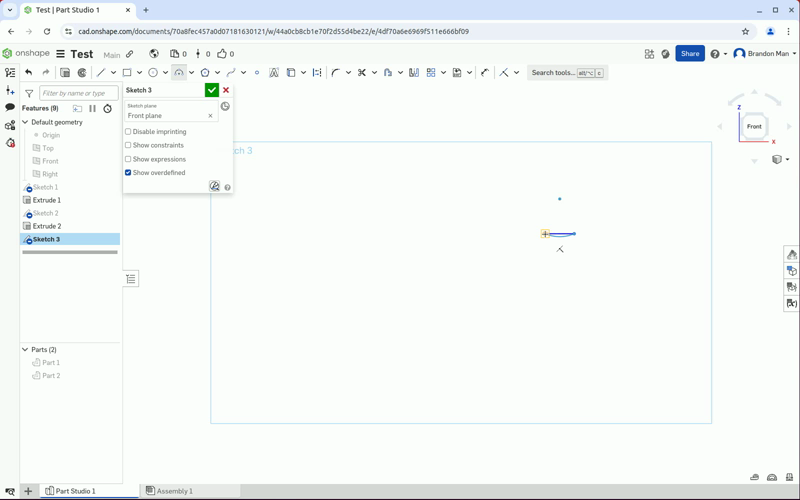
mouse_move(559, 219)
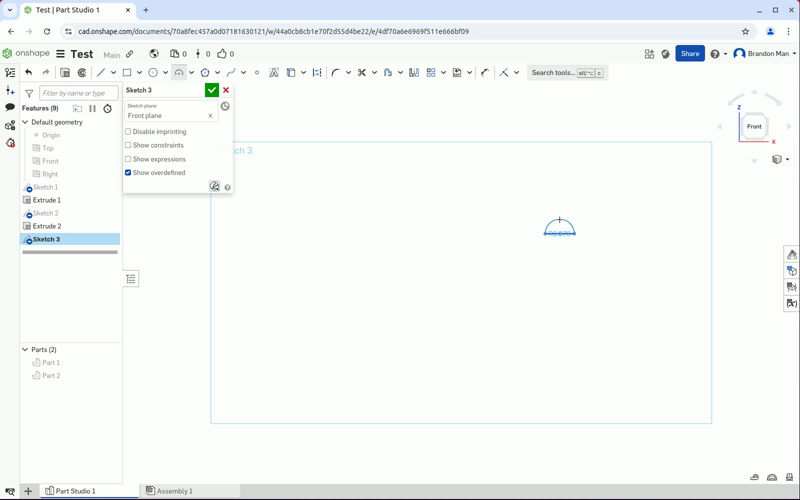
click(559, 219)
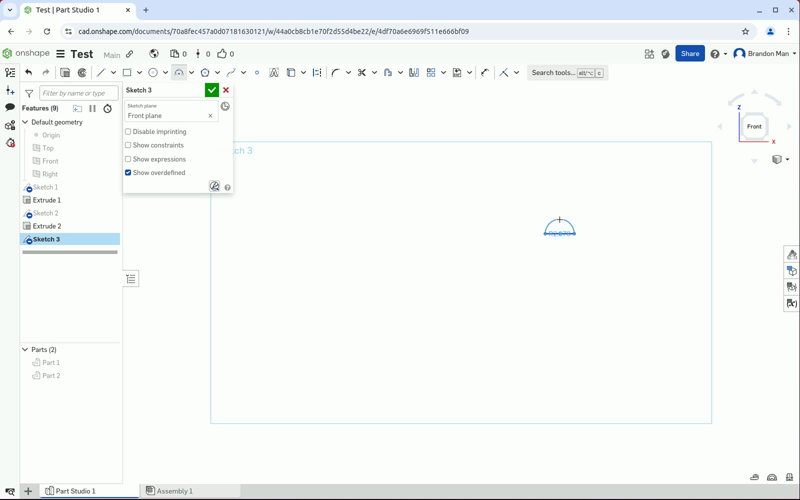
key_up(shift)
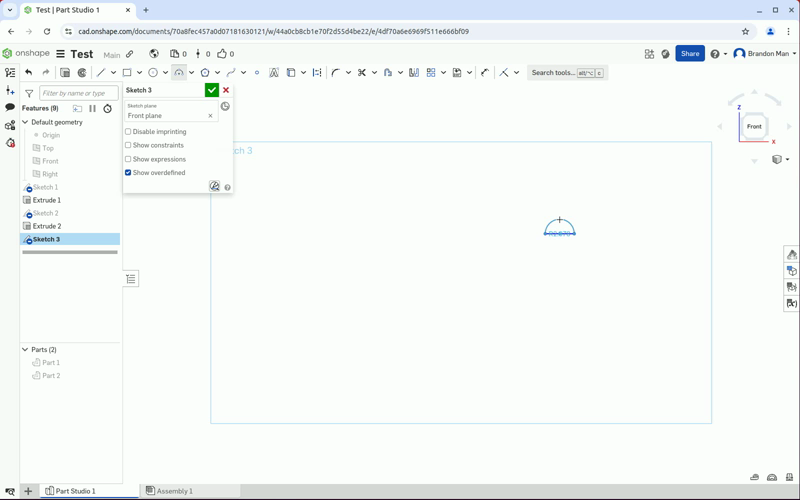
key(esc)
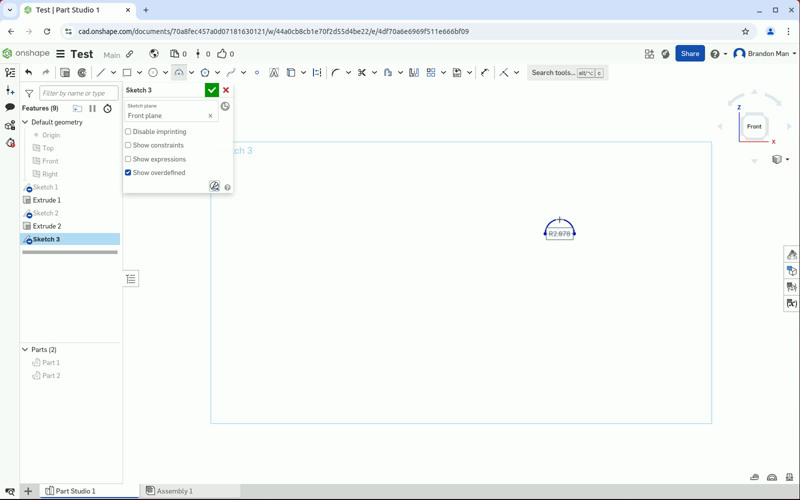
mouse_move(563, 233)
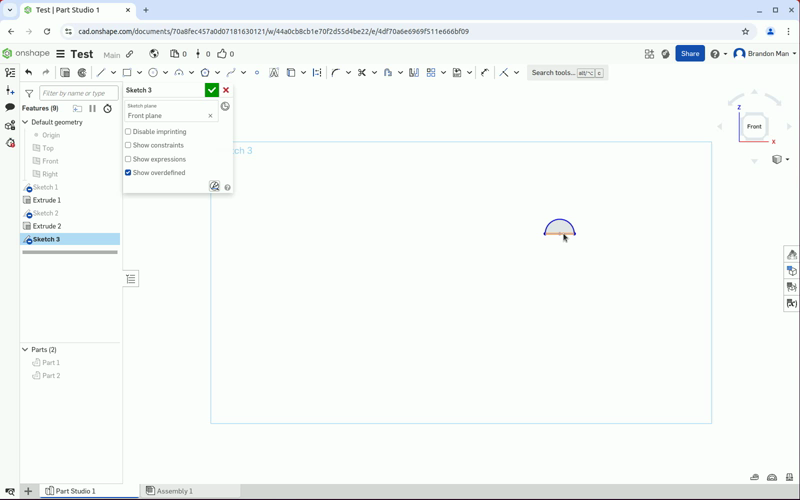
scroll(6)
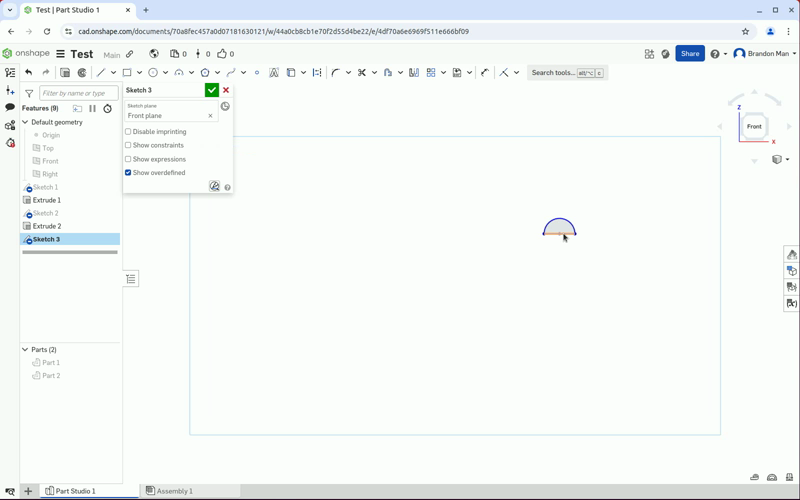
scroll(6)
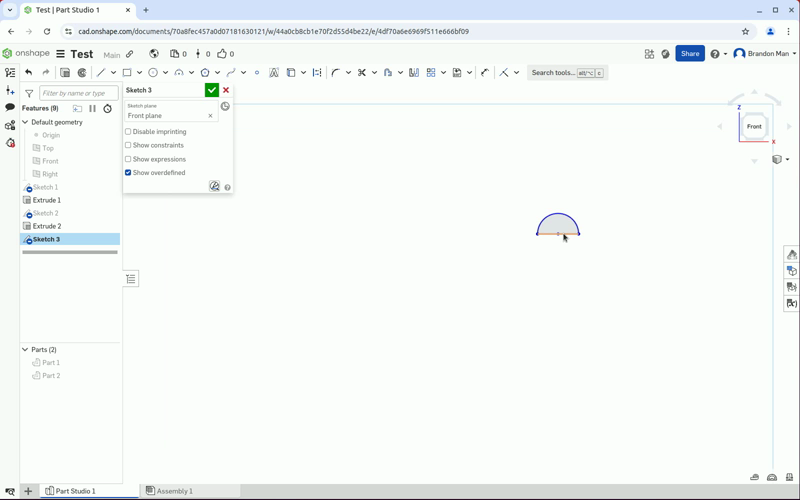
scroll(6)
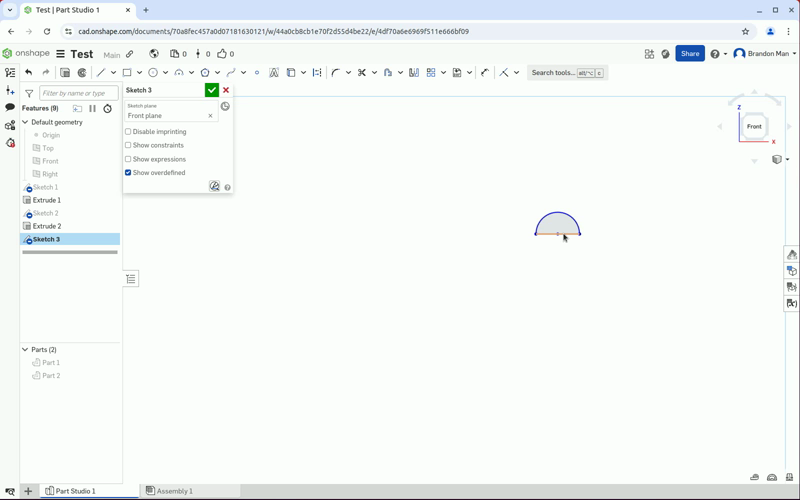
scroll(6)
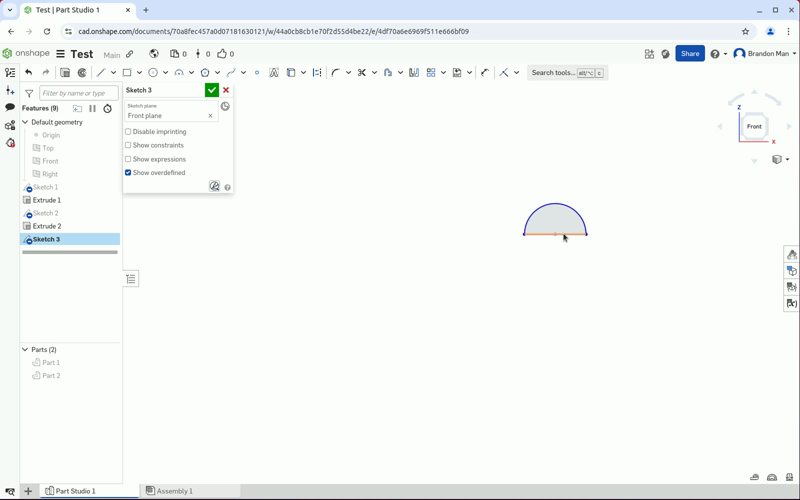
scroll(6)
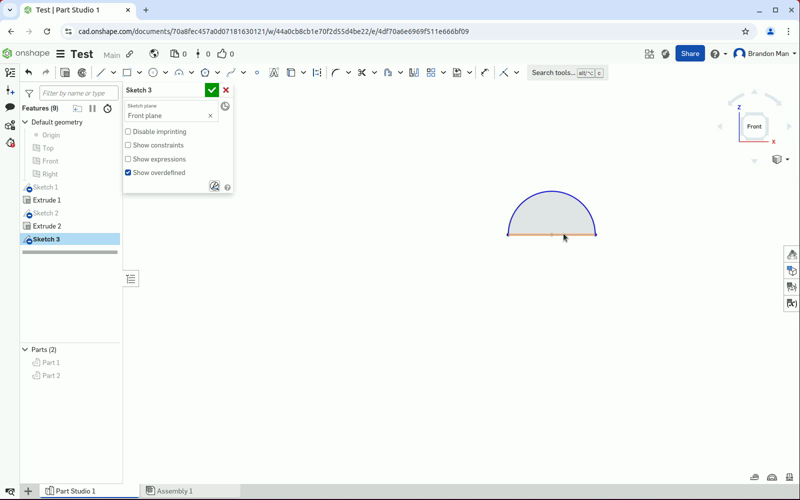
scroll(6)
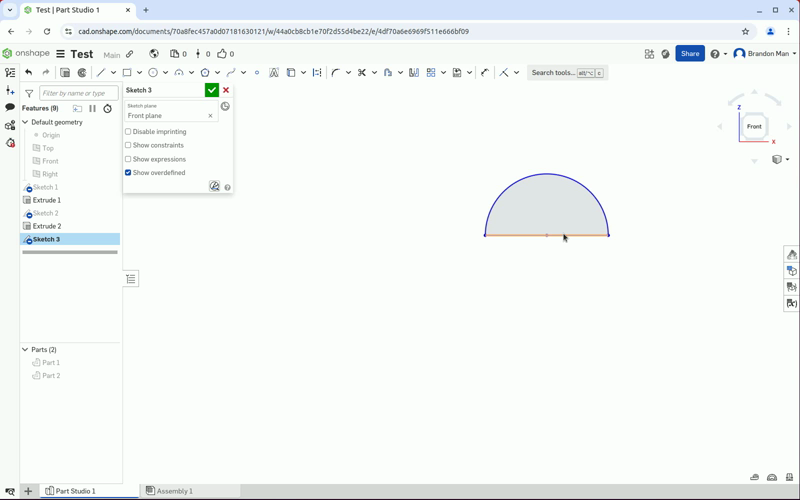
scroll(6)
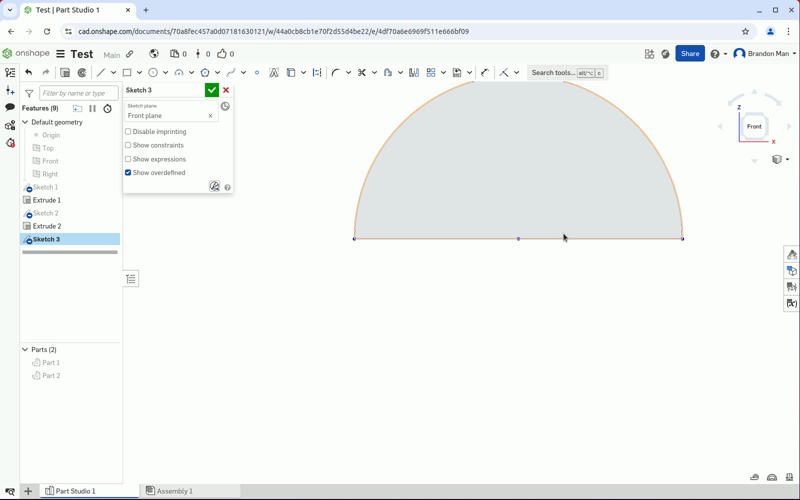
click(563, 233)
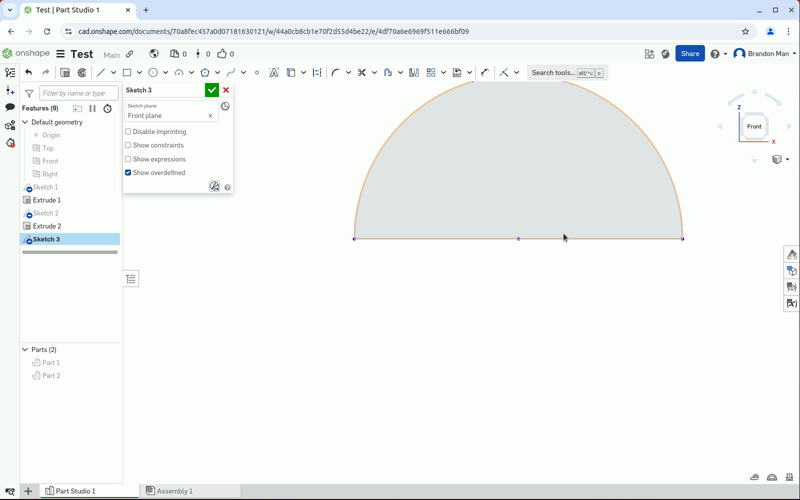
scroll(-6)
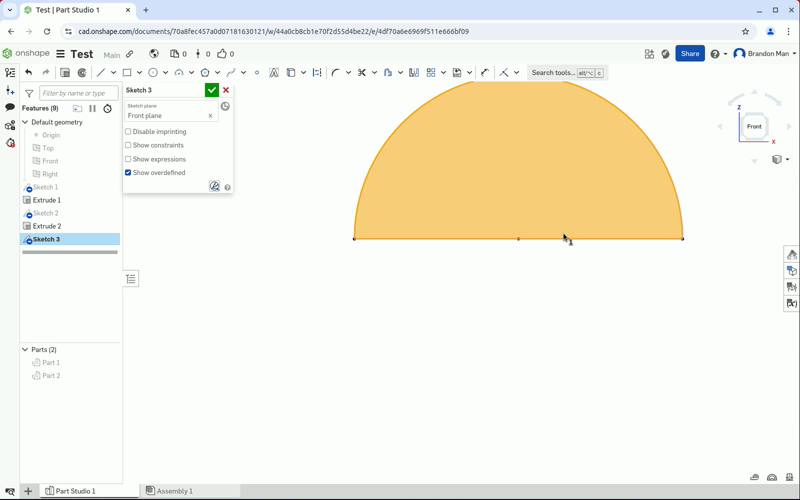
scroll(-6)
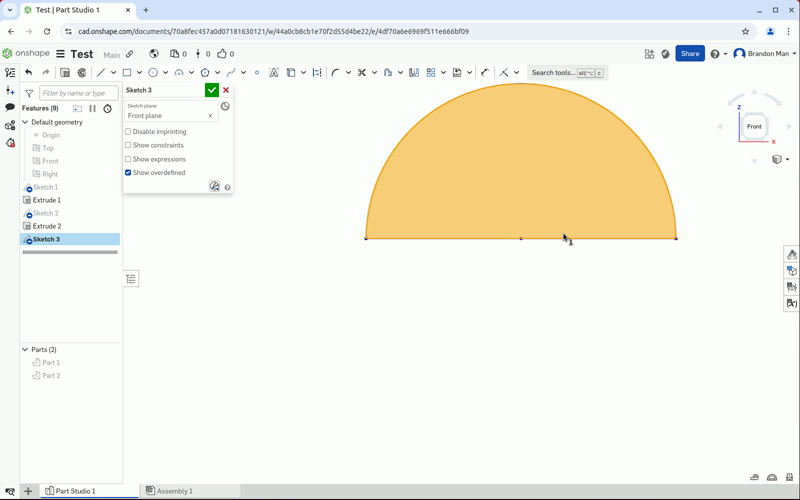
scroll(-6)
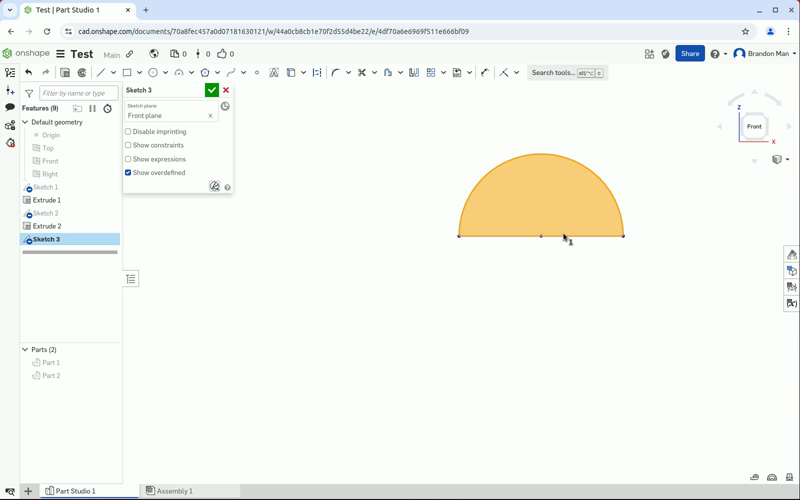
scroll(-6)
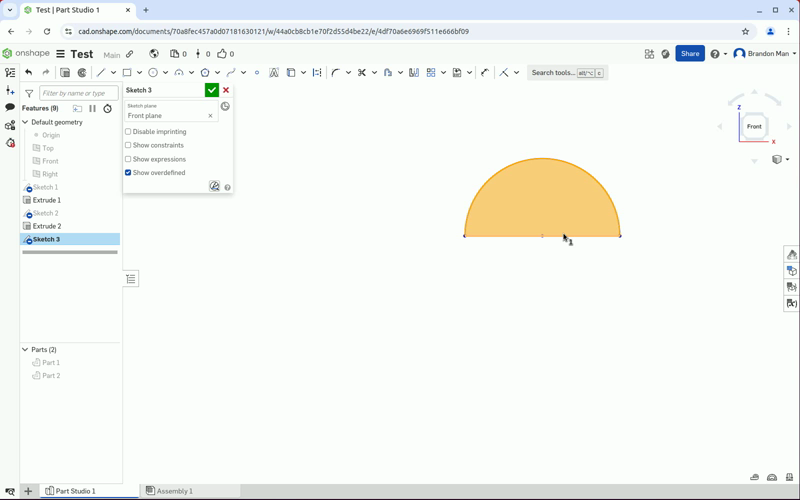
scroll(-6)
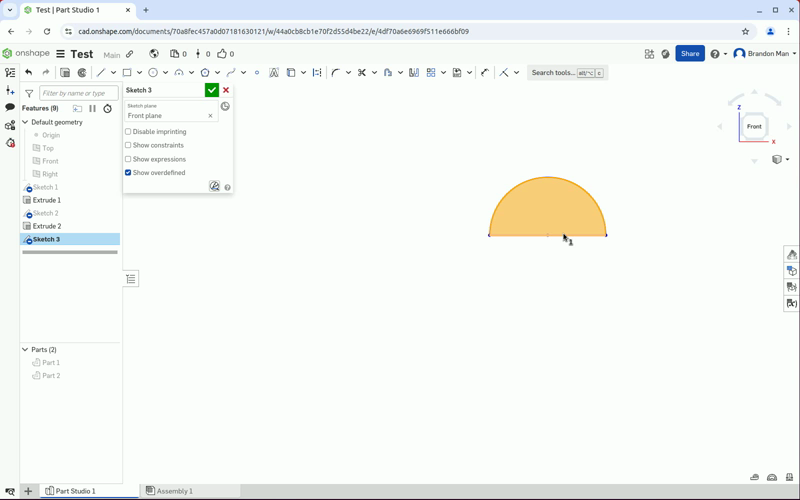
scroll(-6)
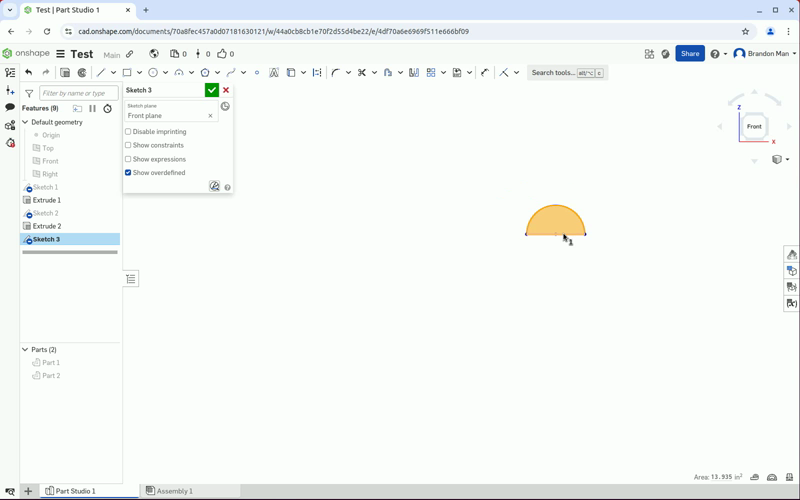
scroll(-6)
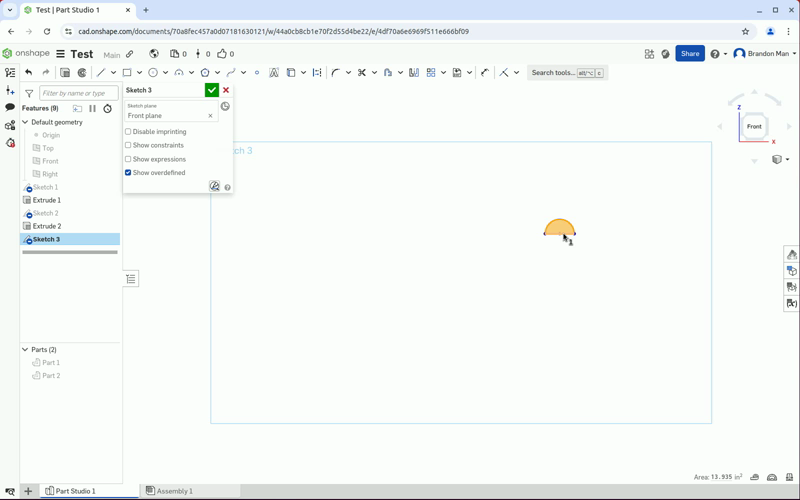
mouse_move(73, 352)
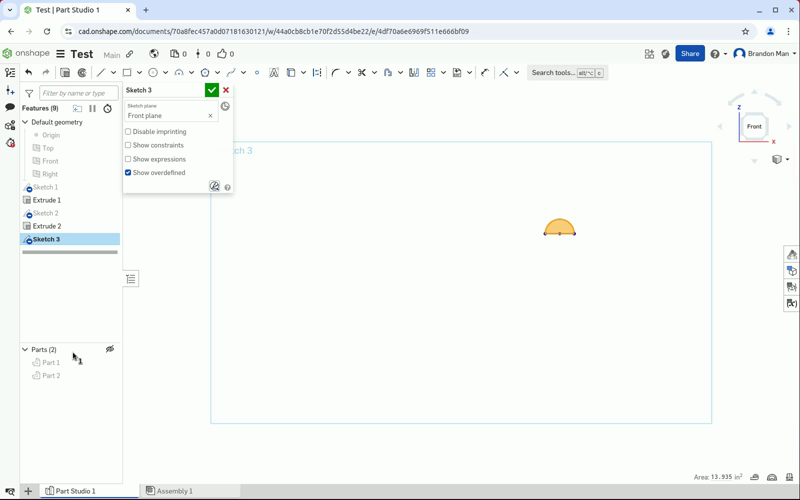
key(shift+y)
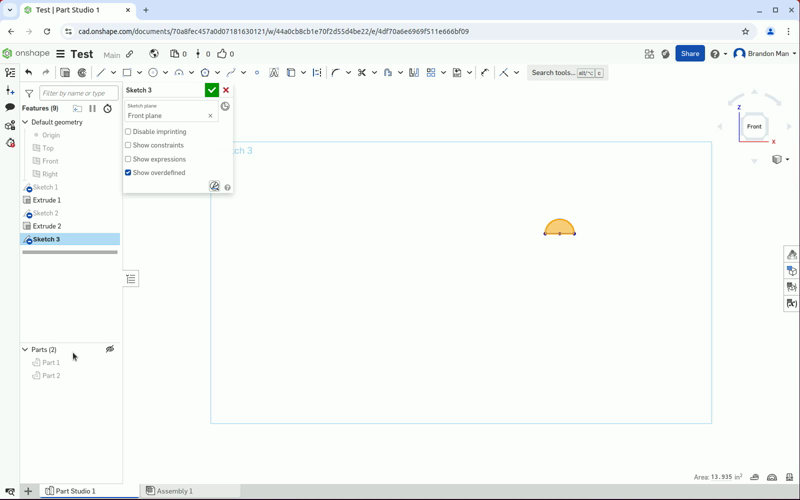
key(shift+e)
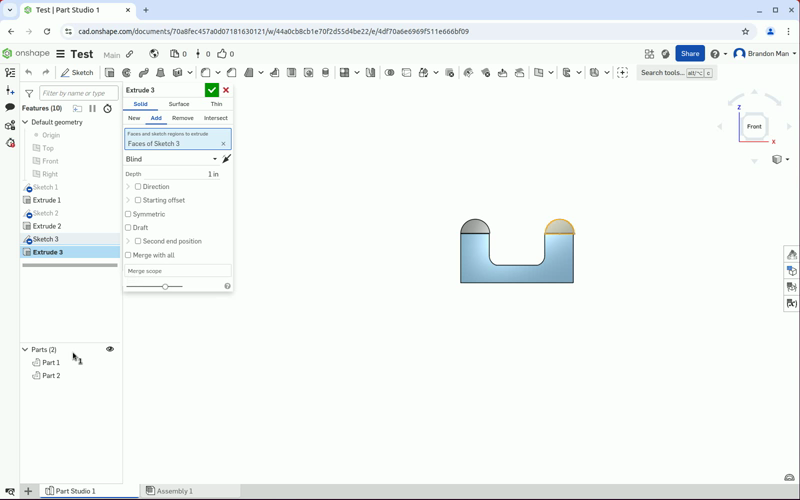
mouse_move(143, 106)
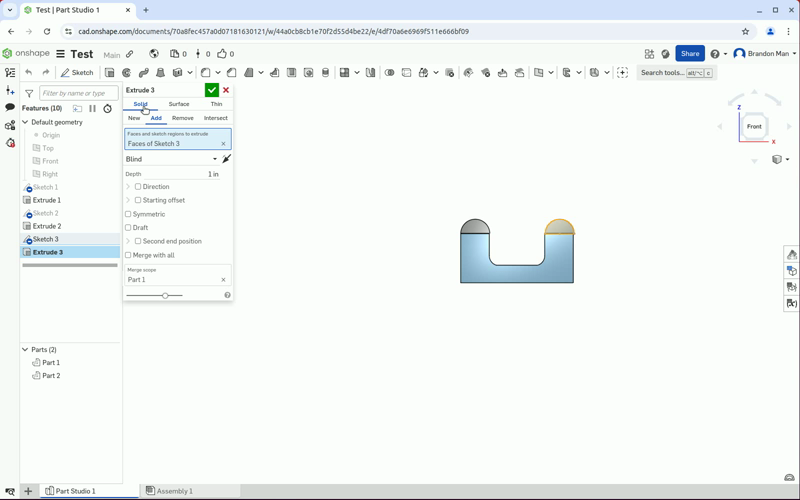
click(143, 106)
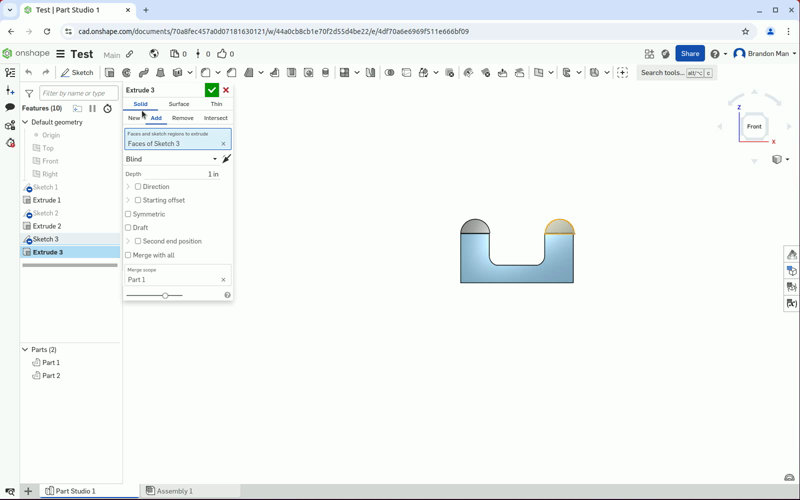
mouse_move(137, 120)
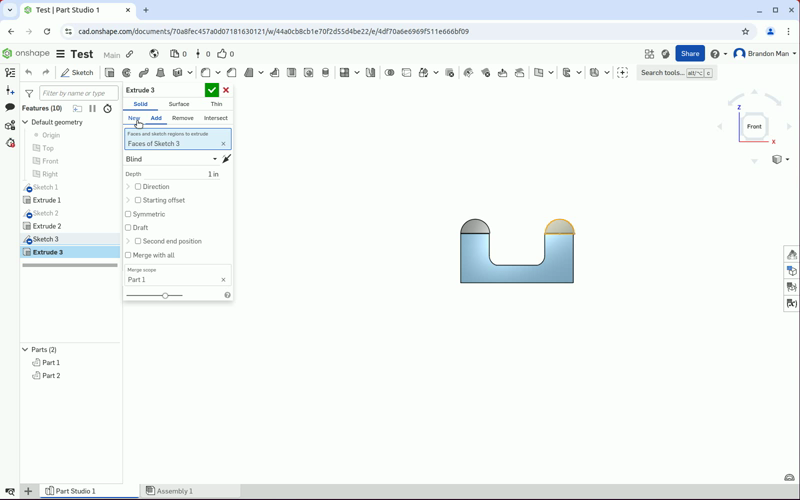
click(137, 120)
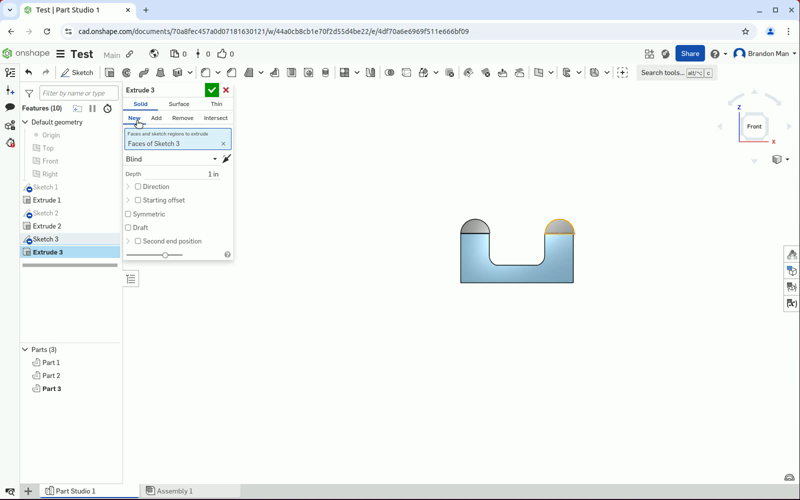
key(tab, 4)
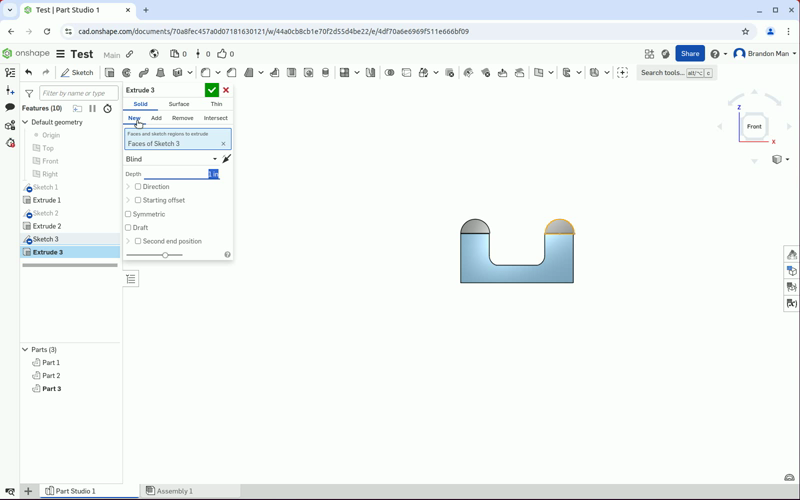
text(3.611)
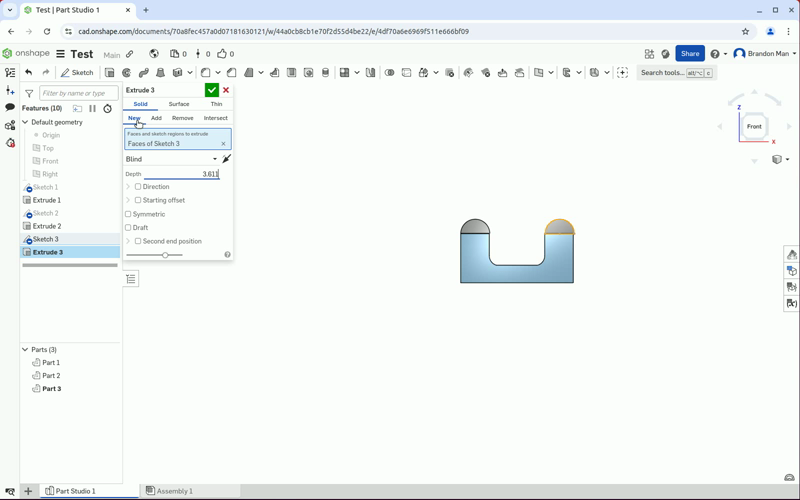
key(enter)
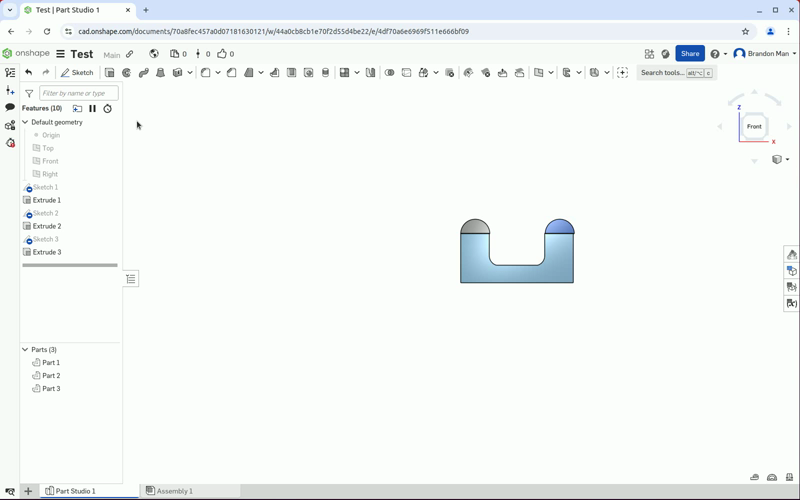
key(shift+h)
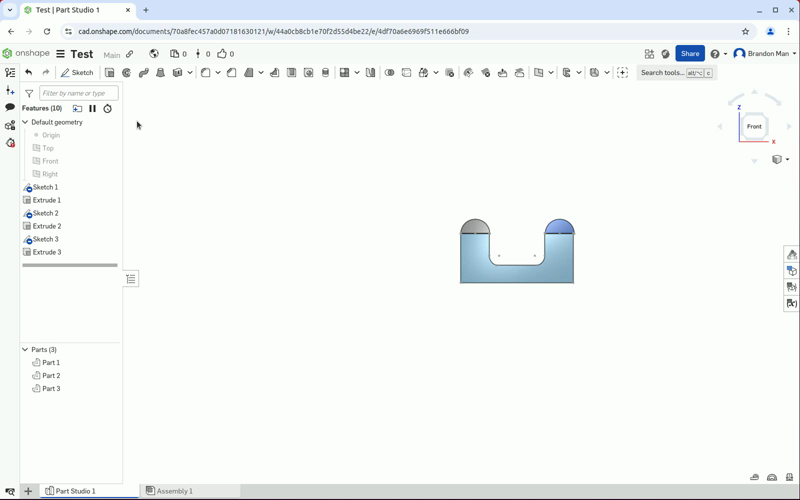
key(shift+h)
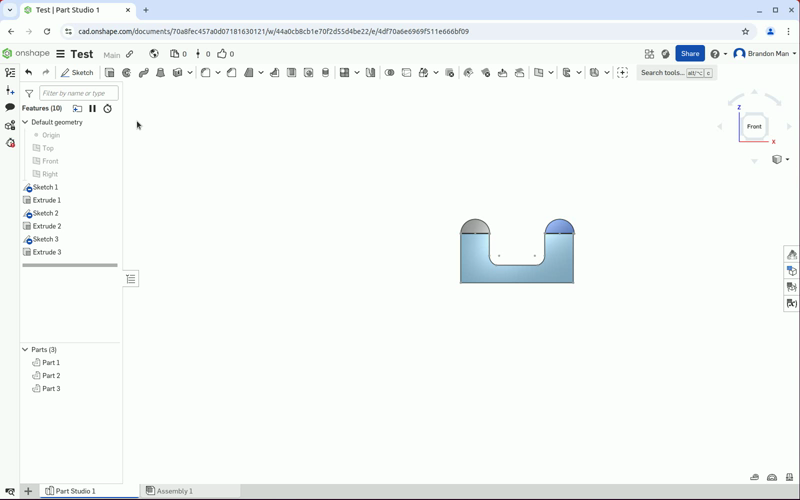
key(shift+7)
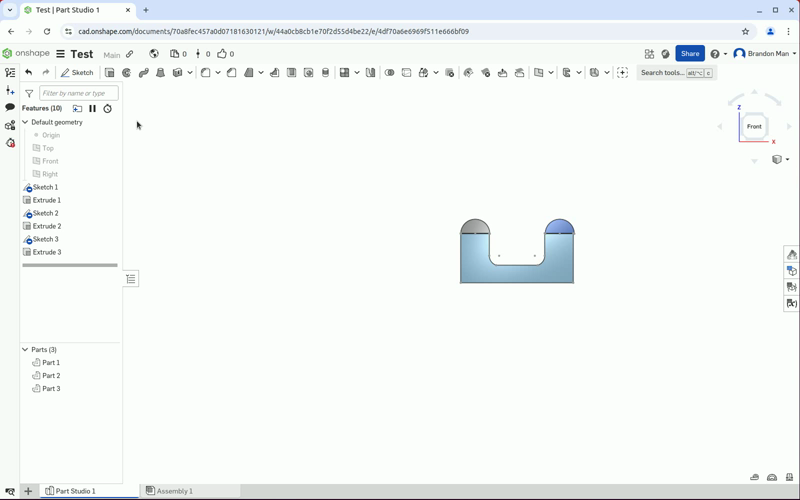
key(left, 2)
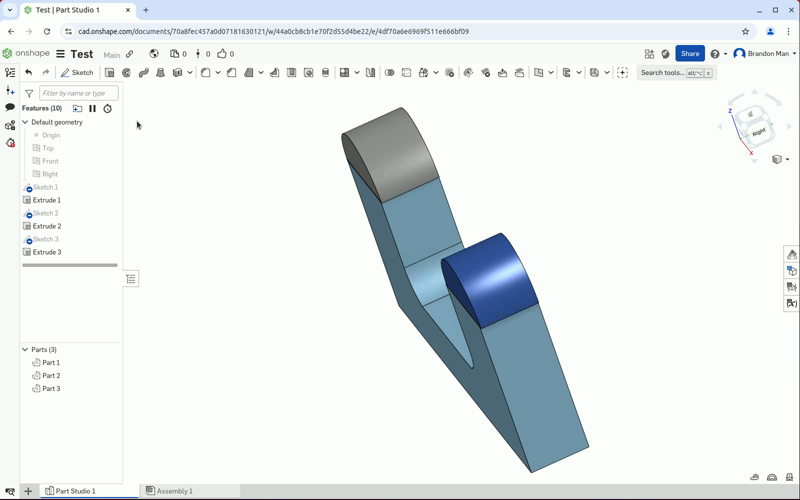
key(down, 2)
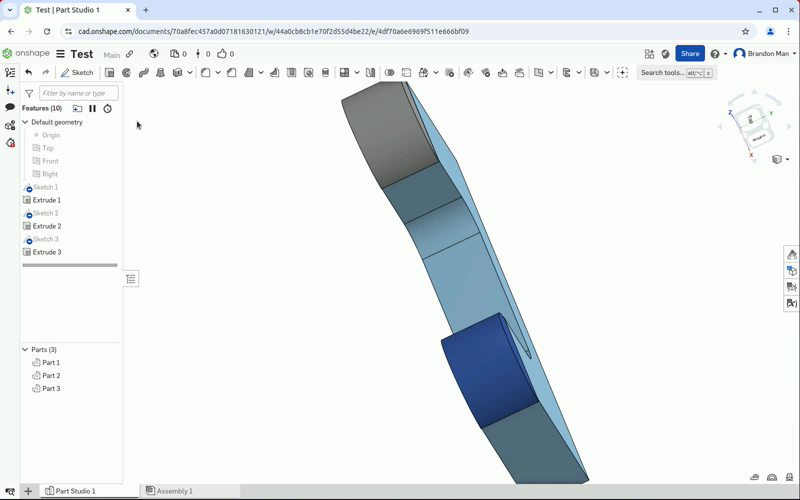
key(up, 2)
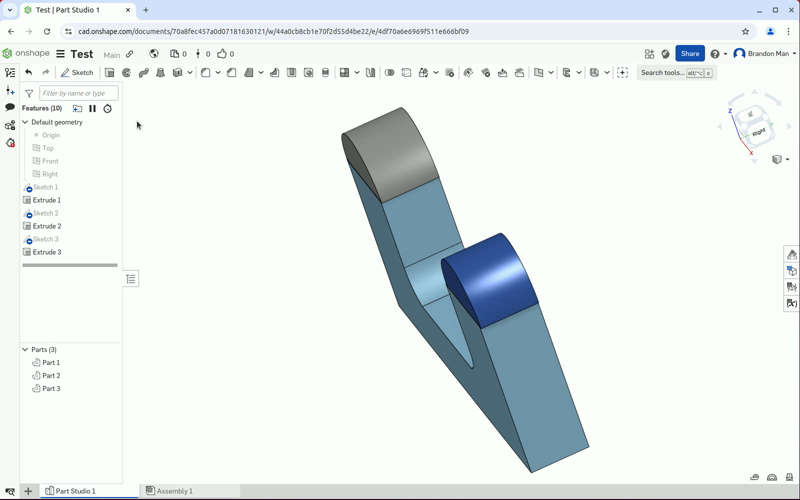
key(right, 2)
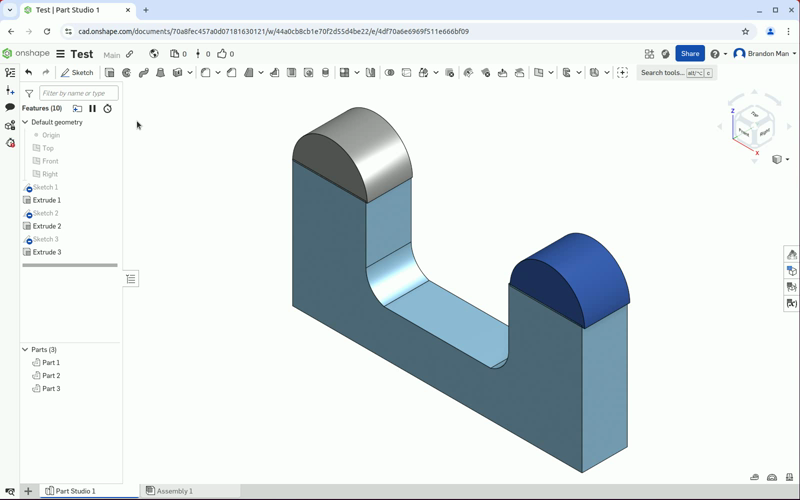
mouse_move(73, 189)
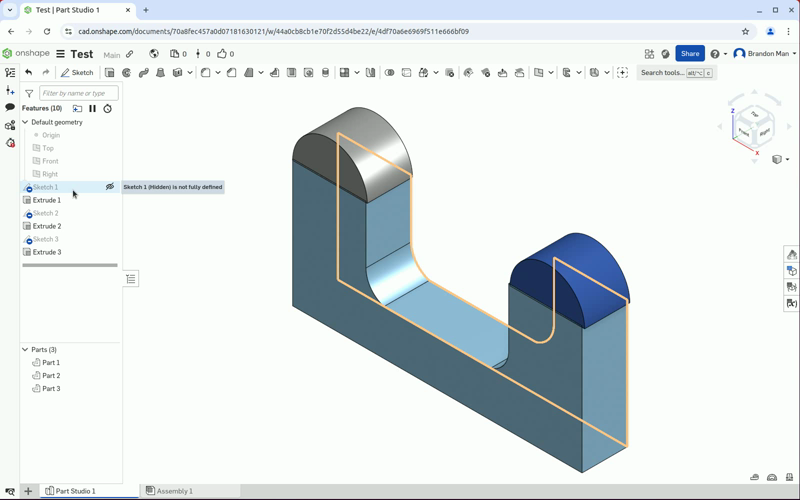
click(73, 189)